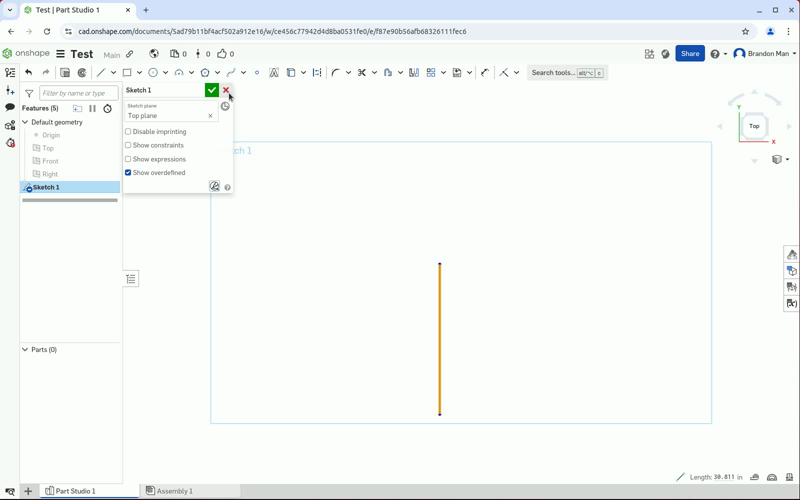
key(shift+h)
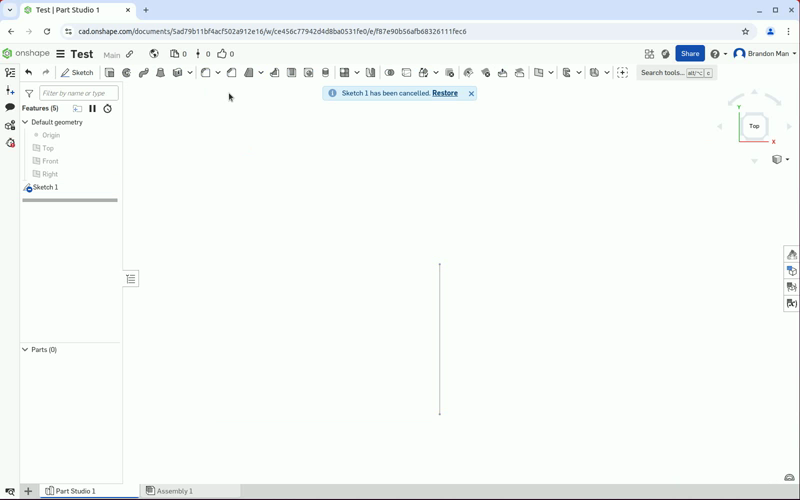
key(shift+s)
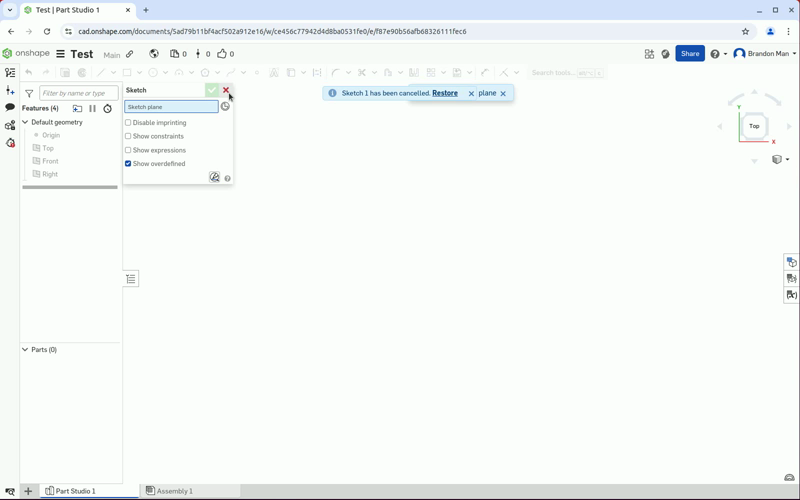
mouse_move(73, 150)
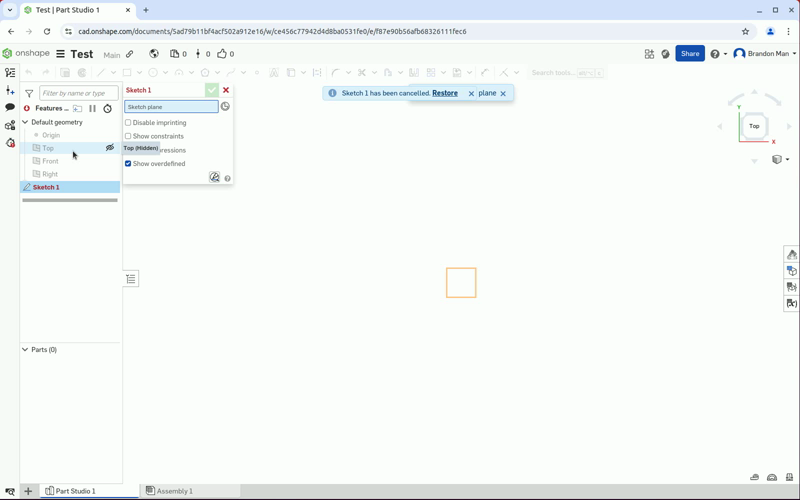
click(73, 150)
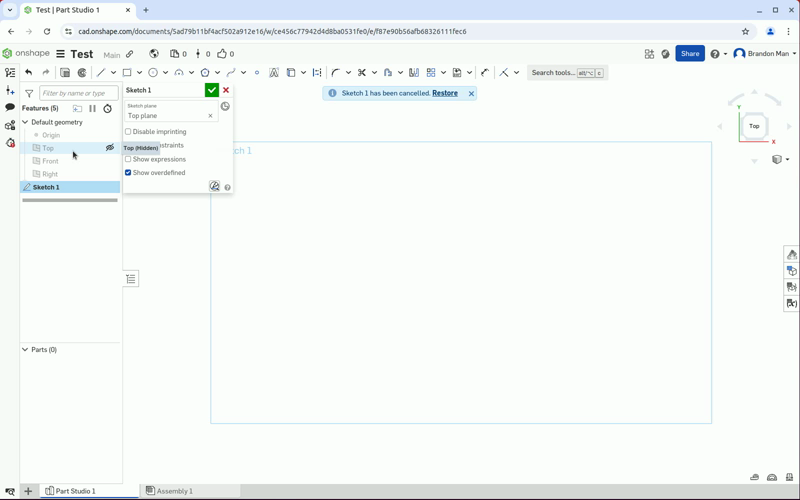
mouse_move(73, 352)
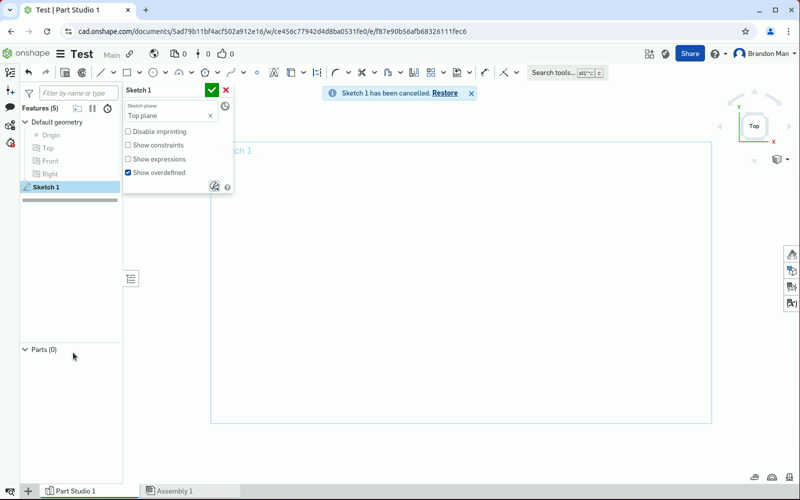
key(y)
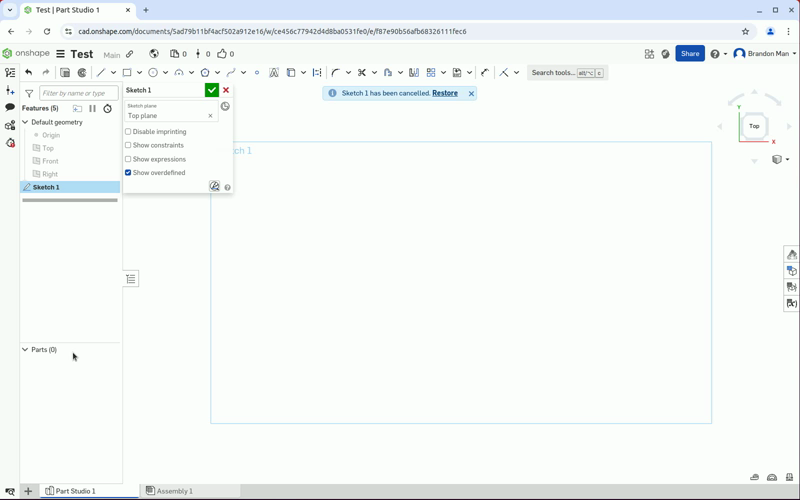
key(l)
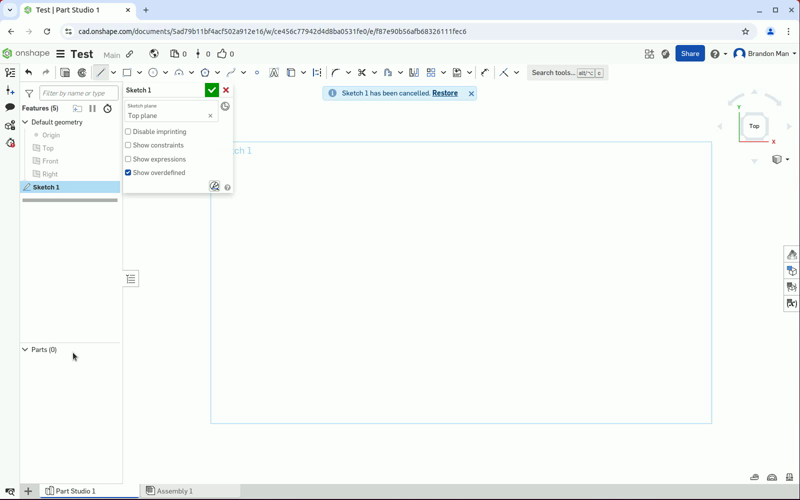
key_down(shift)
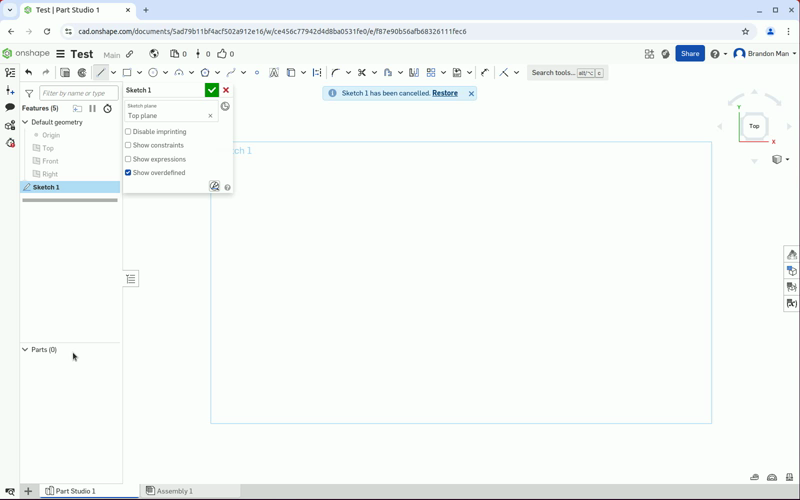
mouse_move(390, 245)
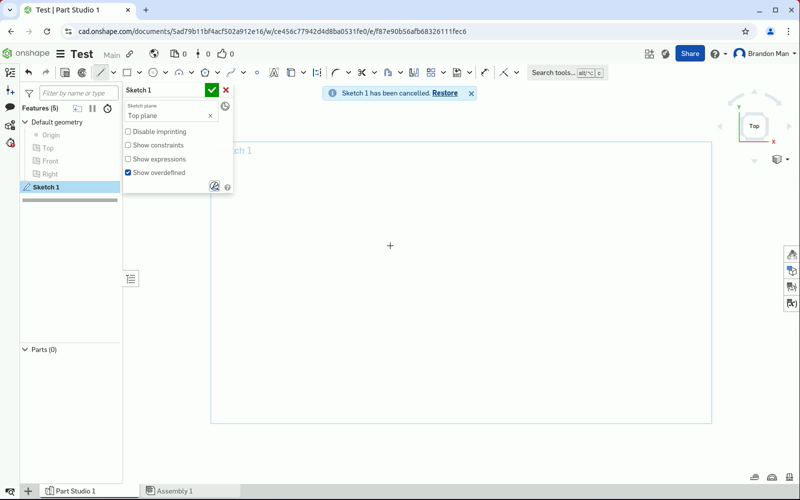
click(390, 245)
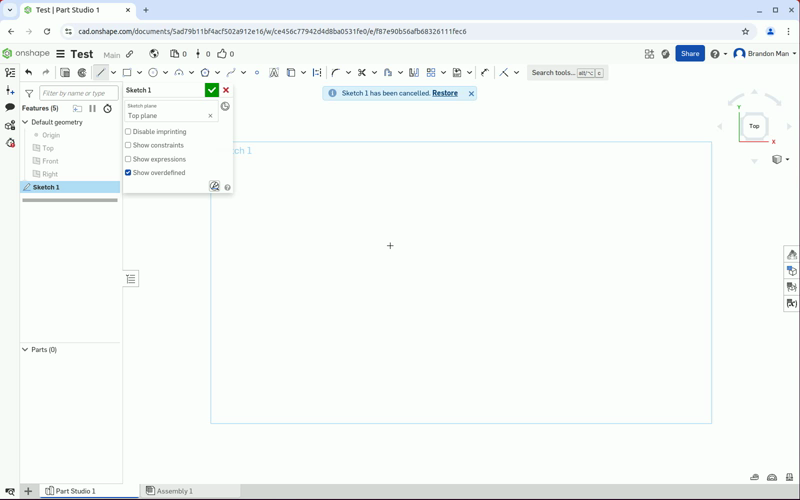
key_up(shift)
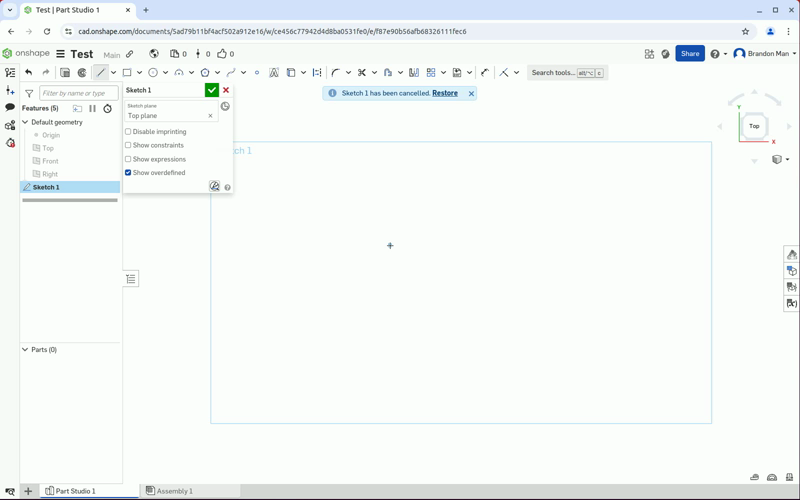
key_down(shift)
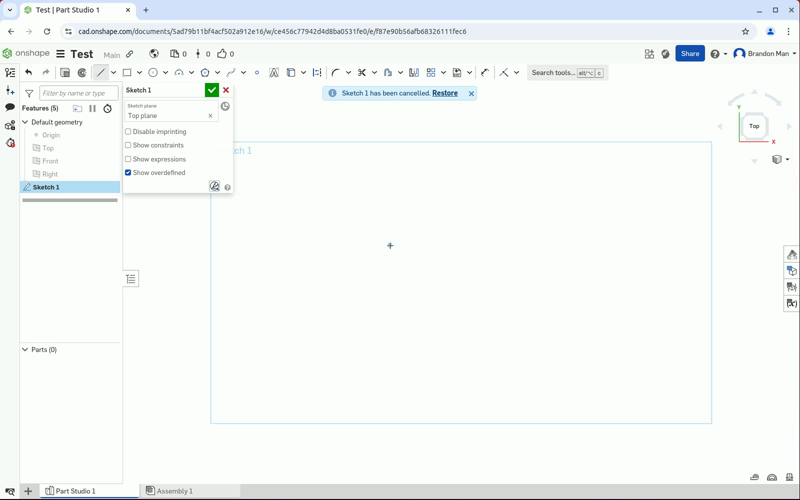
mouse_move(465, 245)
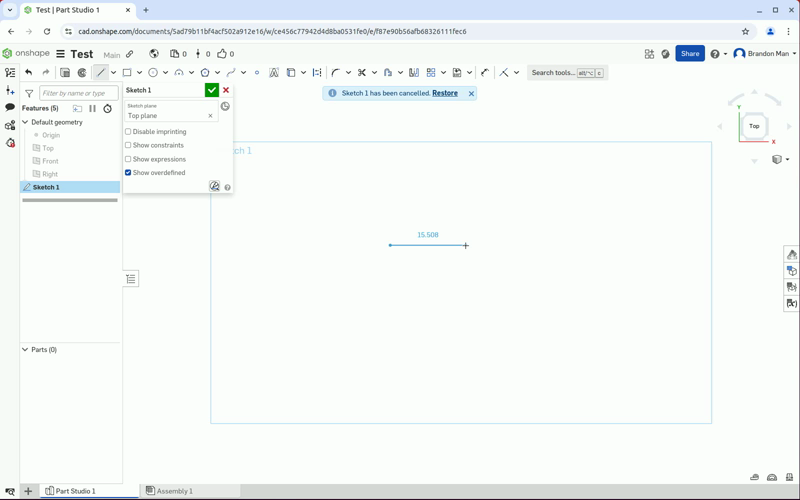
click(465, 245)
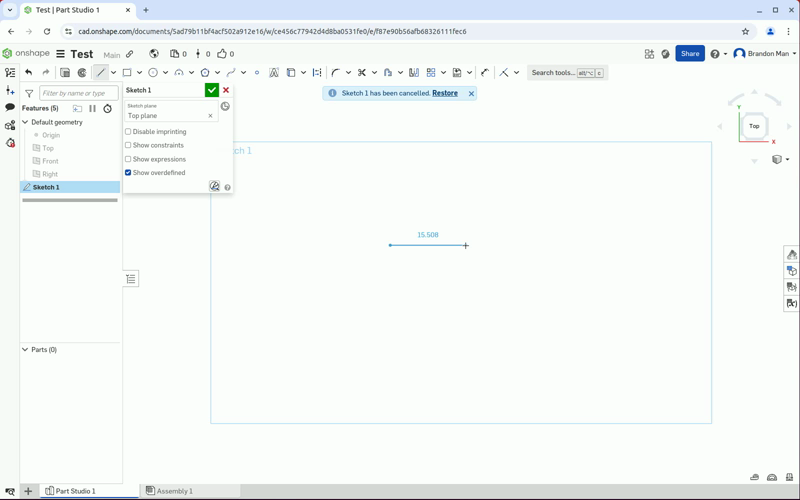
key_up(shift)
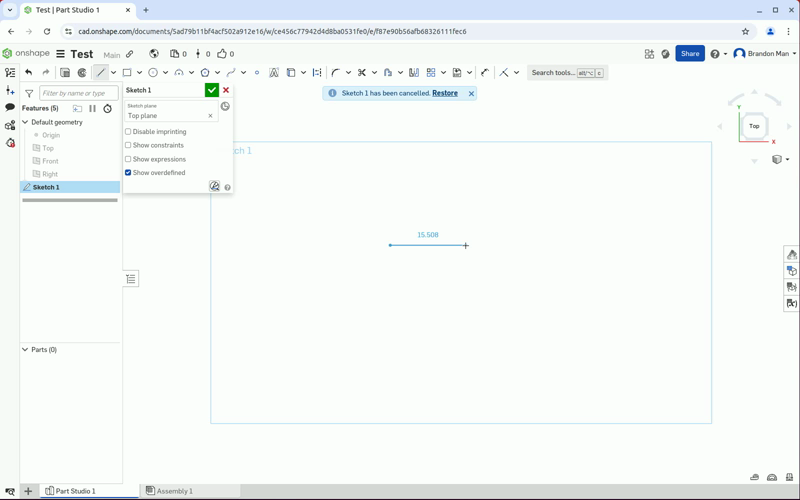
key_down(shift)
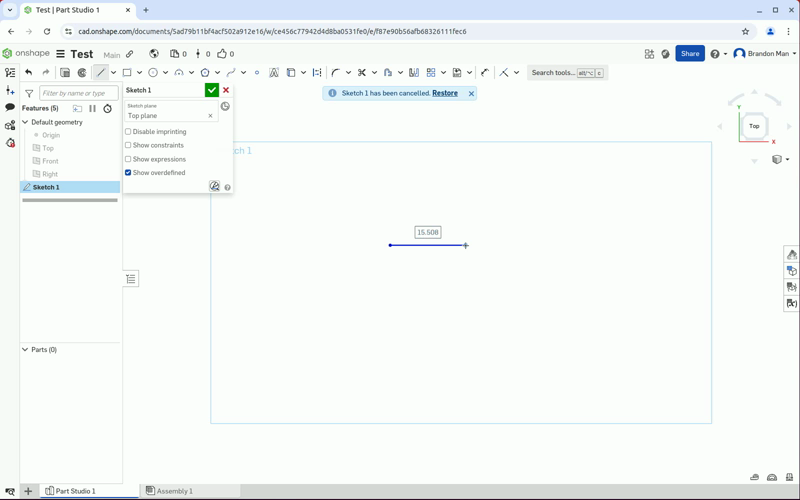
mouse_move(495, 245)
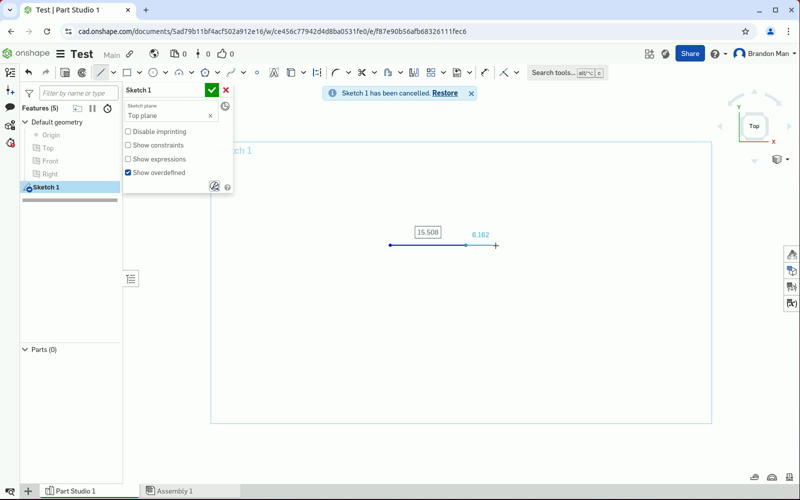
mouse_move(465, 219)
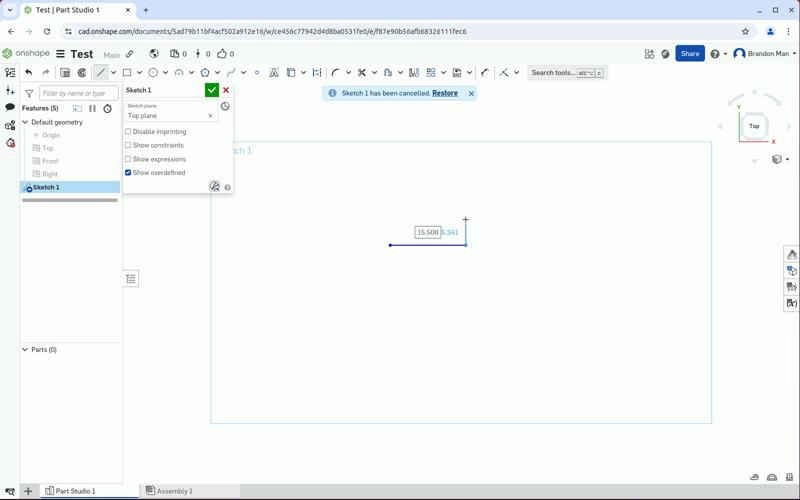
click(465, 219)
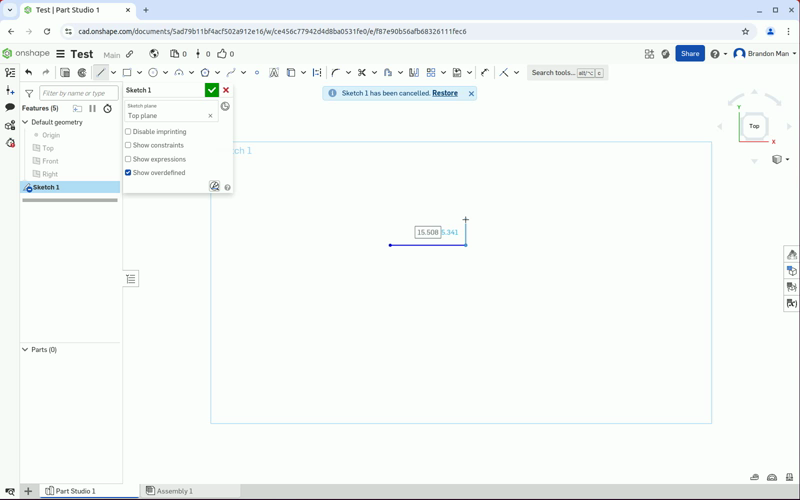
key_up(shift)
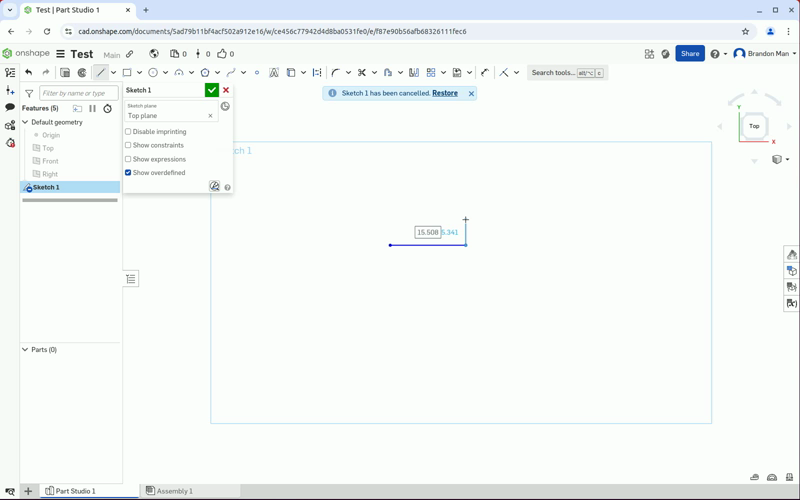
key_down(shift)
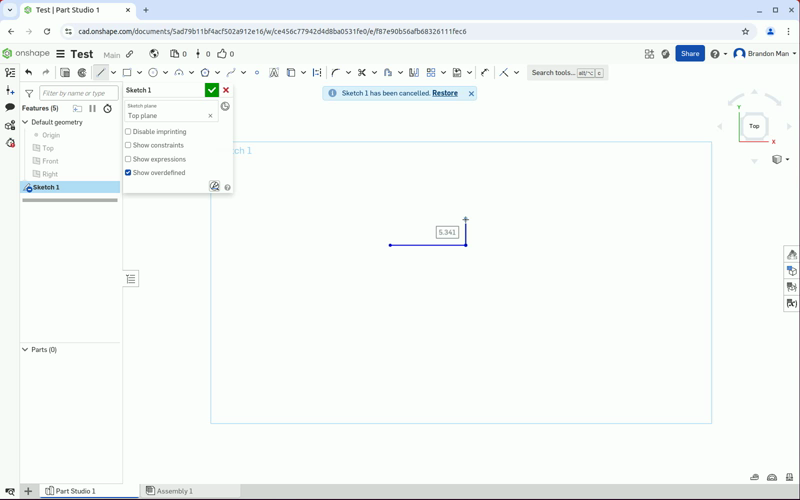
mouse_move(495, 219)
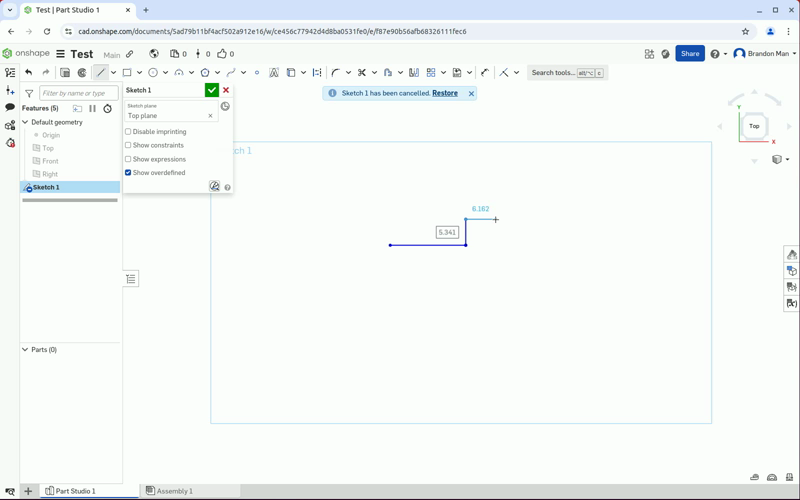
mouse_move(451, 219)
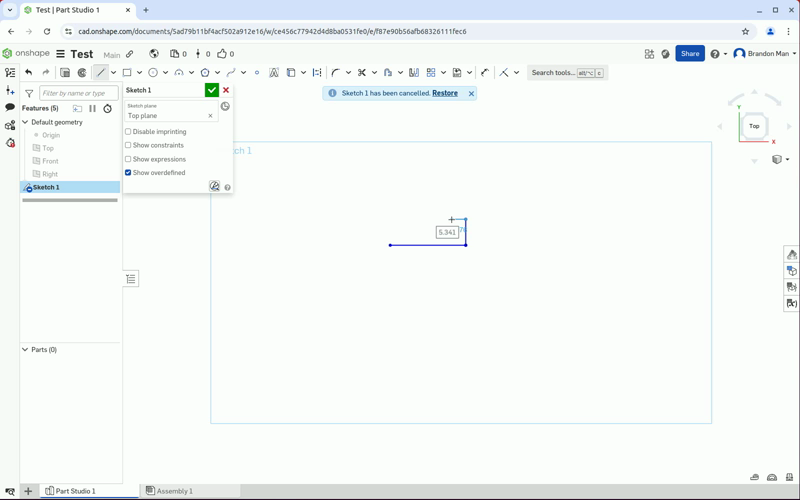
click(451, 219)
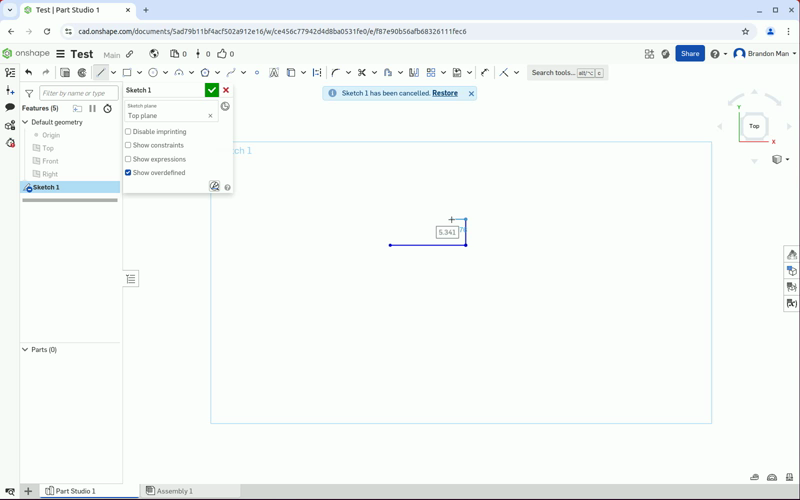
key_up(shift)
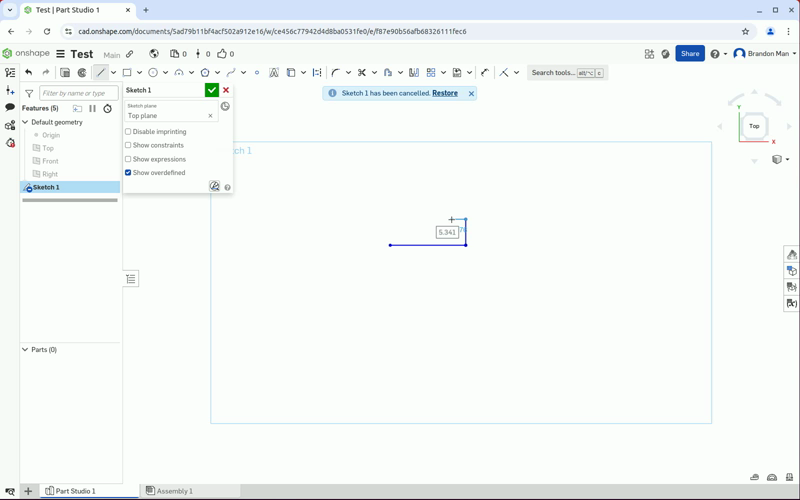
key_down(shift)
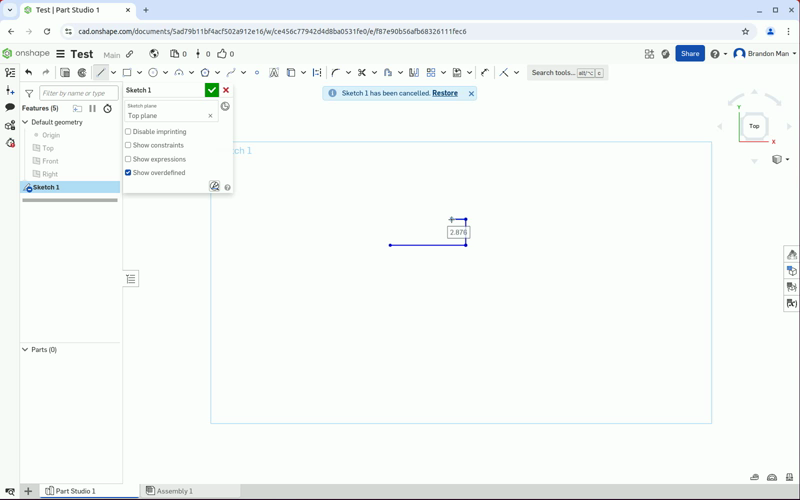
mouse_move(481, 219)
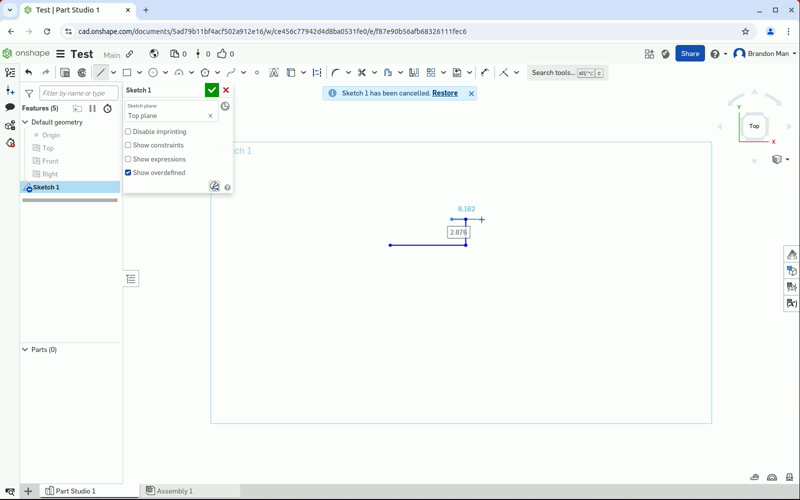
mouse_move(451, 196)
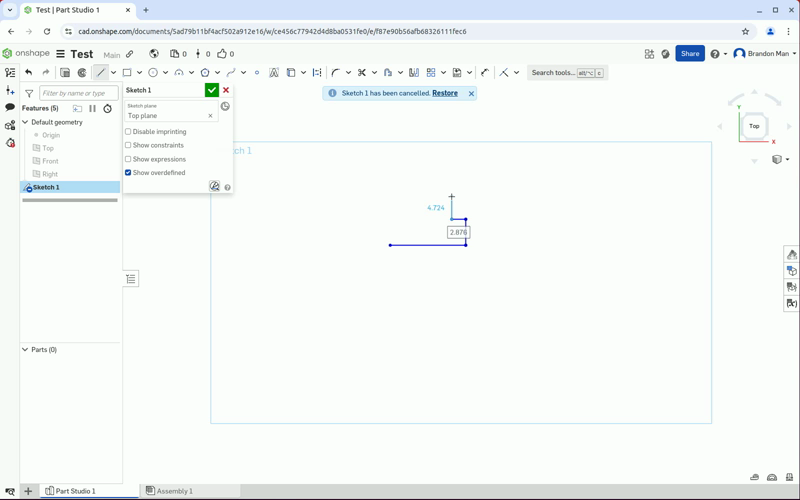
click(451, 196)
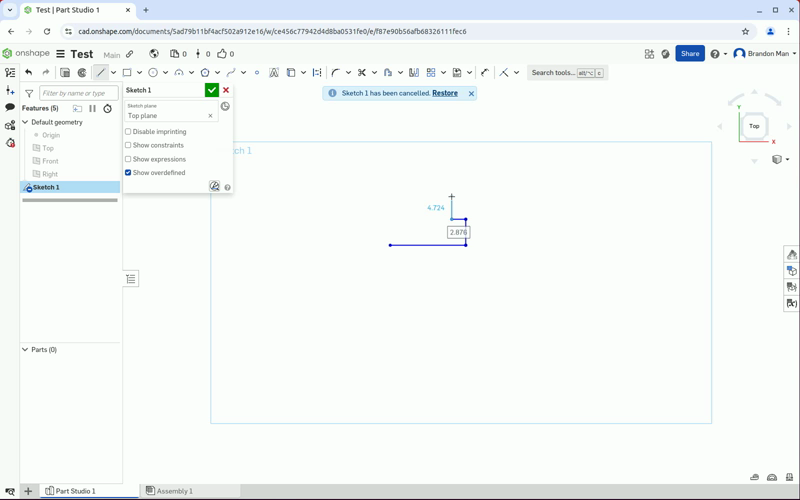
key_up(shift)
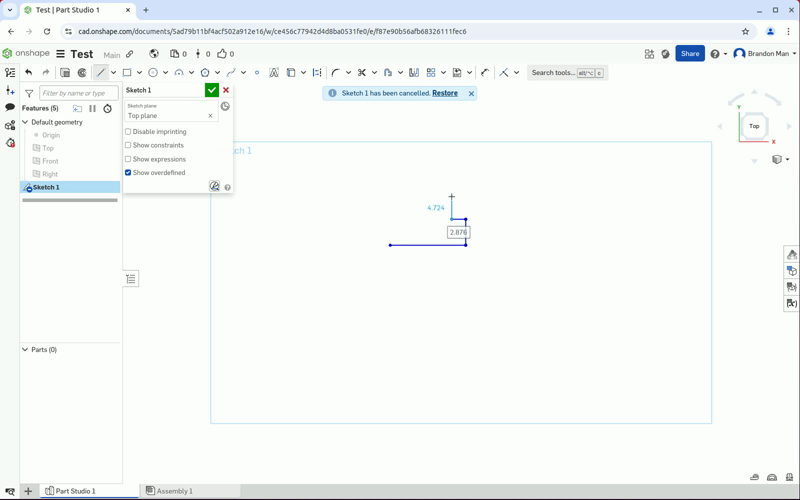
key_down(shift)
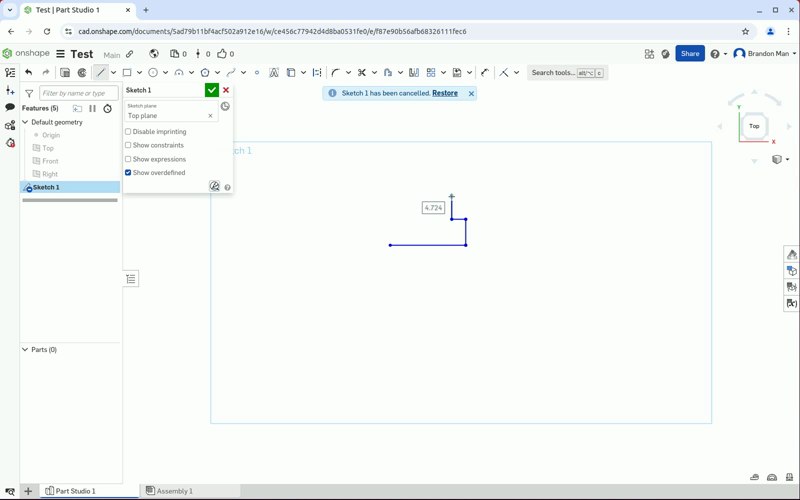
mouse_move(481, 196)
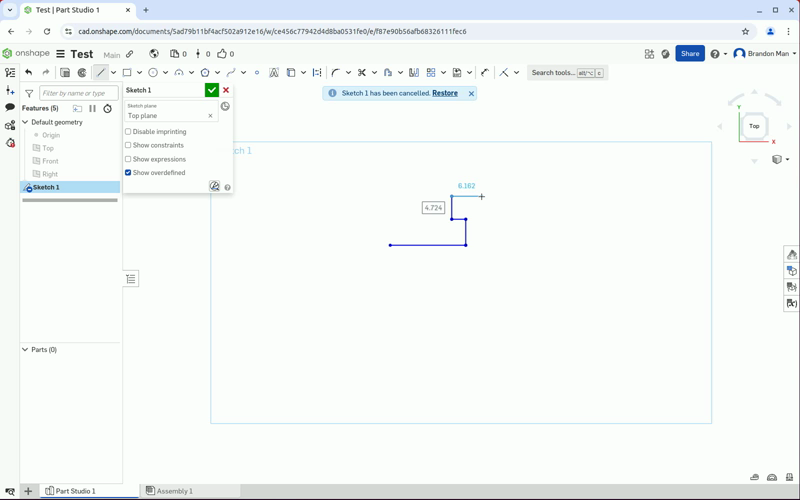
mouse_move(465, 196)
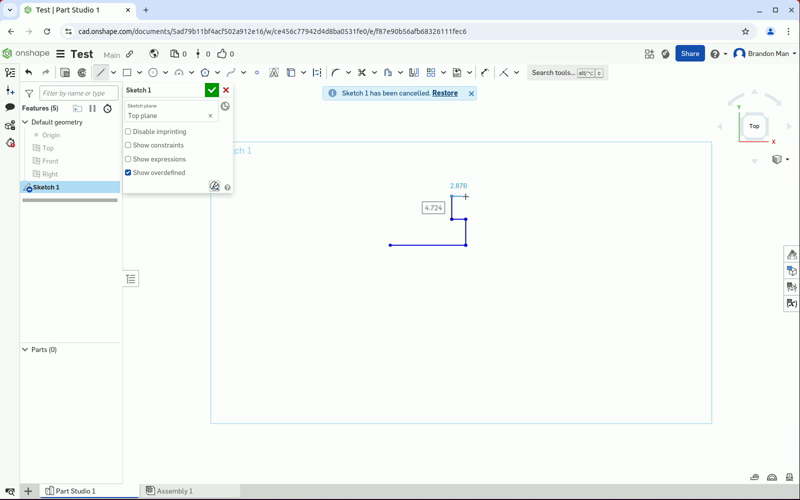
click(465, 196)
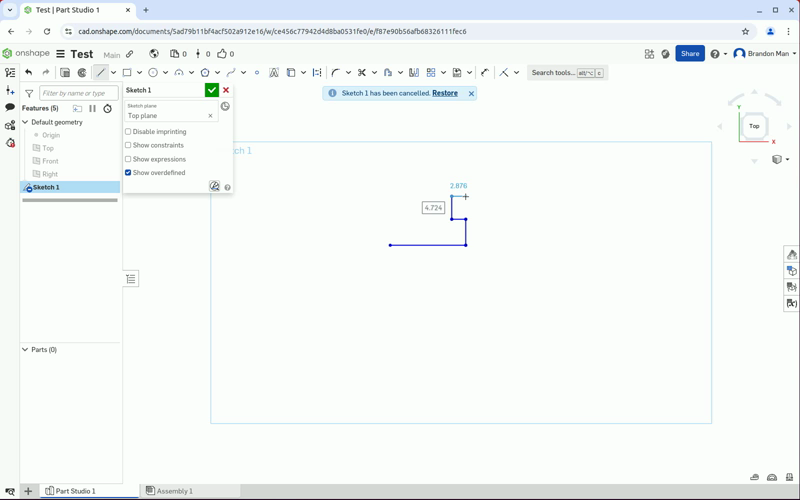
key_up(shift)
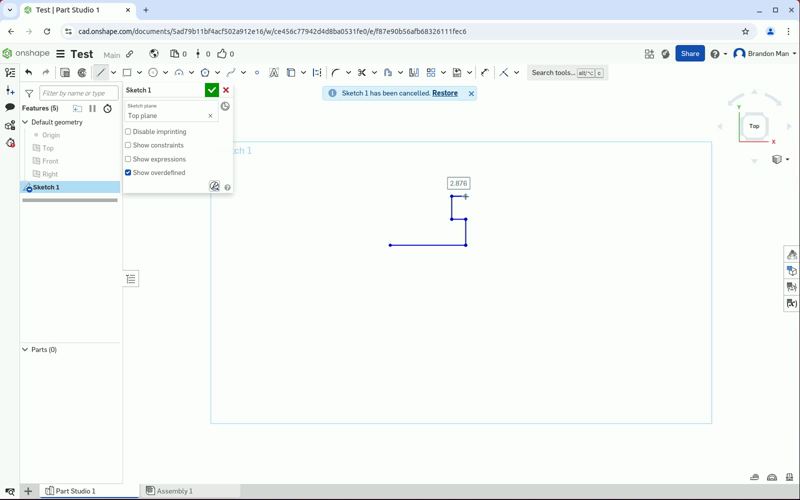
key_down(shift)
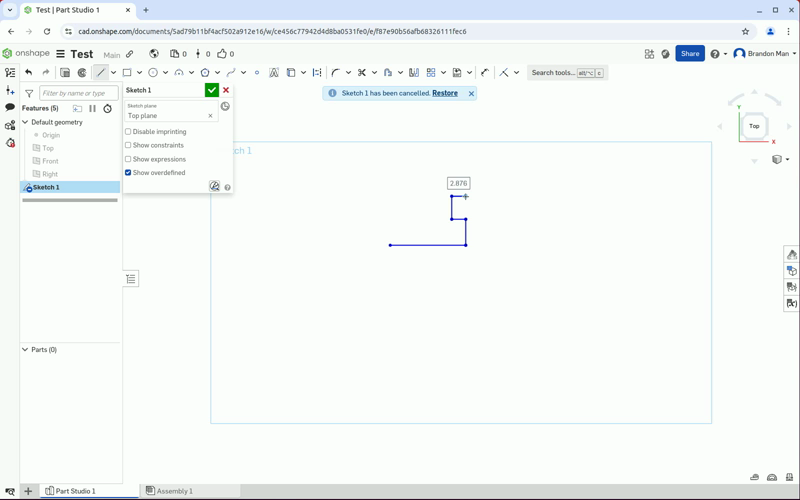
mouse_move(495, 196)
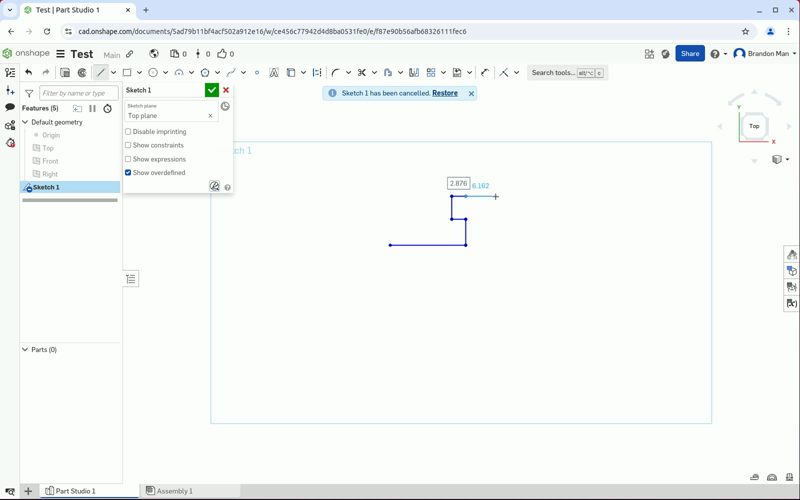
mouse_move(465, 170)
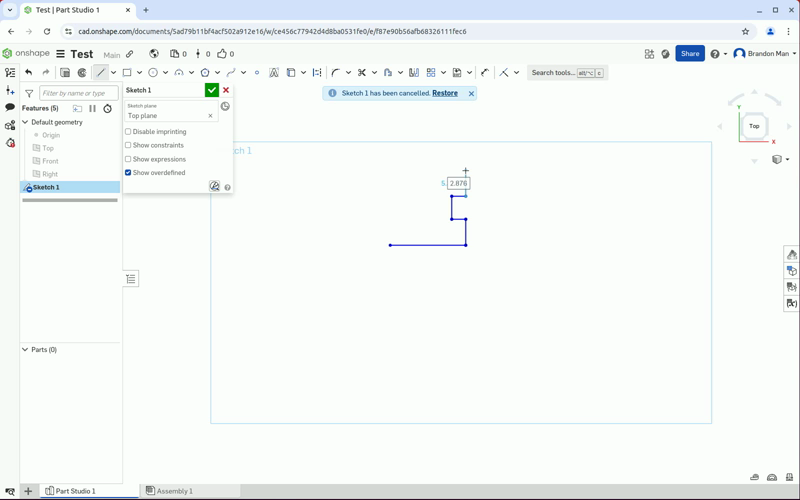
click(465, 170)
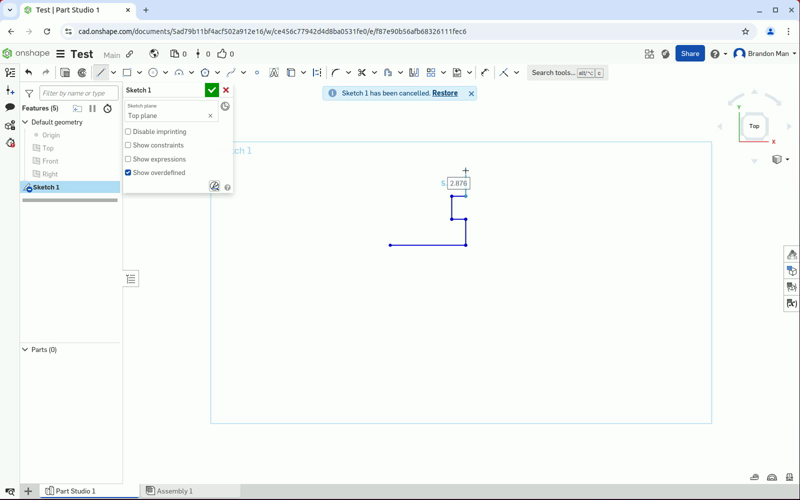
key_up(shift)
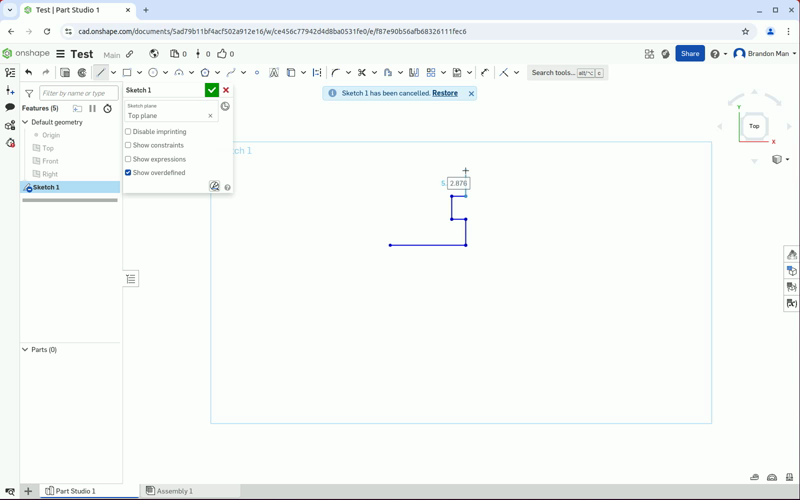
key_down(shift)
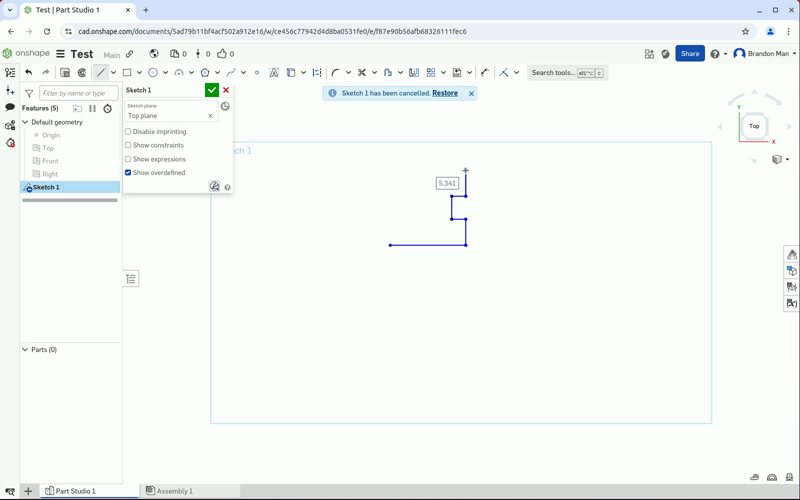
mouse_move(390, 170)
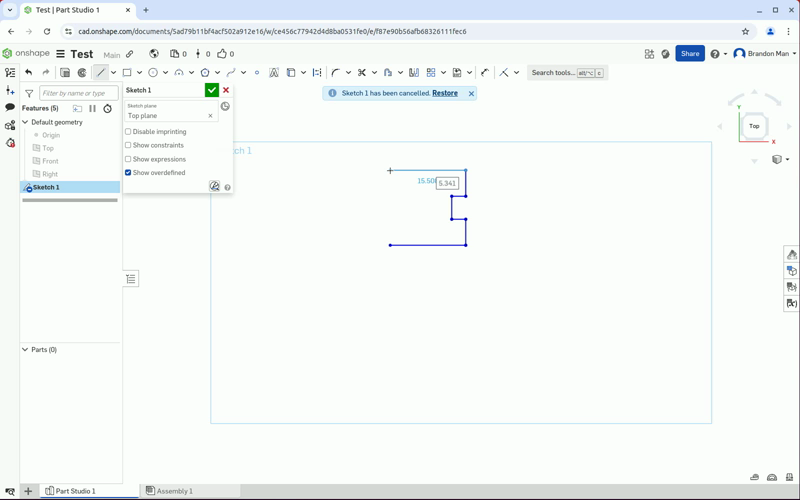
click(390, 170)
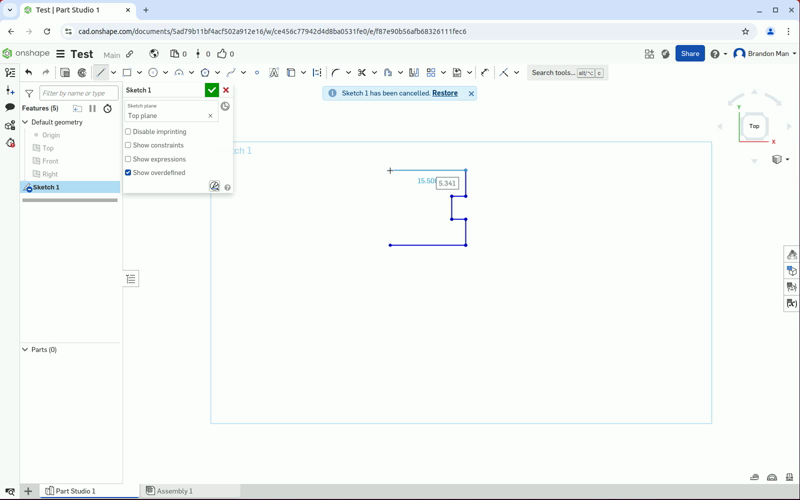
key_up(shift)
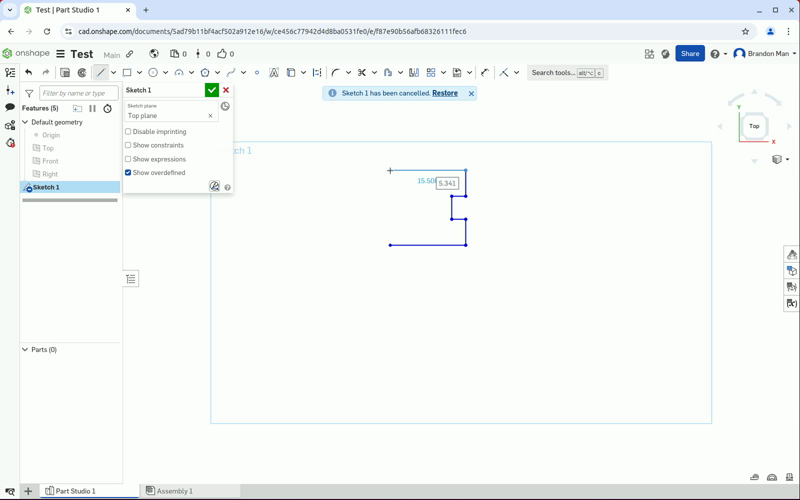
key_down(shift)
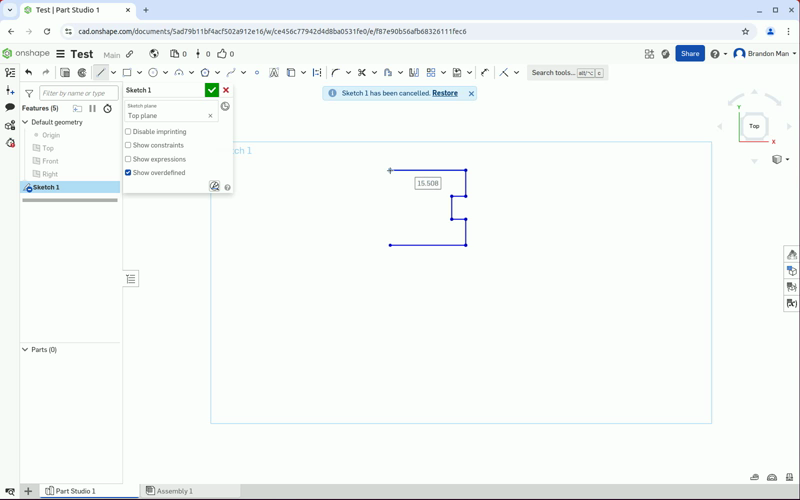
mouse_move(420, 170)
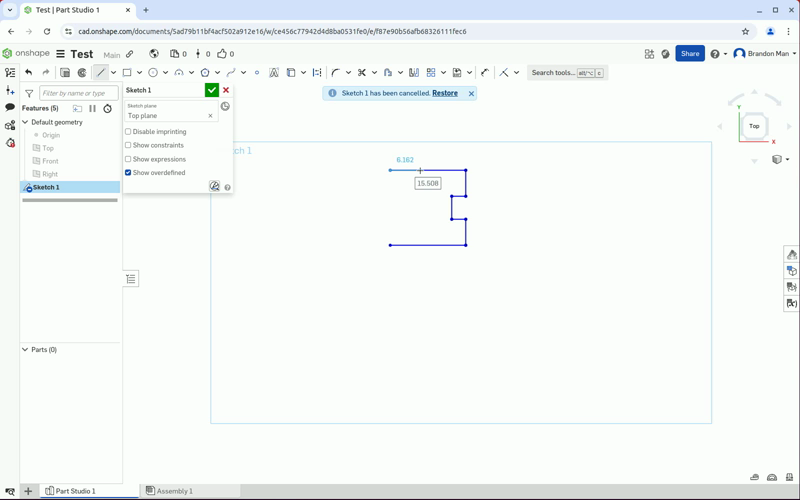
mouse_move(390, 196)
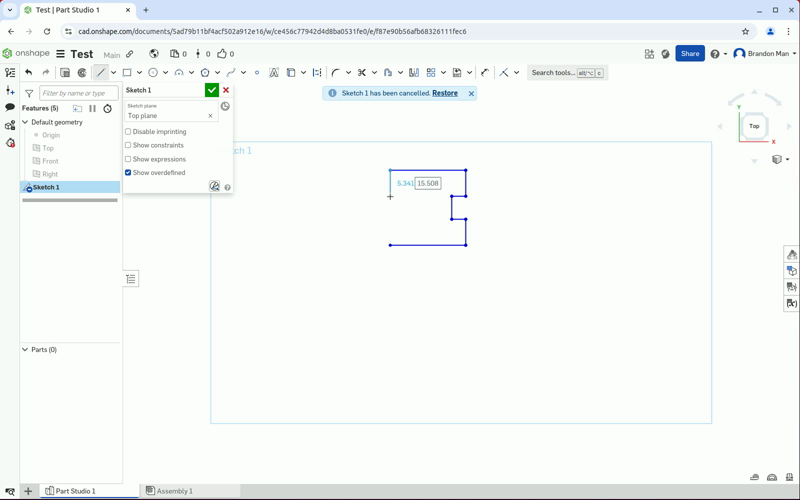
click(390, 196)
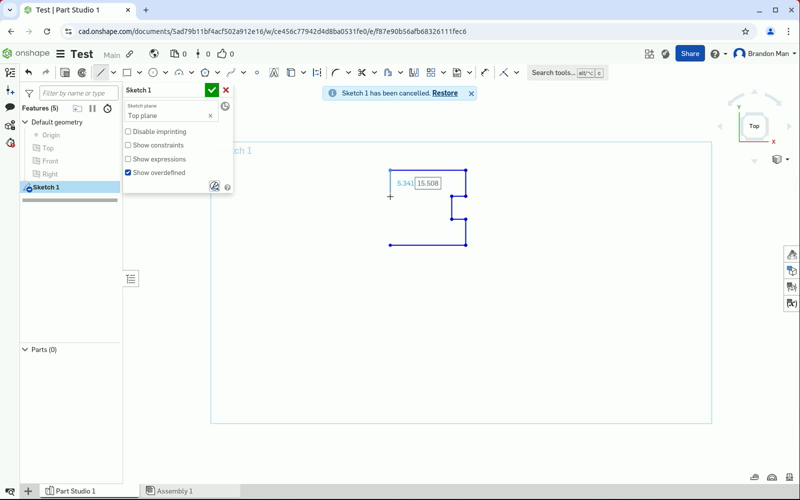
key_up(shift)
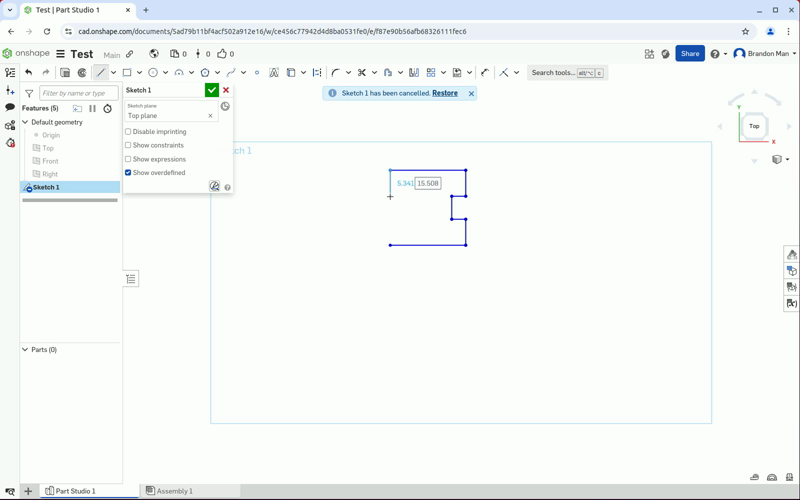
key_down(shift)
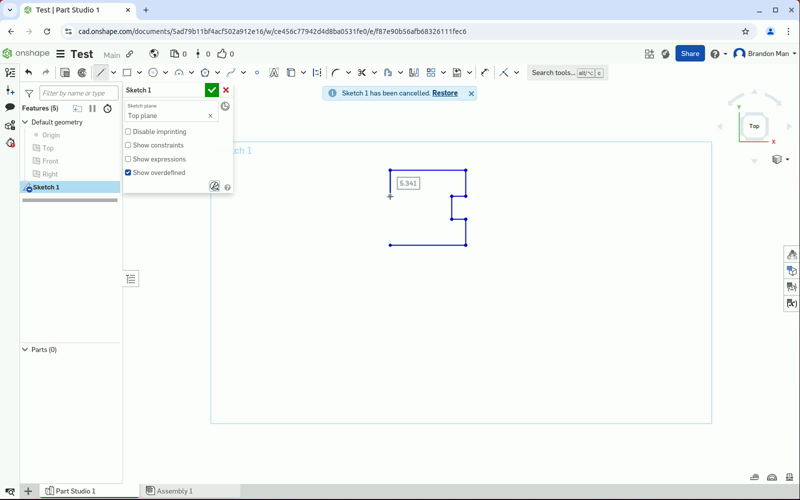
mouse_move(420, 196)
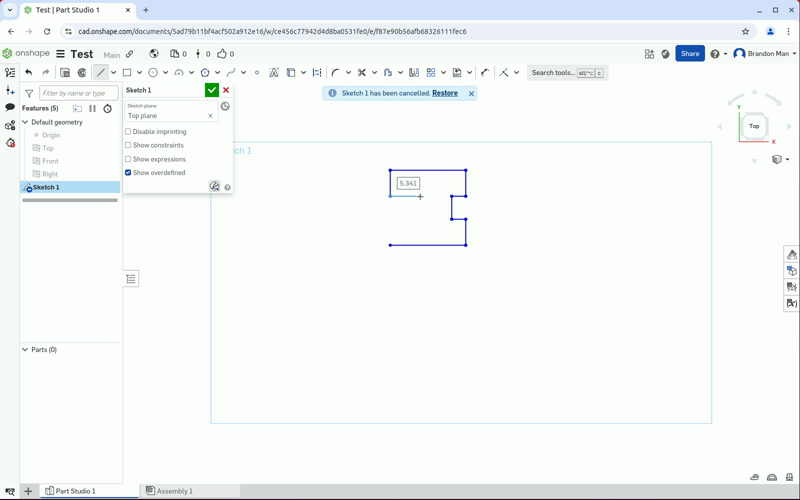
mouse_move(404, 196)
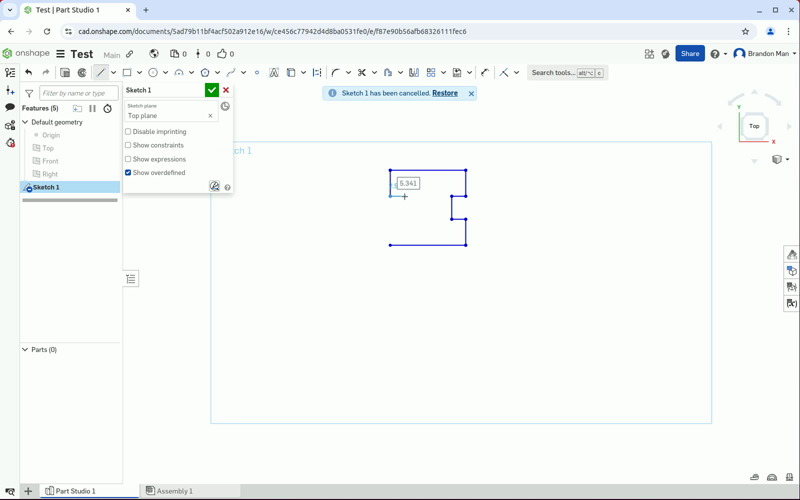
click(404, 196)
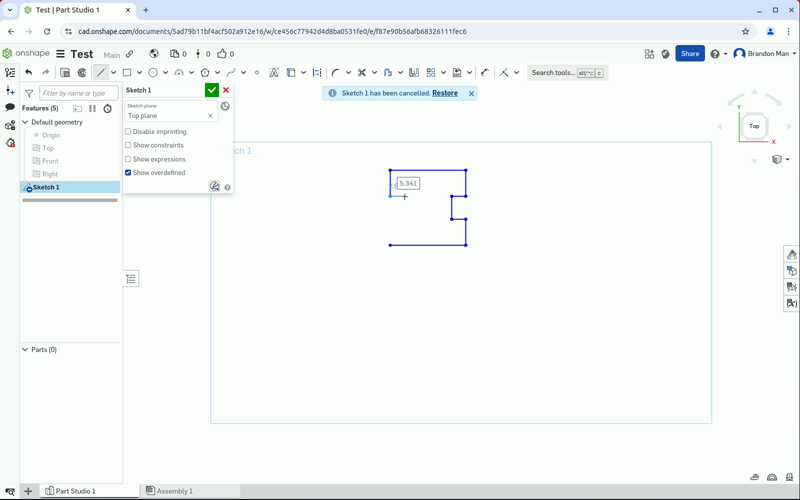
key_up(shift)
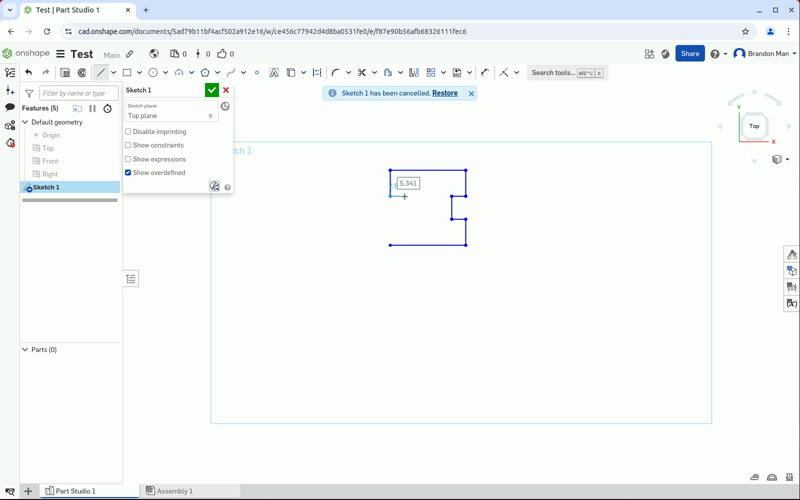
key_down(shift)
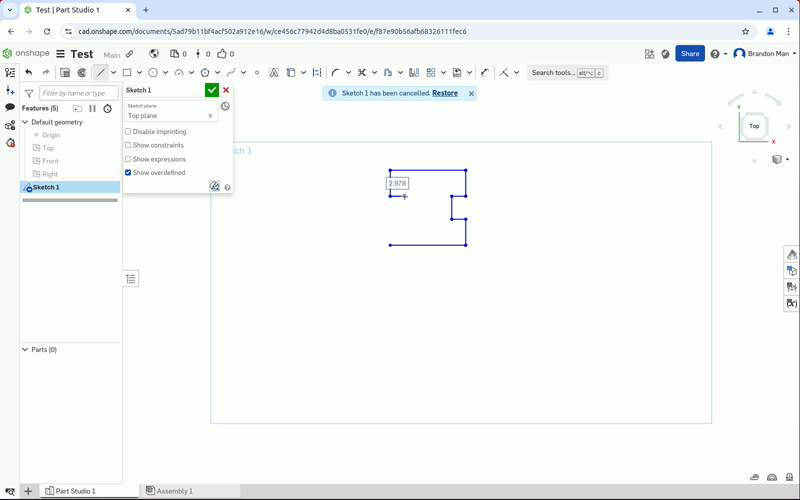
mouse_move(434, 196)
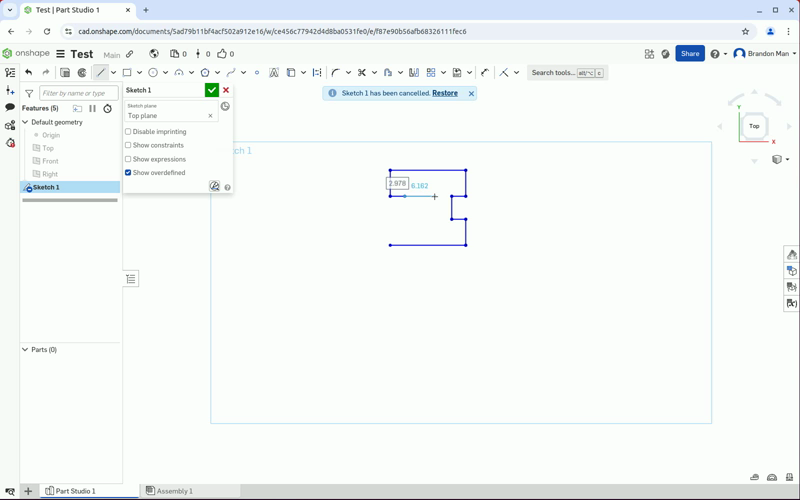
mouse_move(404, 219)
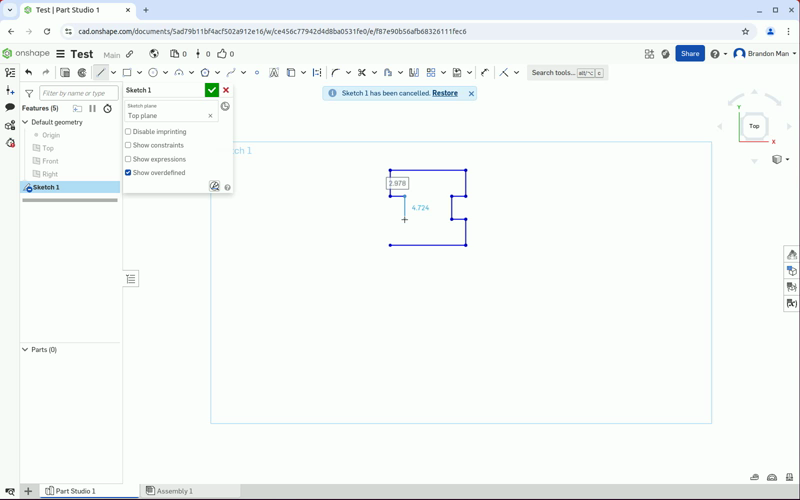
click(404, 219)
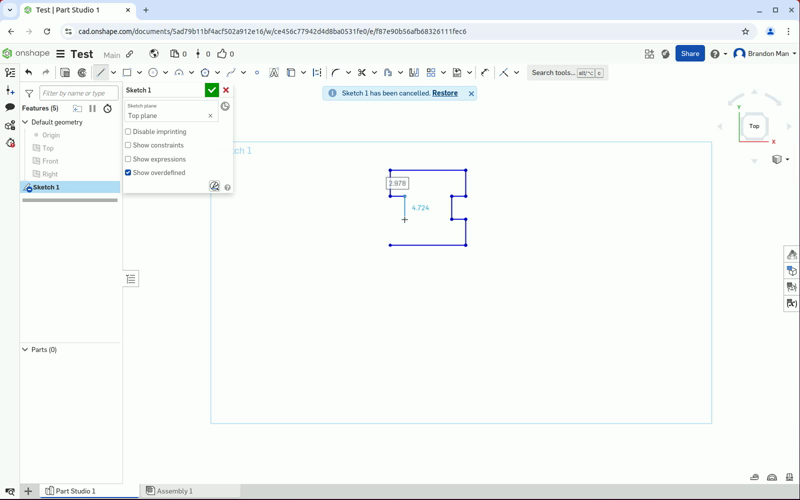
key_up(shift)
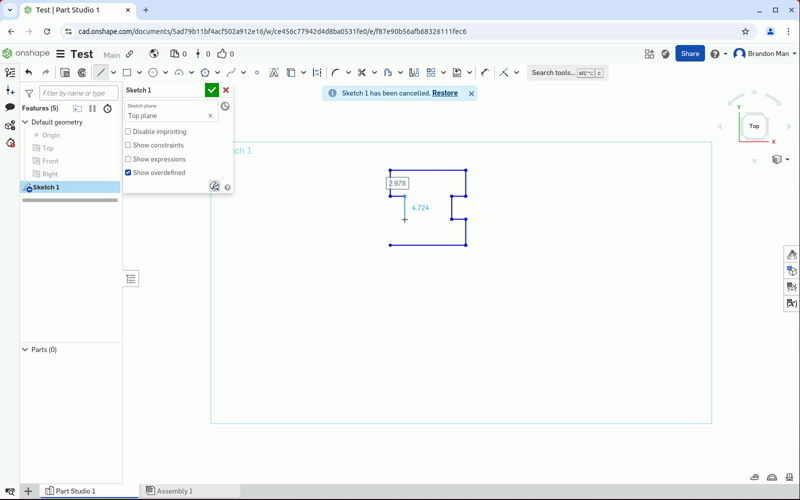
key_down(shift)
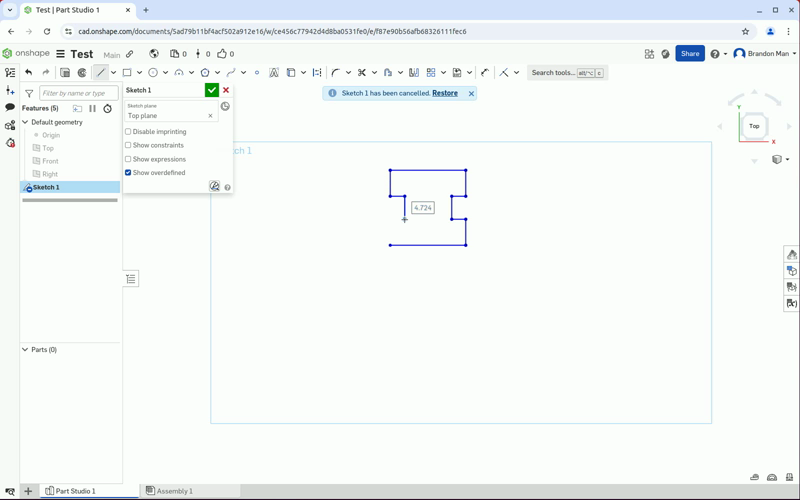
mouse_move(434, 219)
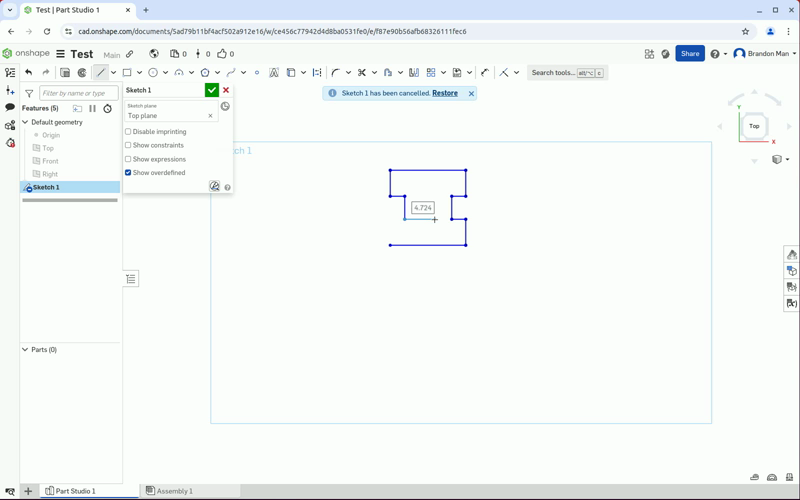
mouse_move(390, 219)
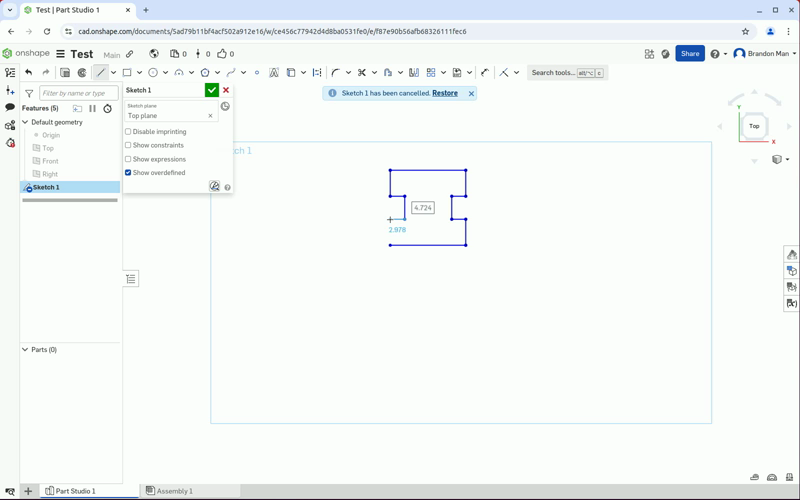
click(390, 219)
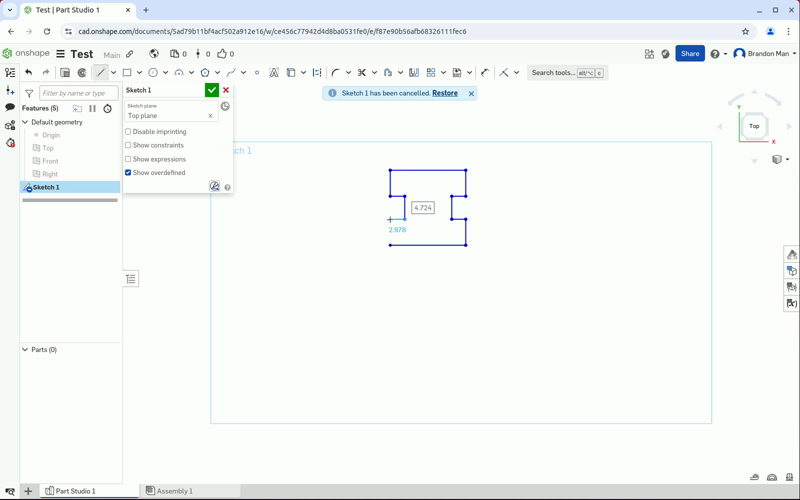
key_up(shift)
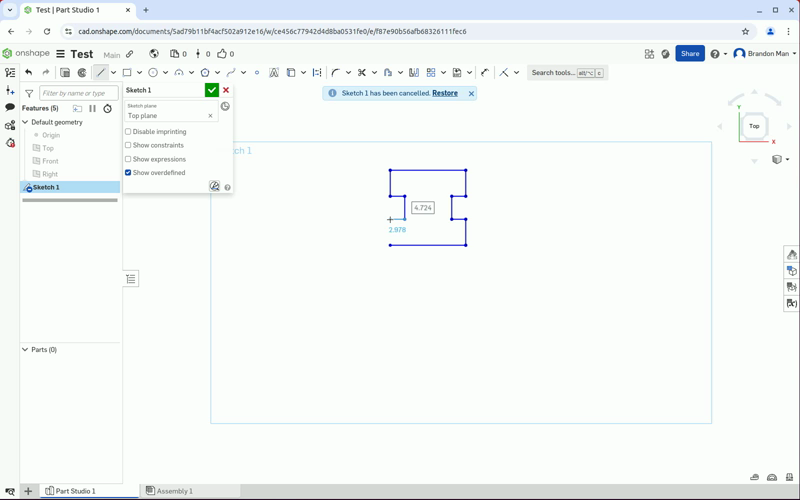
mouse_move(420, 219)
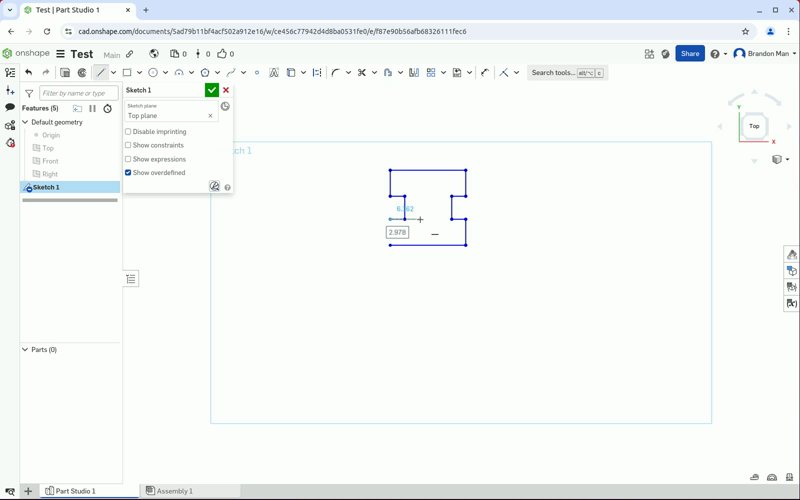
key_down(shift)
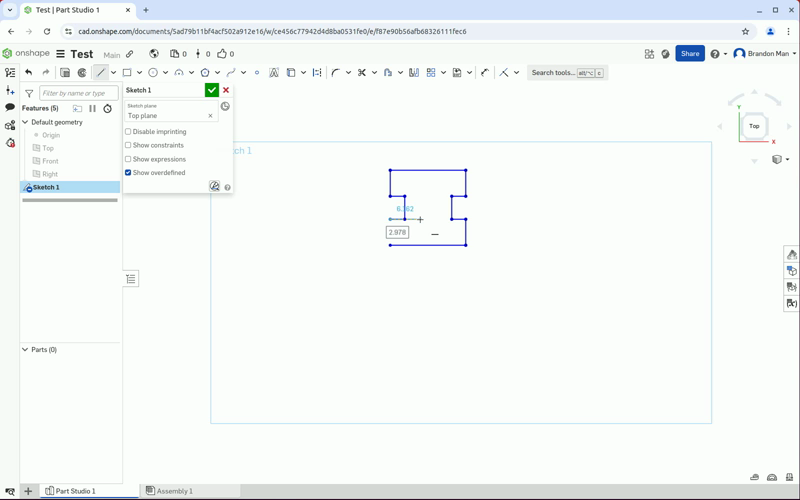
mouse_move(390, 245)
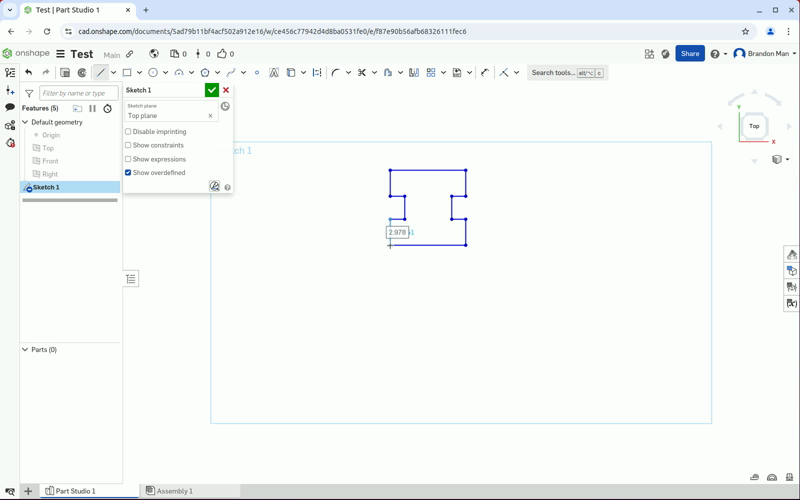
key_up(shift)
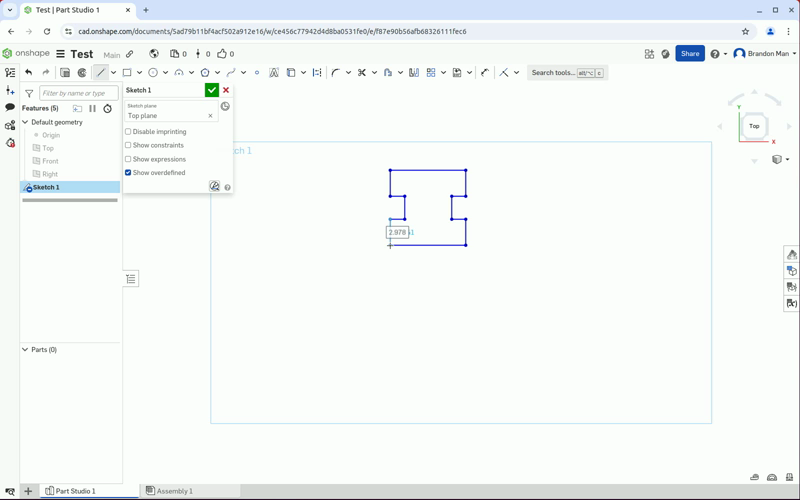
click(390, 245)
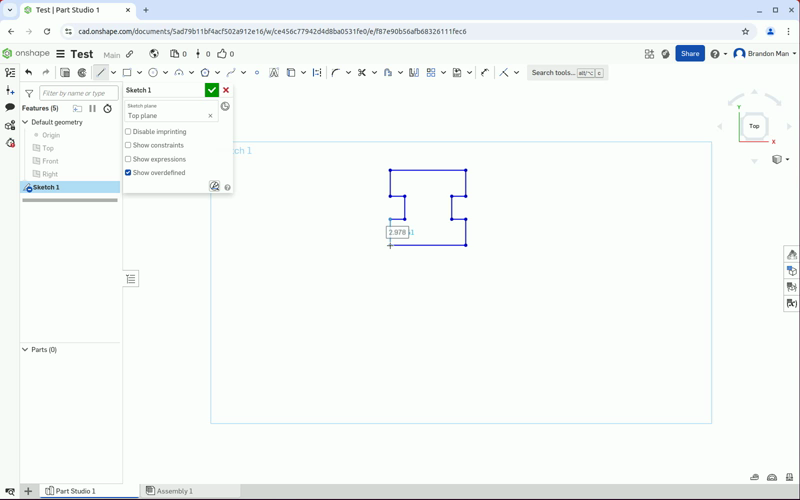
key(esc)
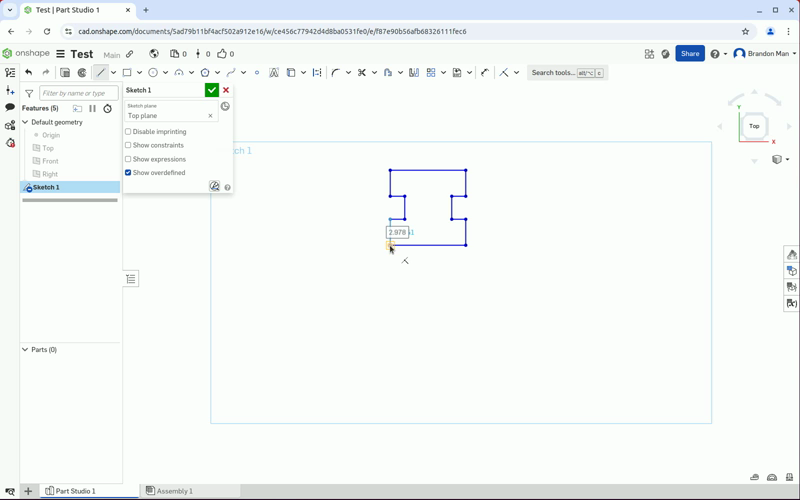
key(c)
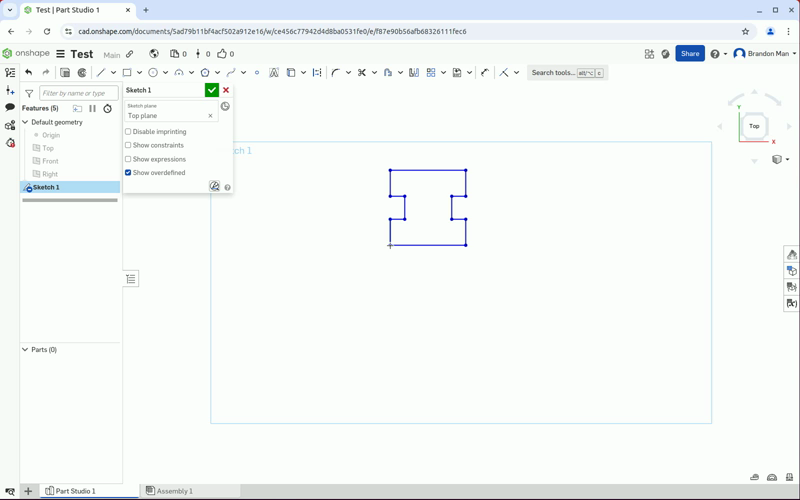
key_down(shift)
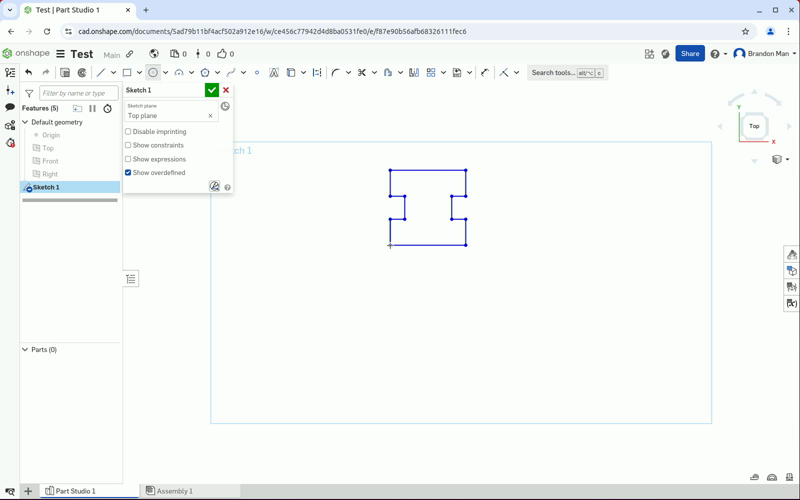
mouse_move(428, 207)
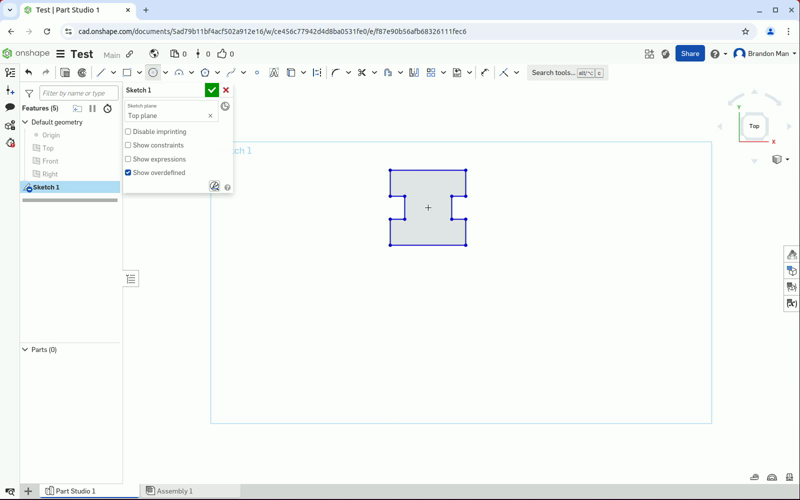
click(428, 207)
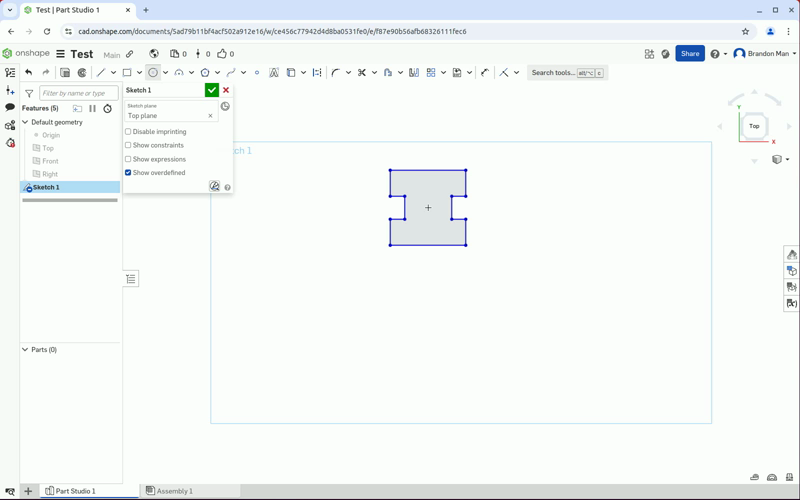
key_up(shift)
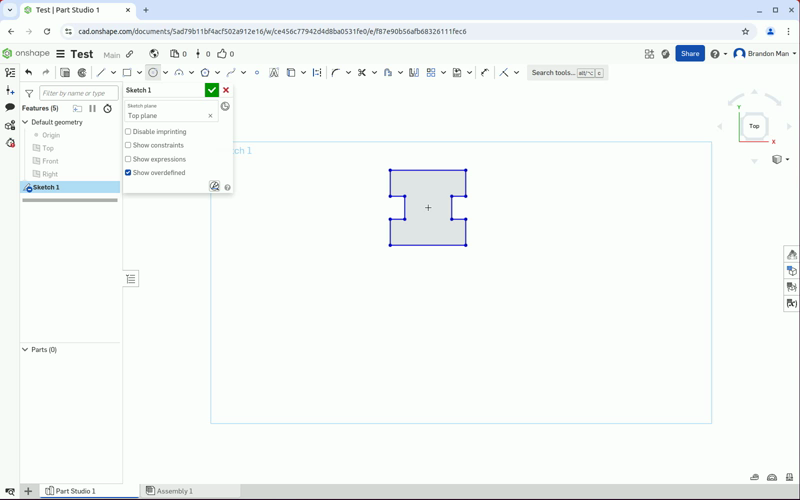
mouse_move(437, 207)
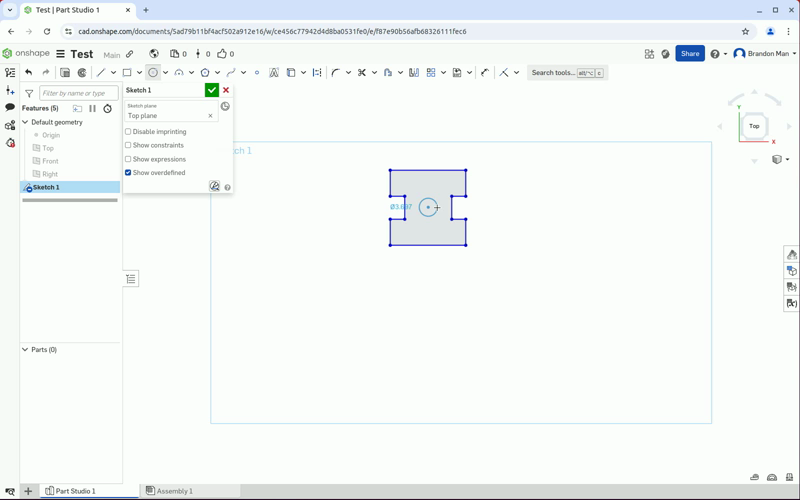
click(437, 207)
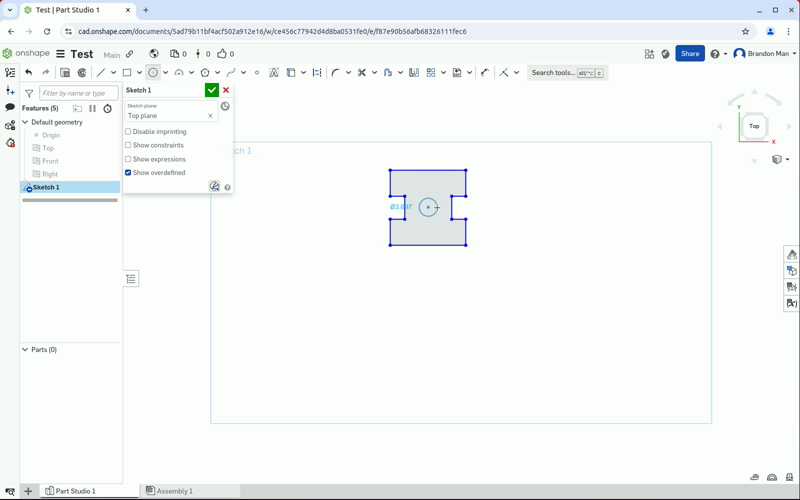
key(esc)
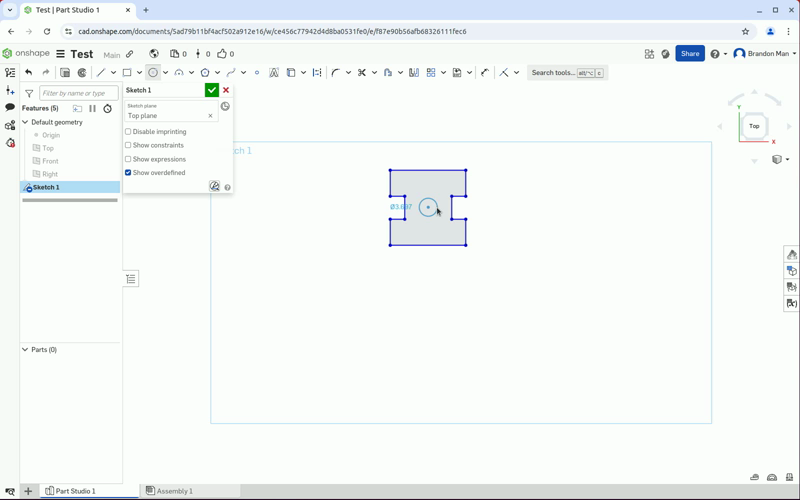
mouse_move(415, 240)
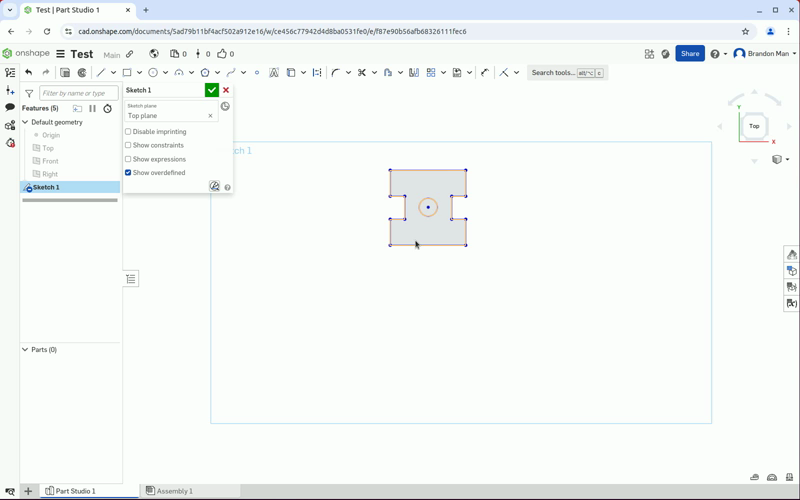
click(415, 240)
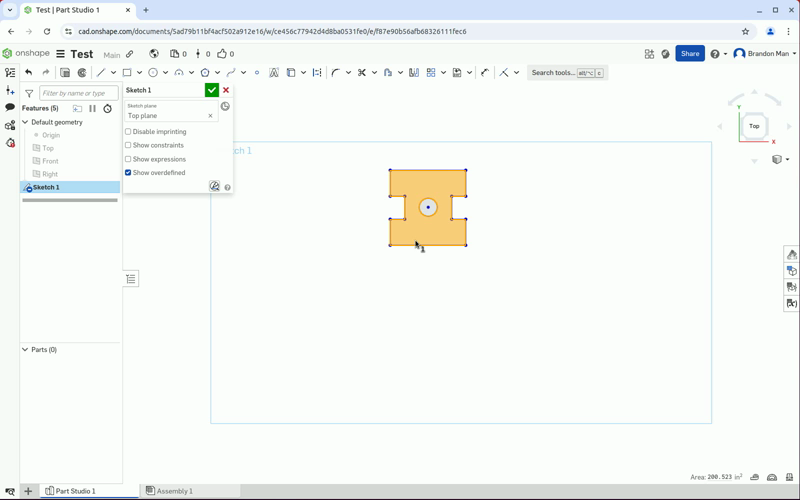
mouse_move(73, 352)
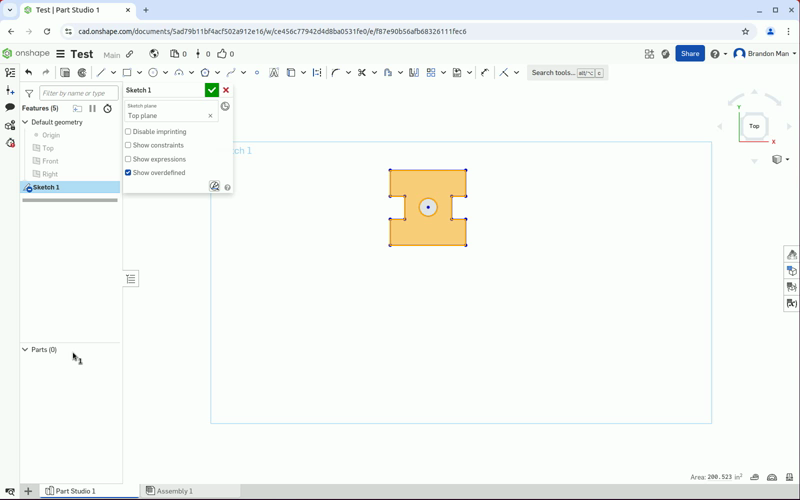
key(shift+y)
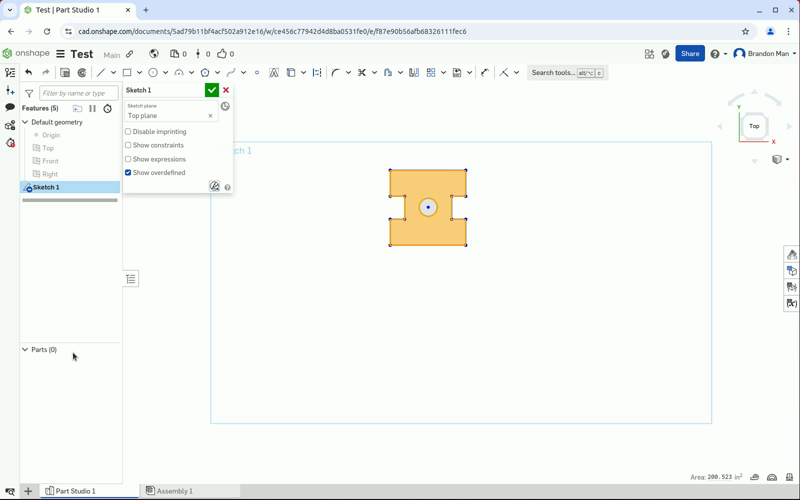
key(shift+e)
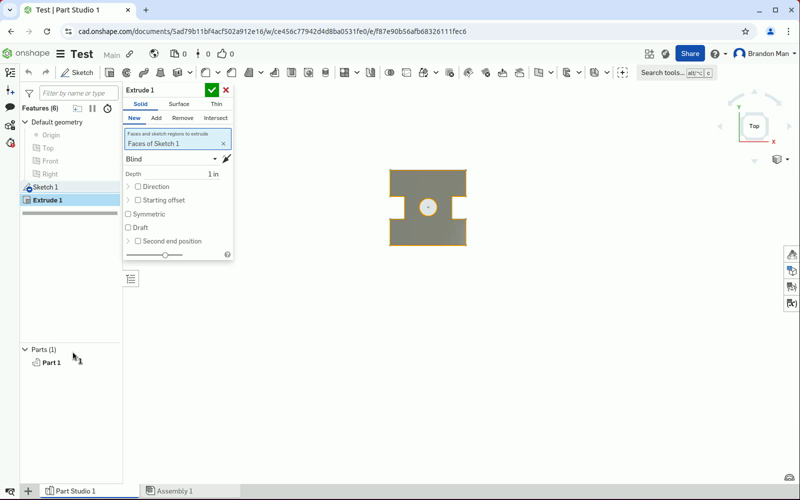
mouse_move(143, 106)
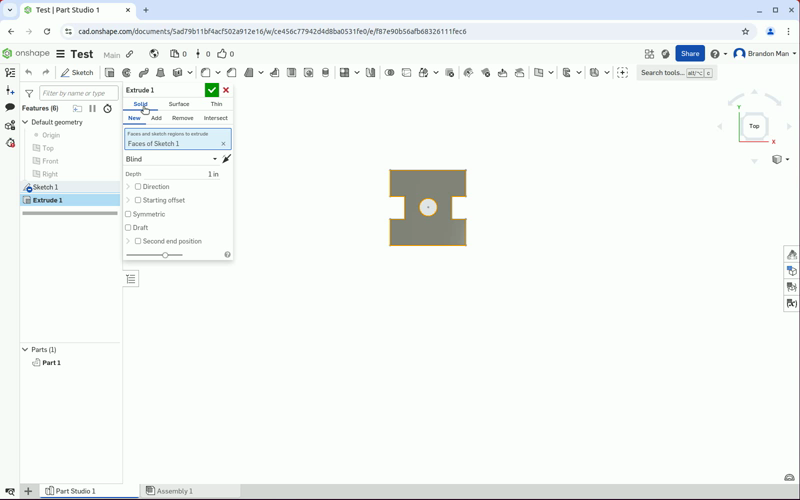
click(143, 106)
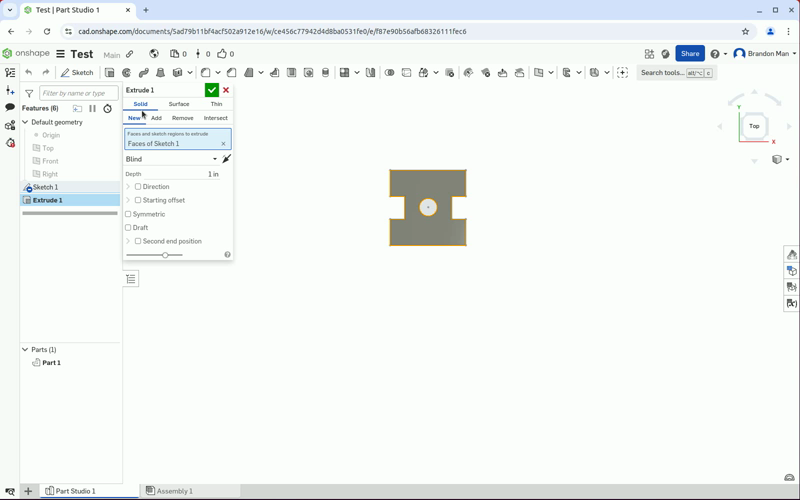
mouse_move(137, 120)
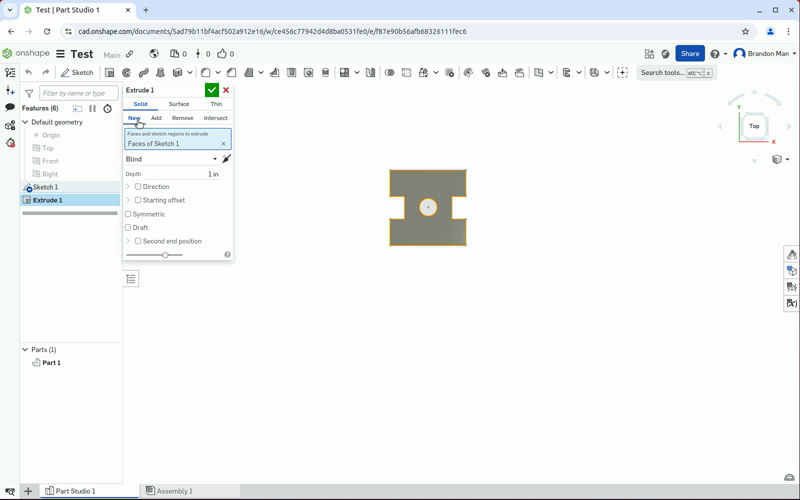
click(137, 120)
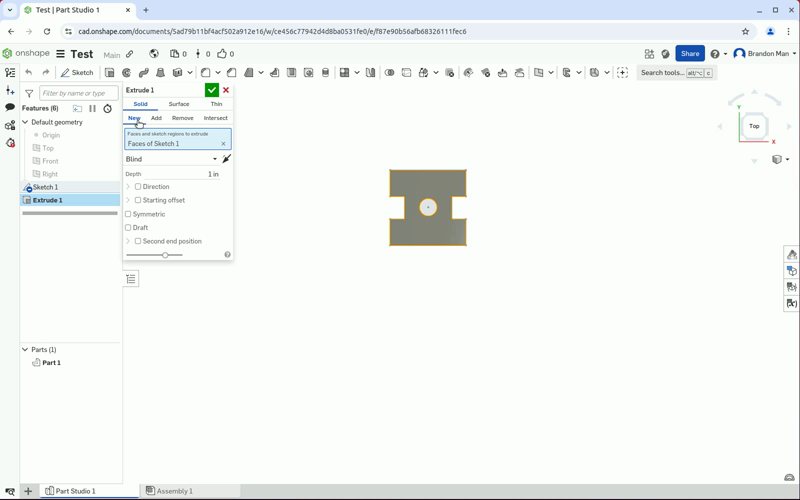
key(tab, 4)
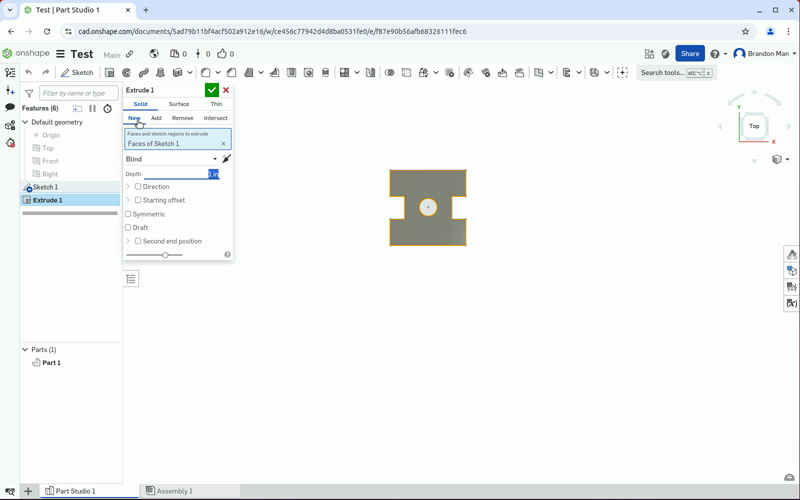
text(3.851)
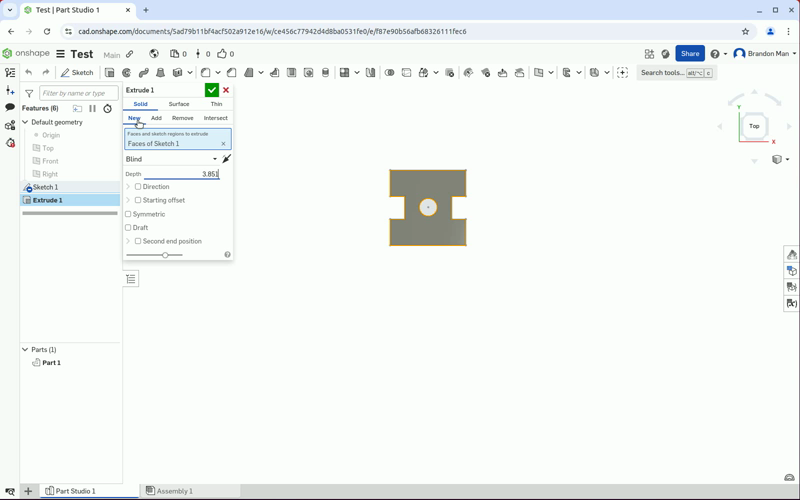
key(enter)
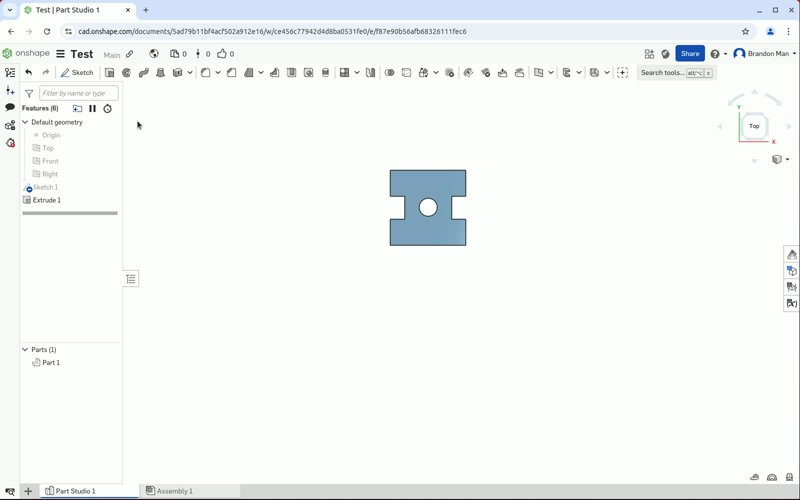
key(shift+h)
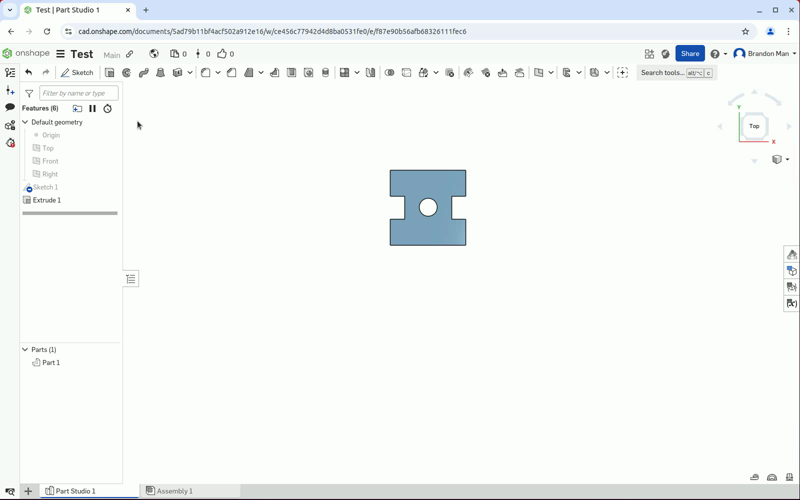
key(shift+h)
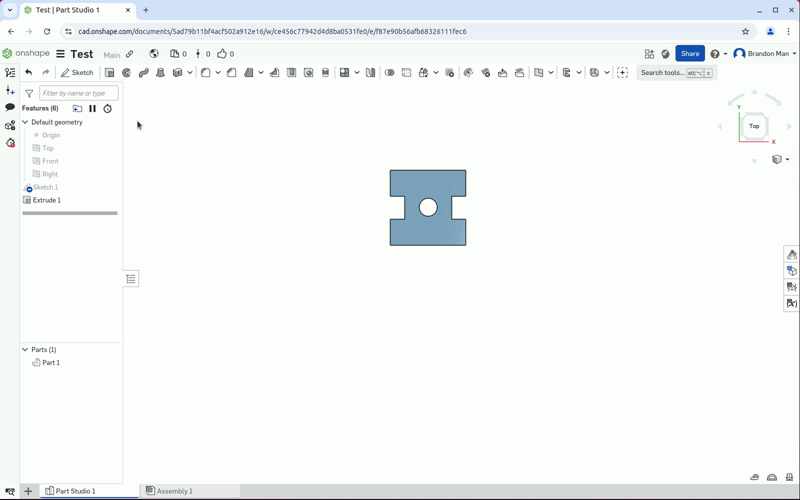
mouse_move(73, 189)
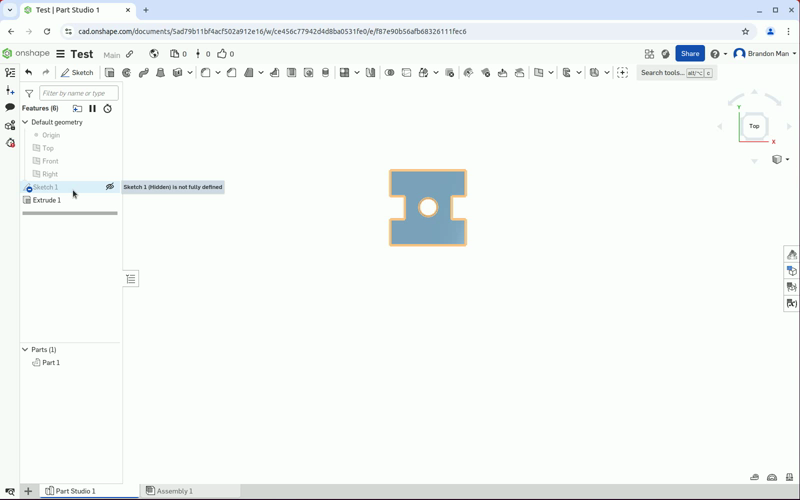
click(73, 189)
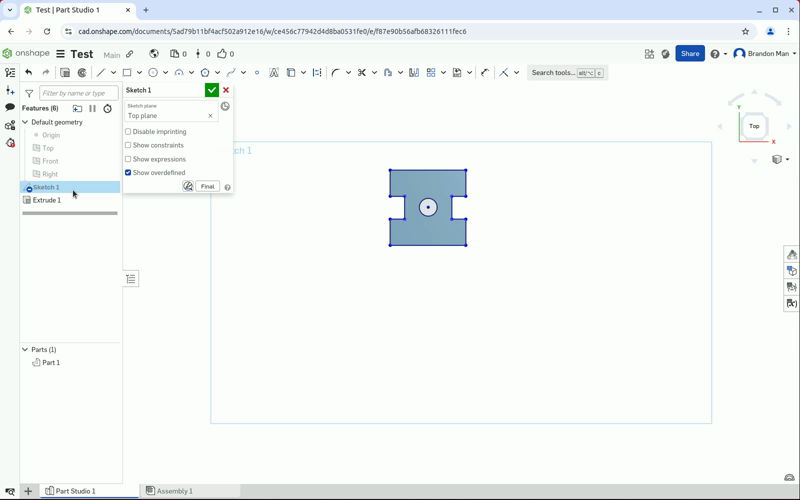
mouse_move(229, 92)
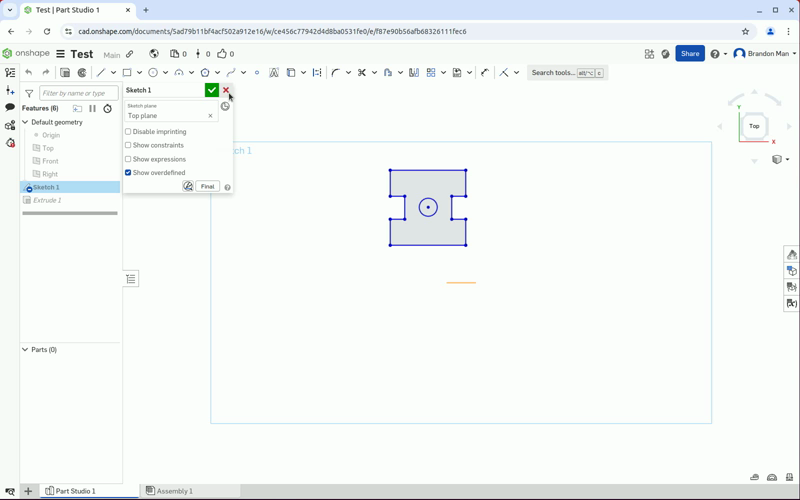
click(229, 92)
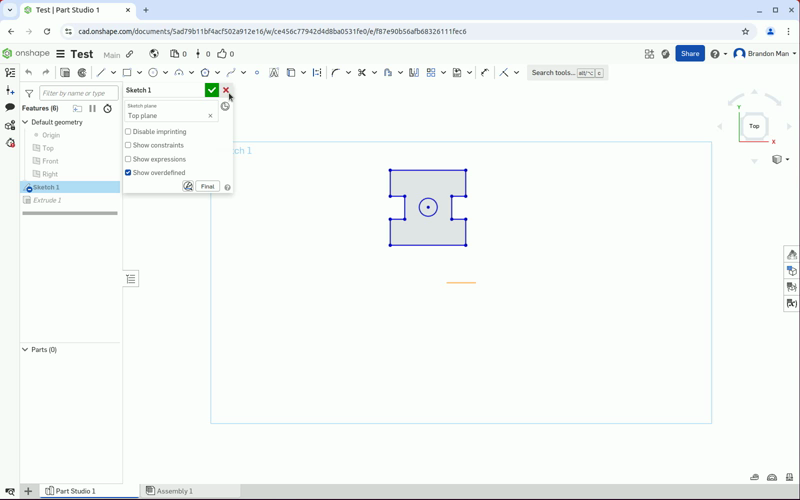
key(shift+s)
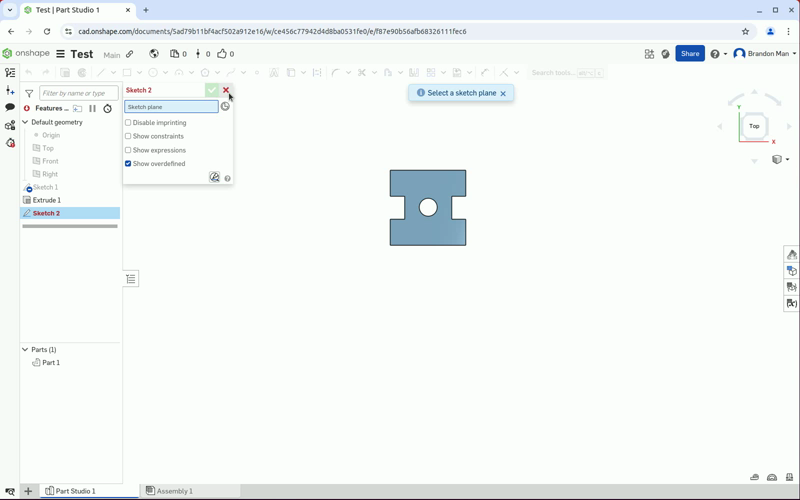
mouse_move(73, 150)
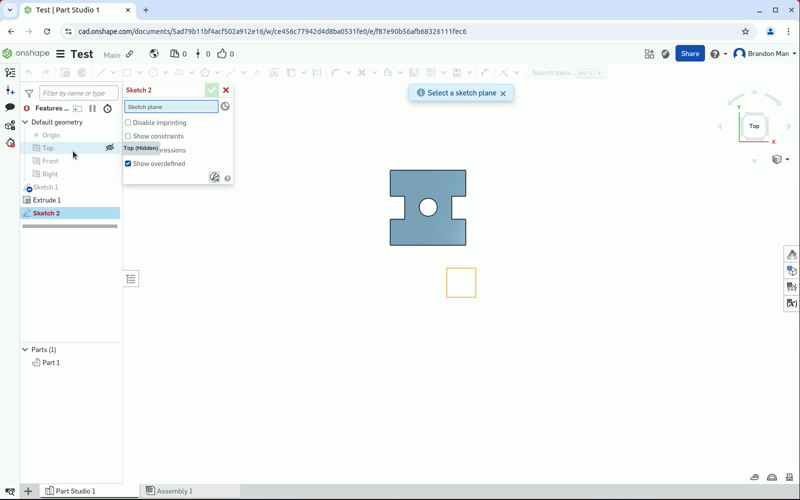
click(73, 150)
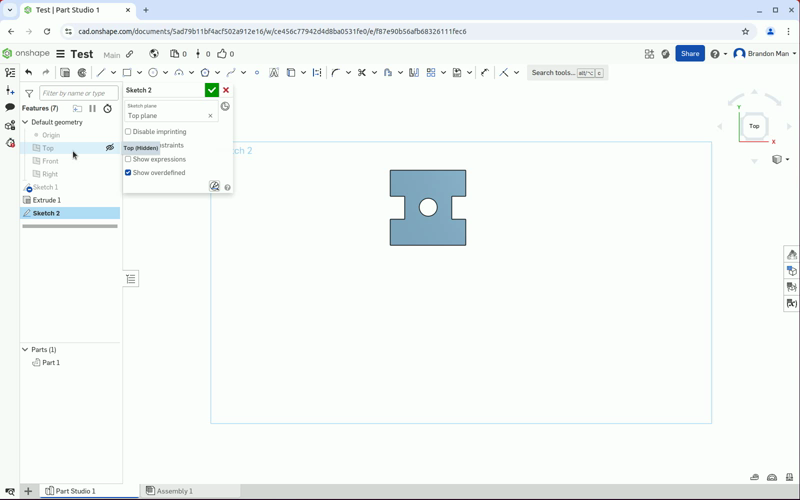
mouse_move(73, 352)
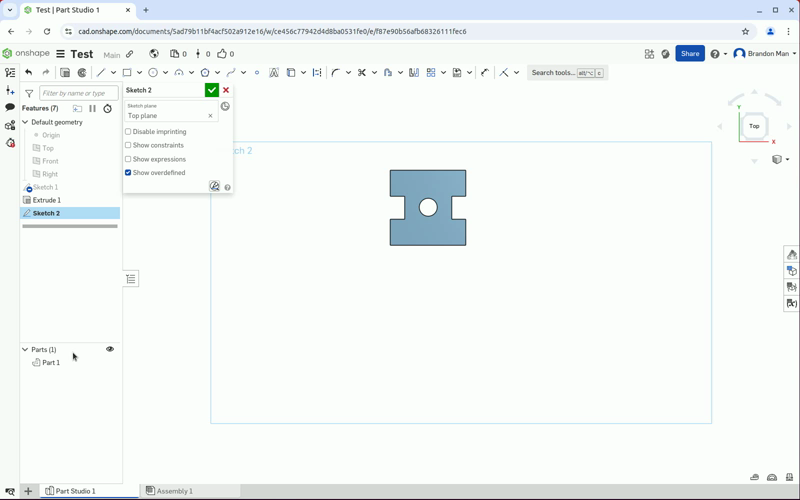
key(y)
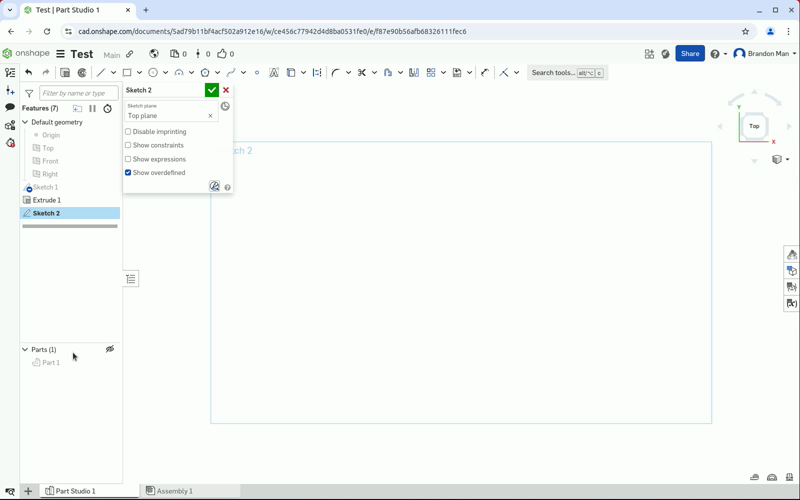
key(l)
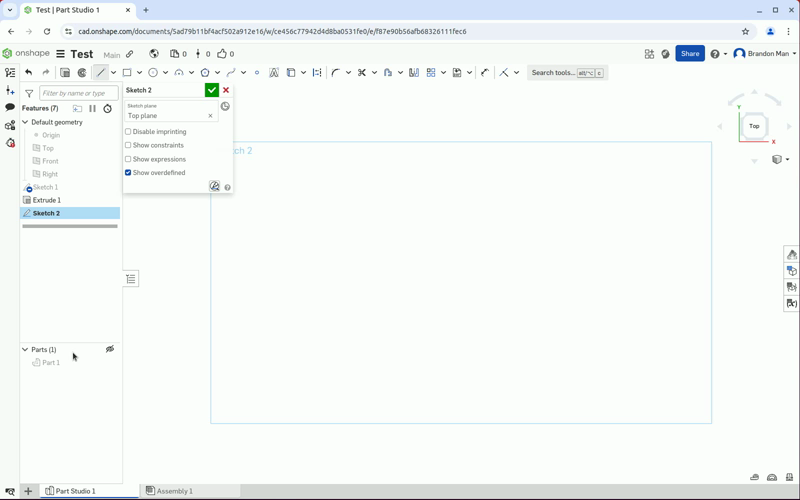
key_down(shift)
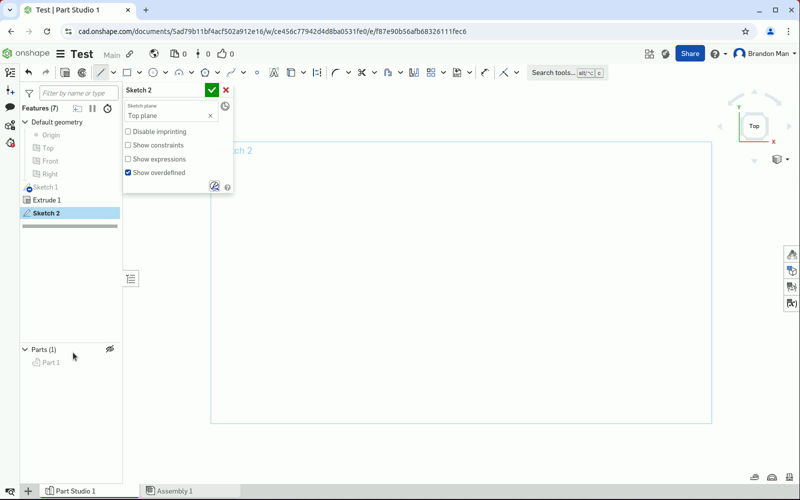
mouse_move(390, 282)
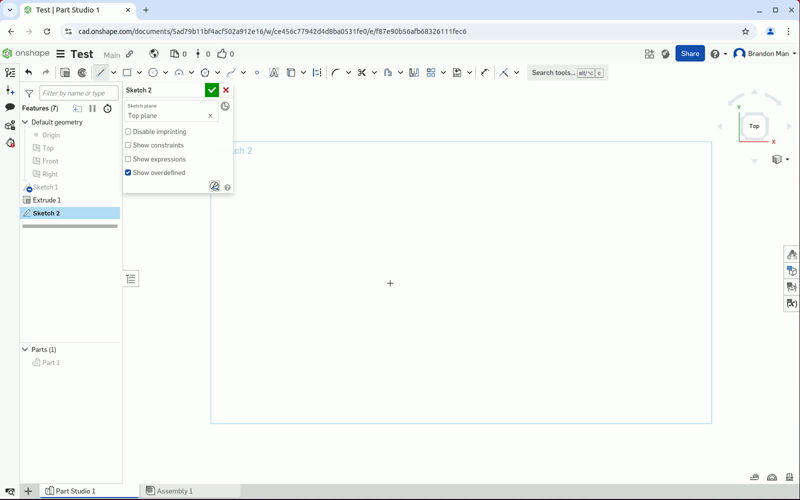
click(390, 282)
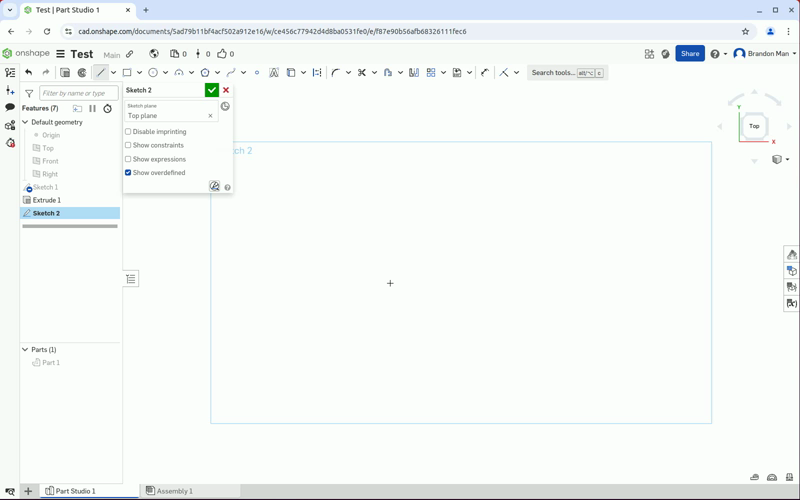
key_up(shift)
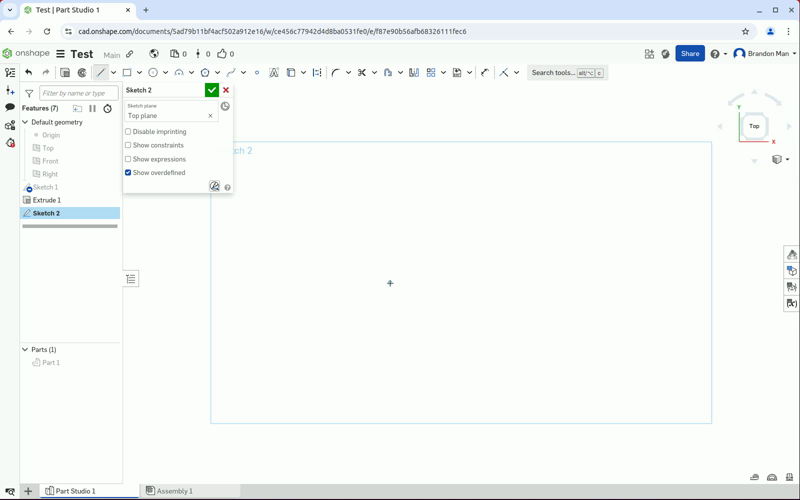
key_down(shift)
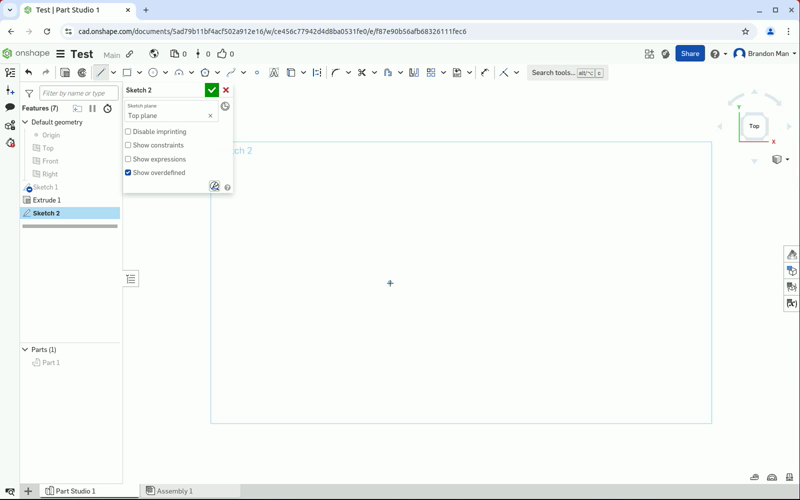
mouse_move(465, 282)
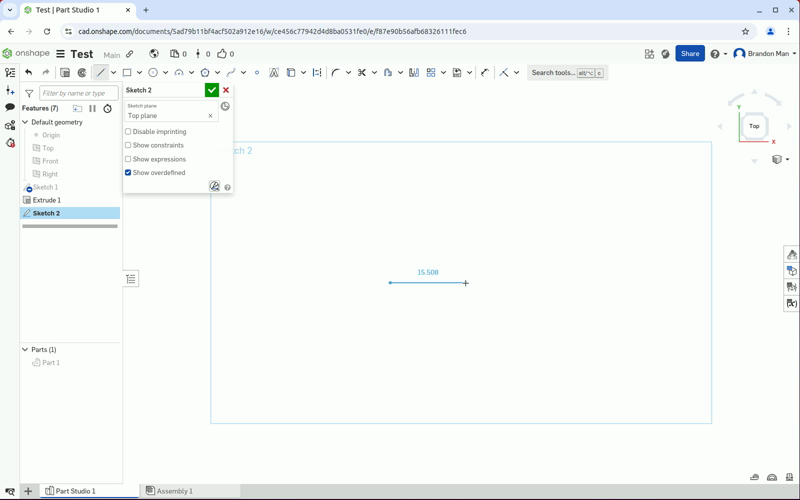
click(465, 282)
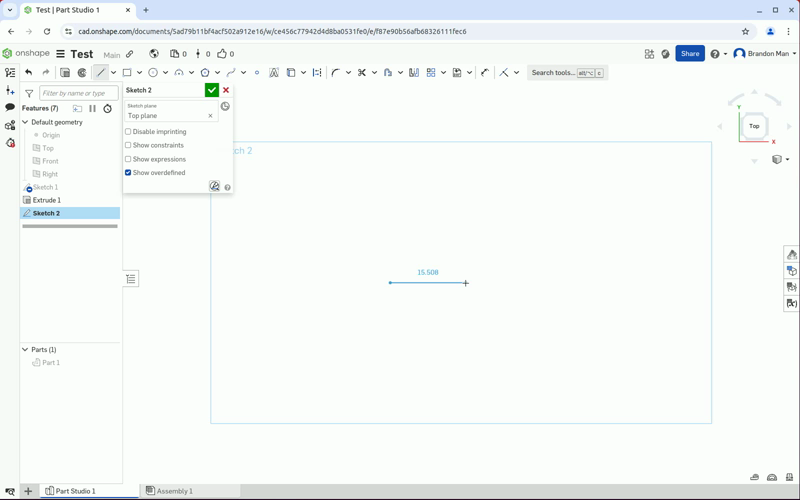
key_up(shift)
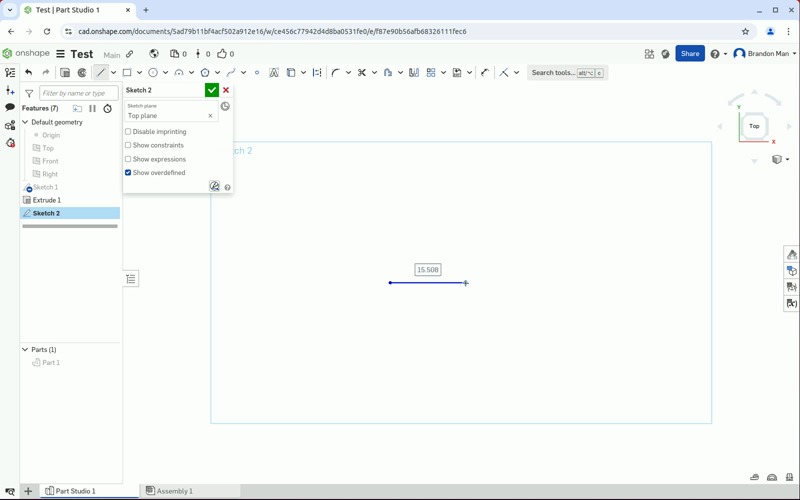
key_down(shift)
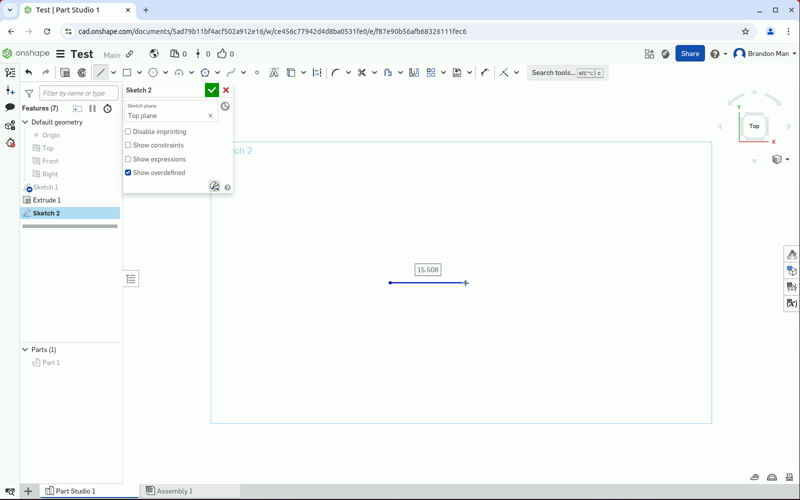
mouse_move(495, 282)
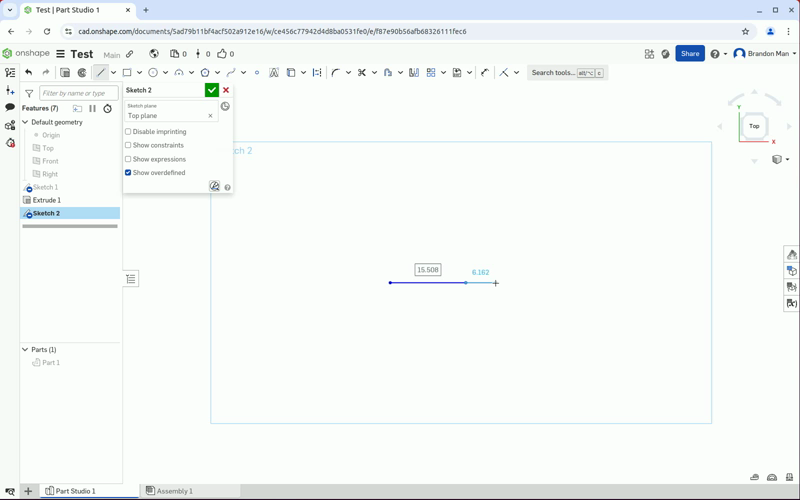
mouse_move(465, 244)
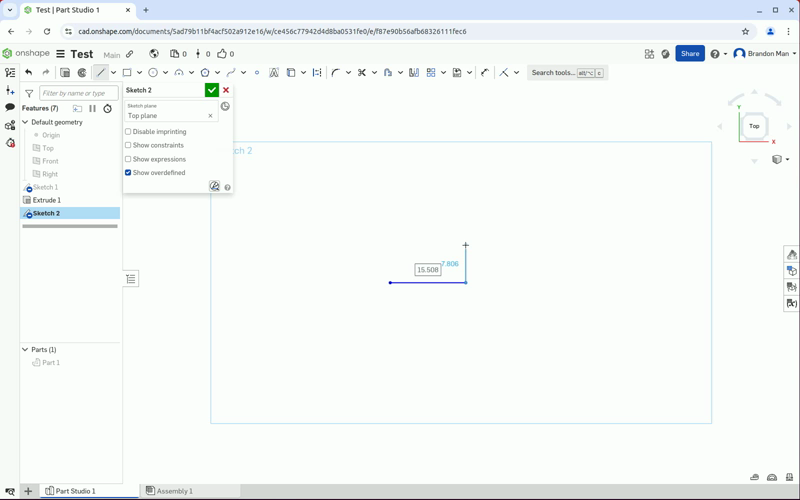
click(465, 244)
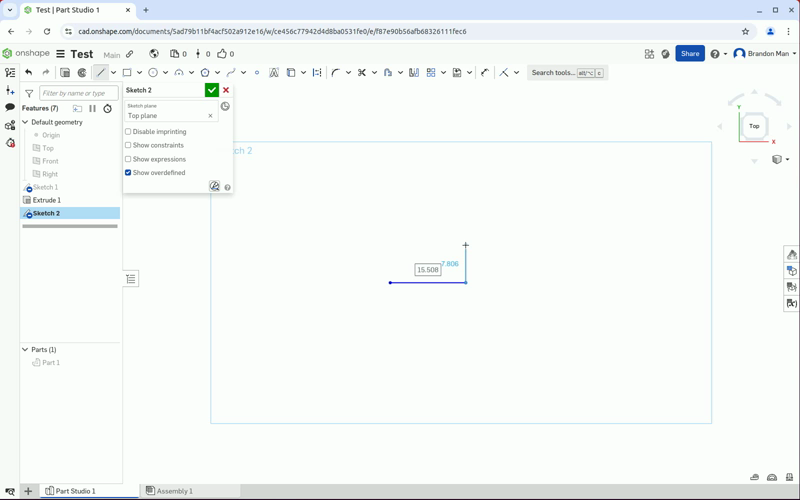
key_up(shift)
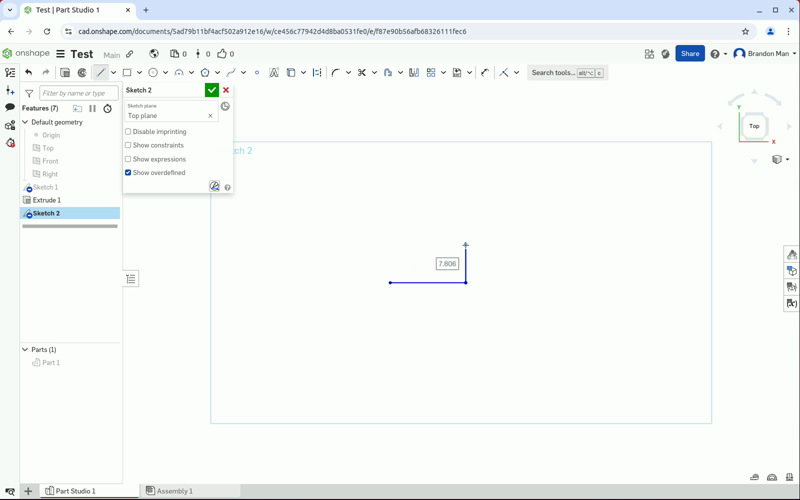
key_down(shift)
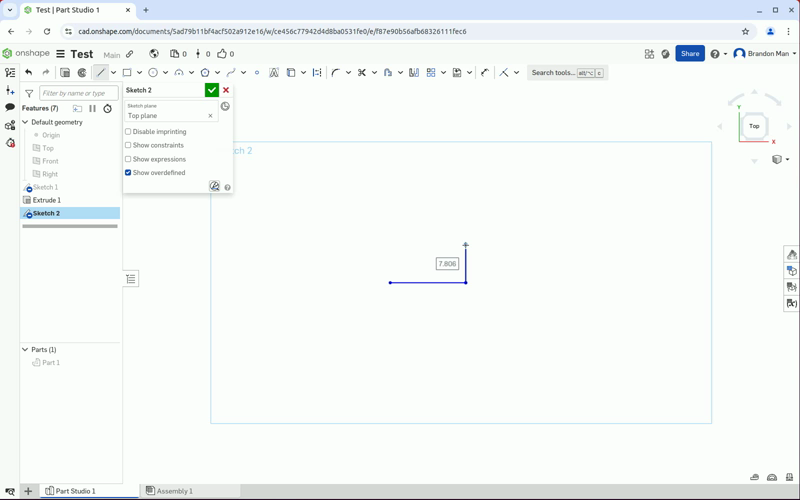
mouse_move(390, 244)
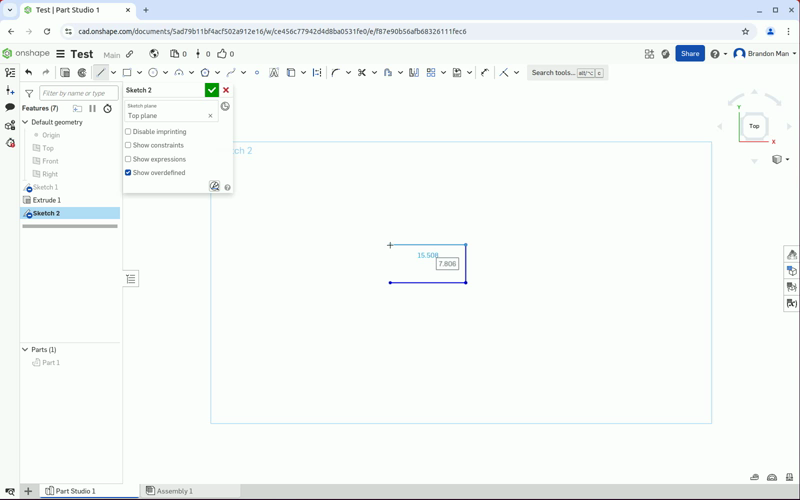
click(390, 244)
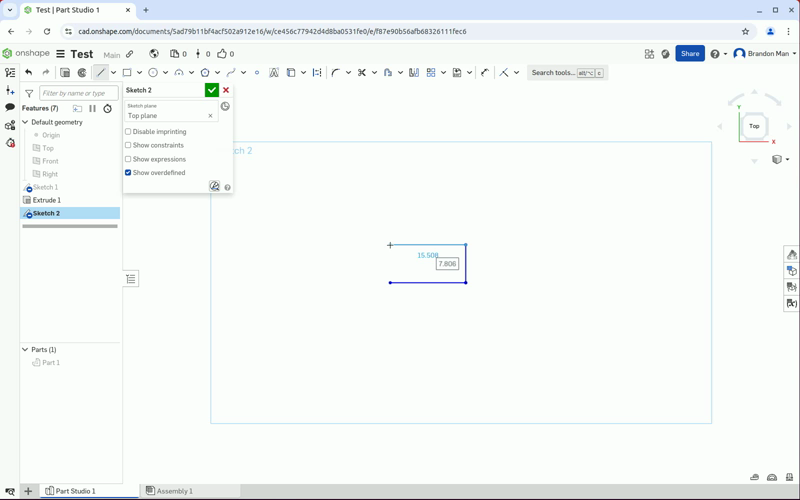
key_up(shift)
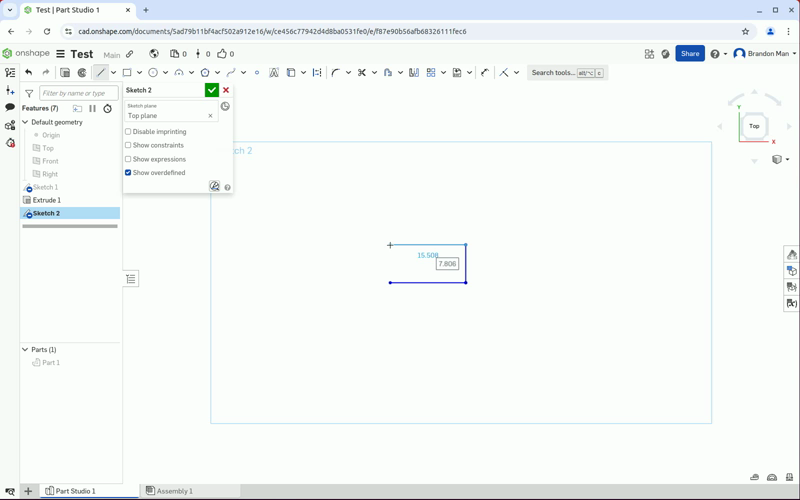
mouse_move(420, 244)
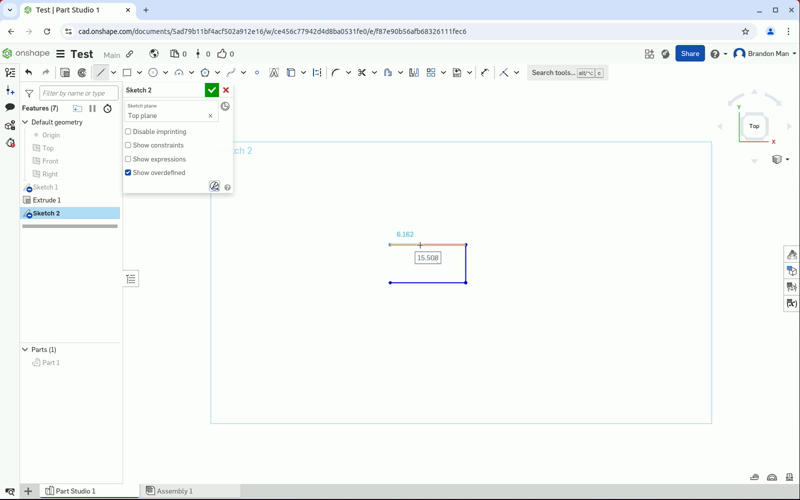
key_down(shift)
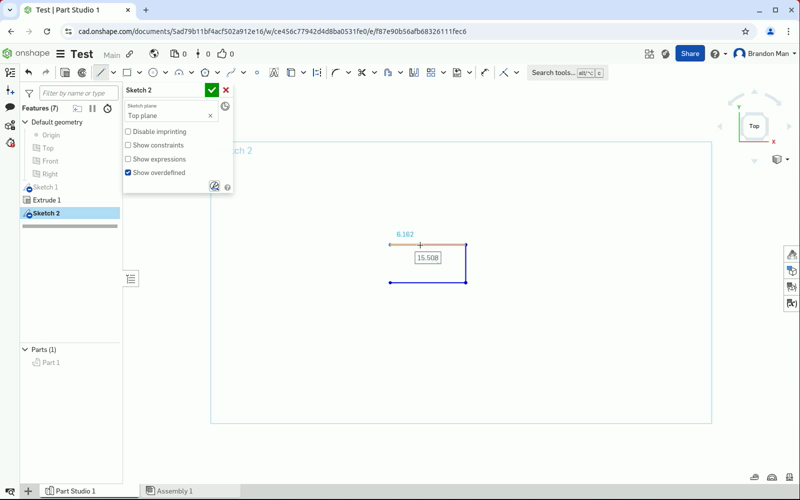
mouse_move(390, 282)
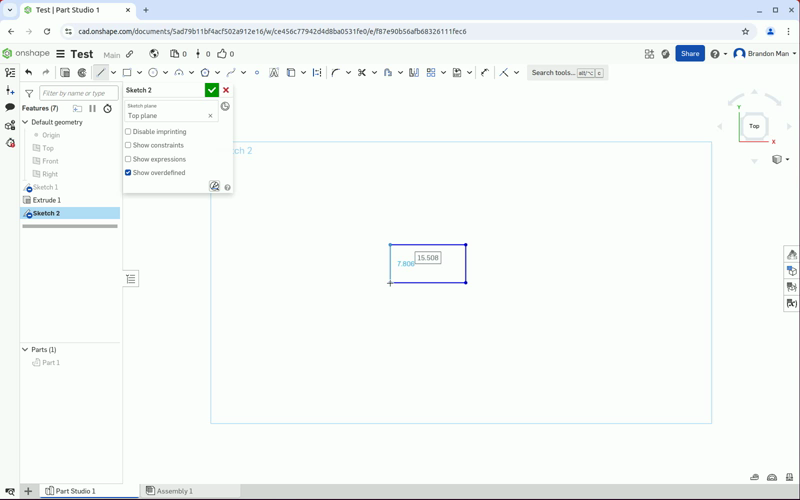
key_up(shift)
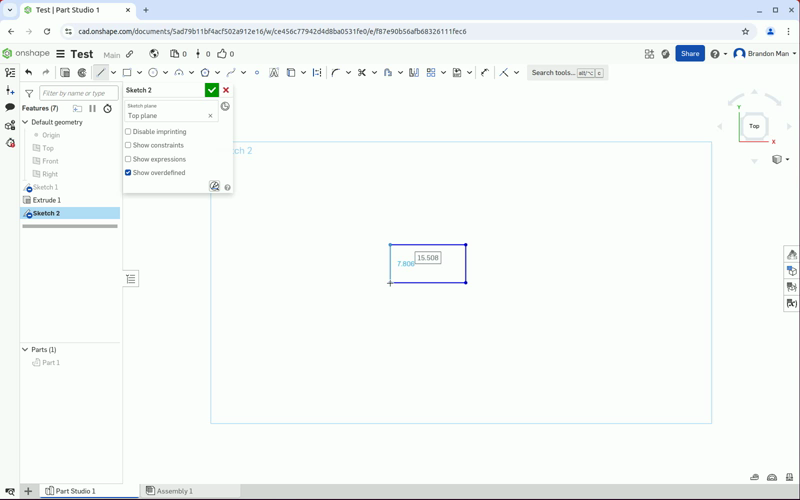
click(390, 282)
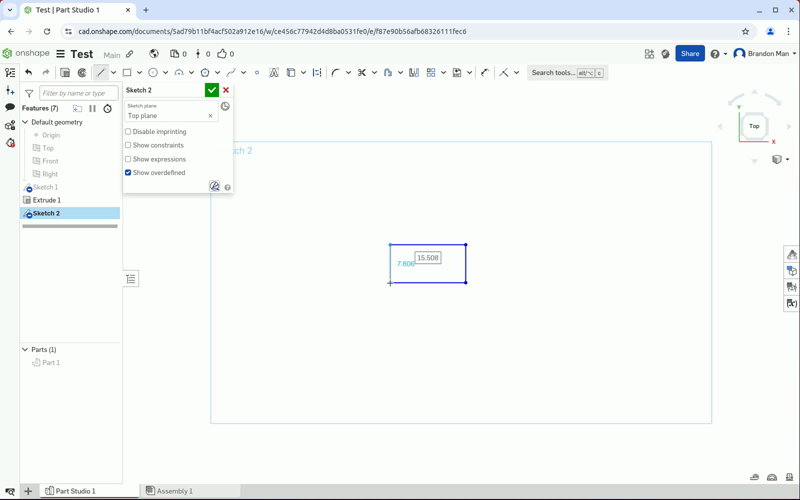
key(esc)
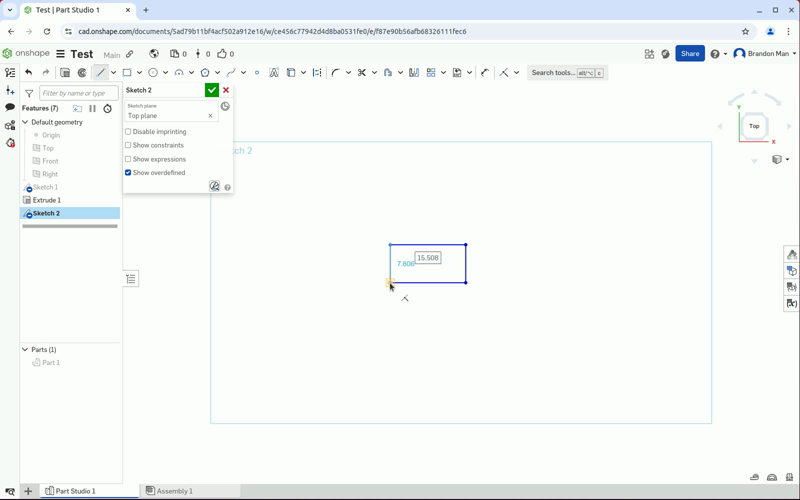
key(c)
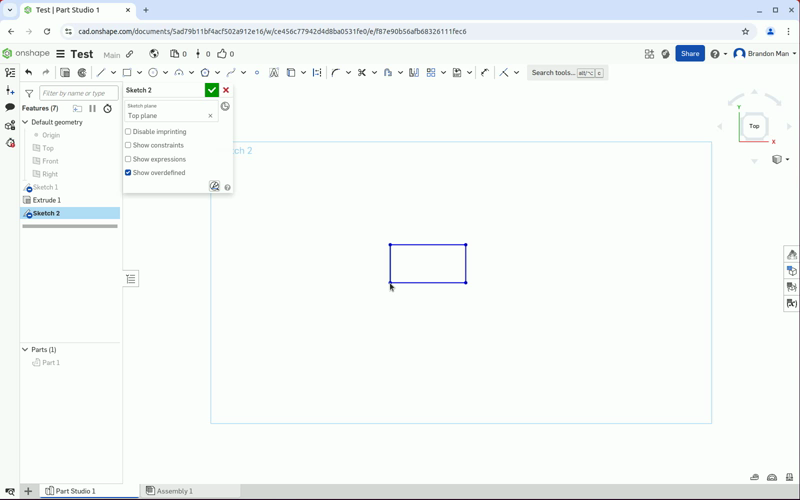
key_down(shift)
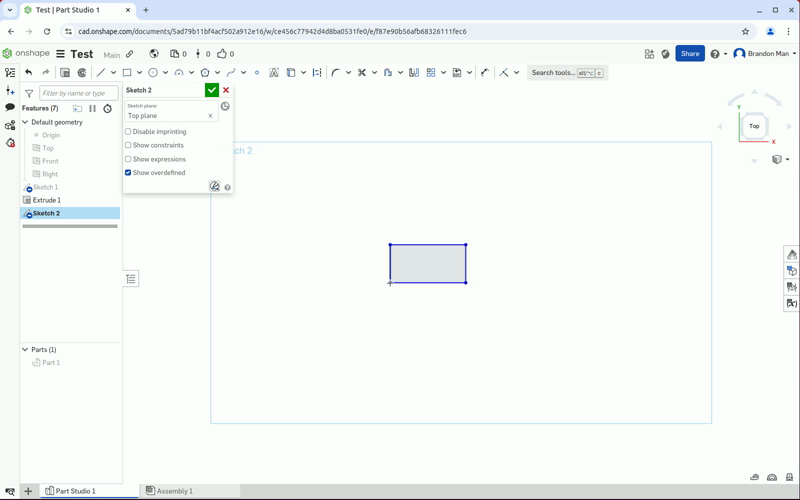
mouse_move(428, 264)
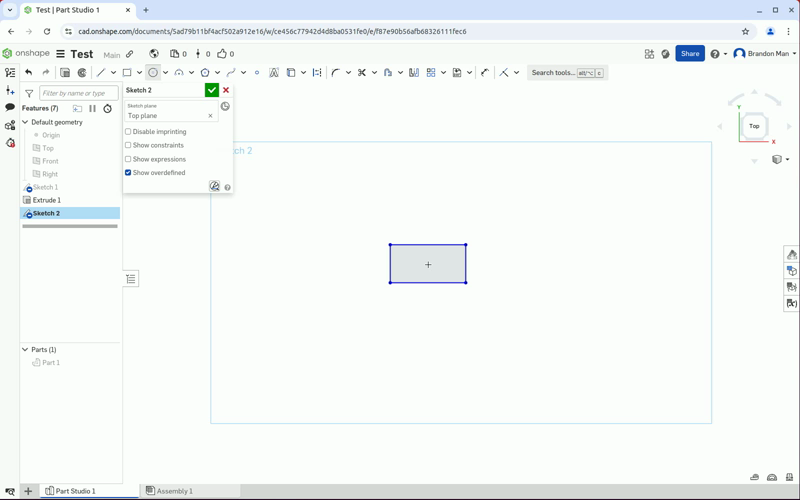
click(428, 264)
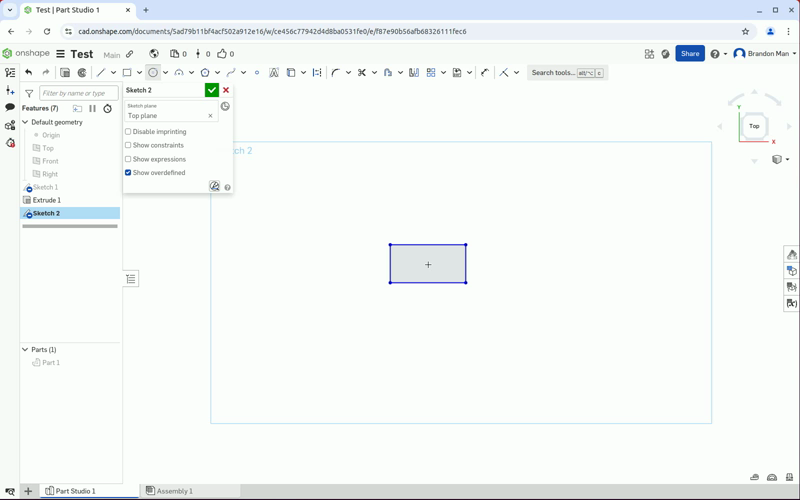
key_up(shift)
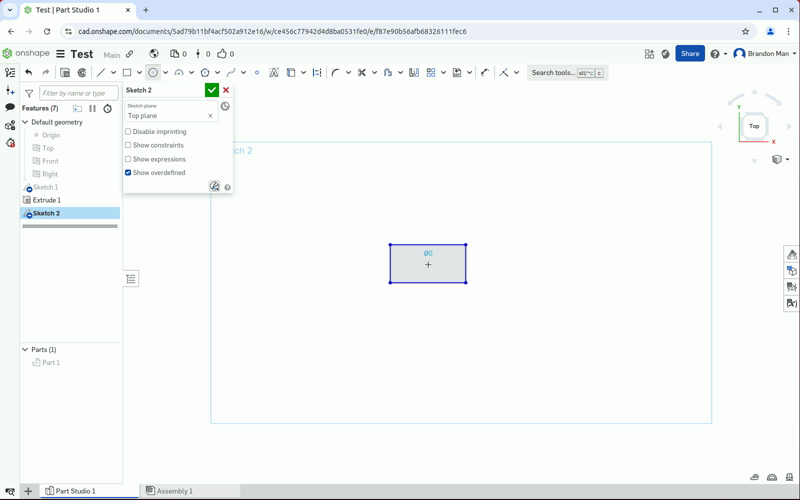
mouse_move(437, 264)
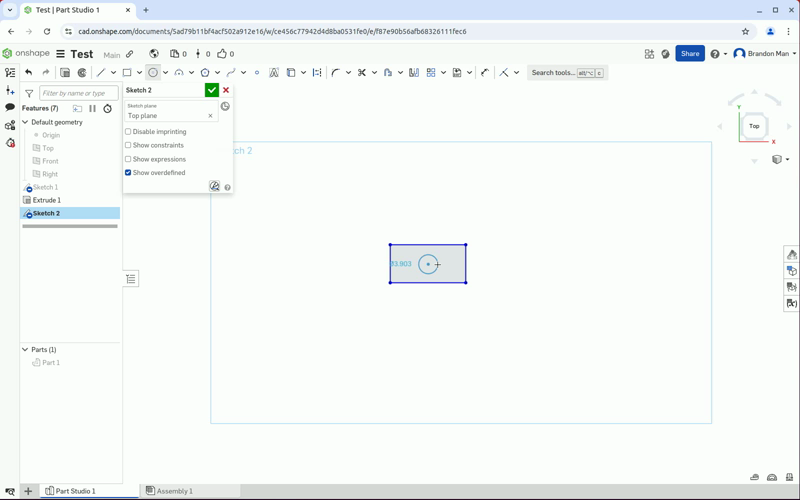
click(437, 264)
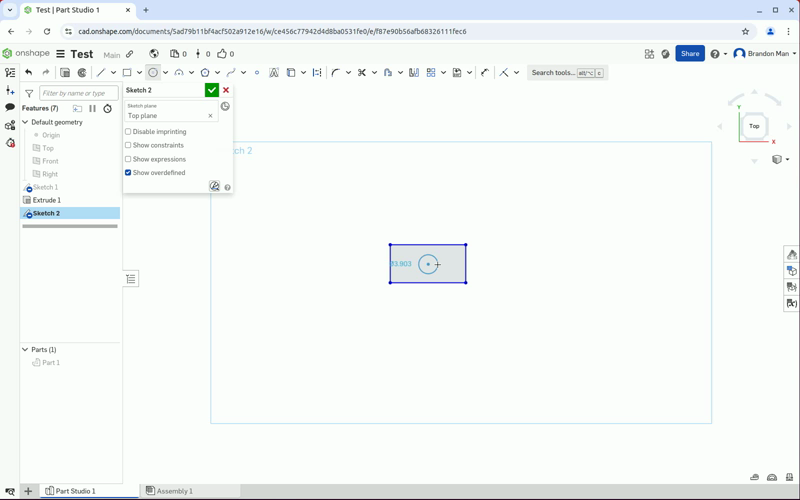
key(esc)
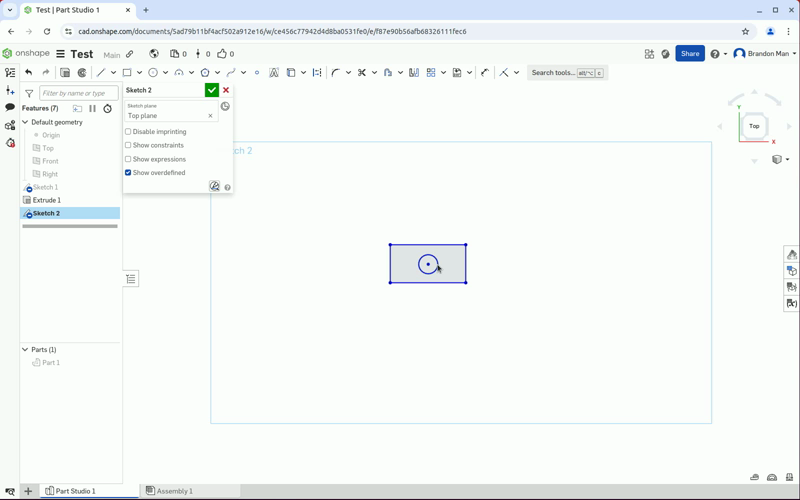
mouse_move(413, 276)
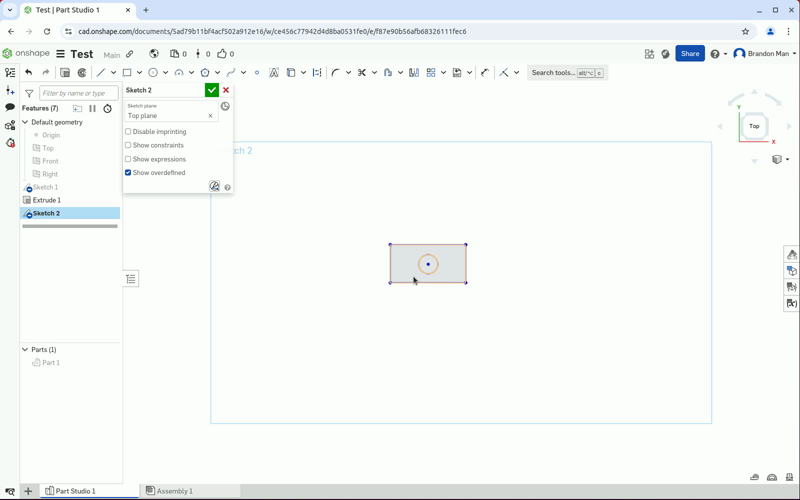
click(413, 276)
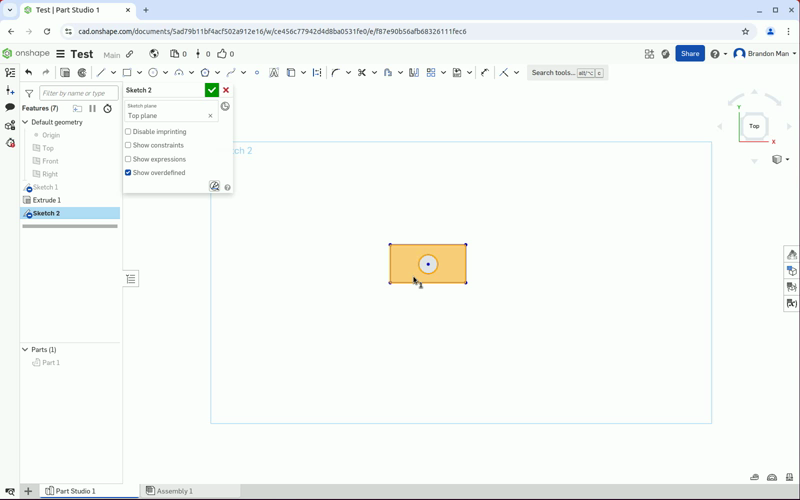
mouse_move(73, 352)
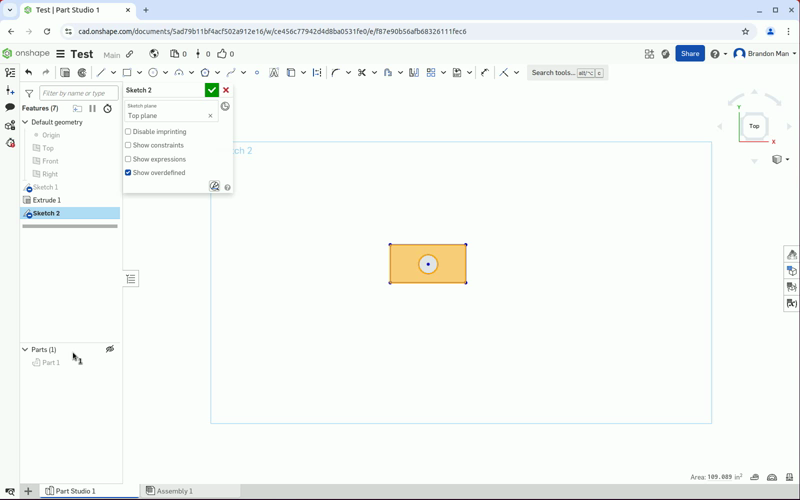
key(shift+y)
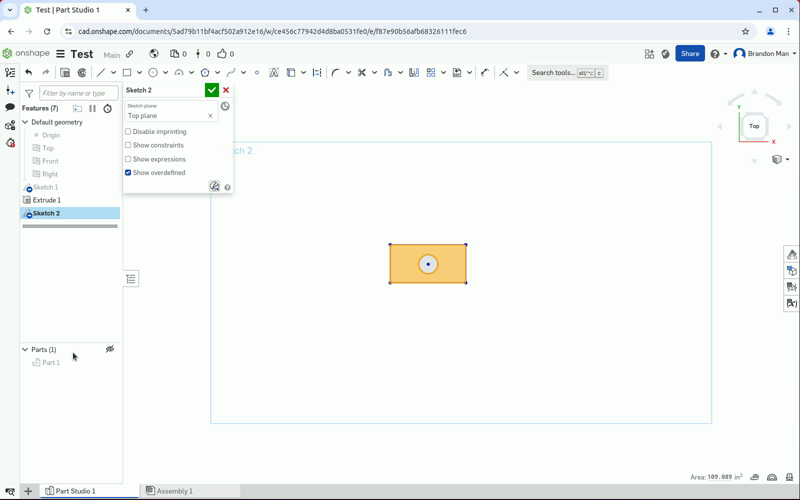
key(shift+e)
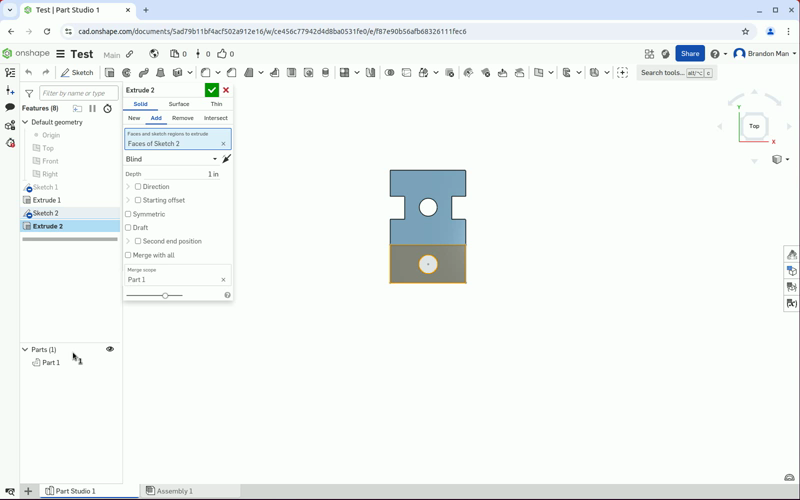
mouse_move(143, 106)
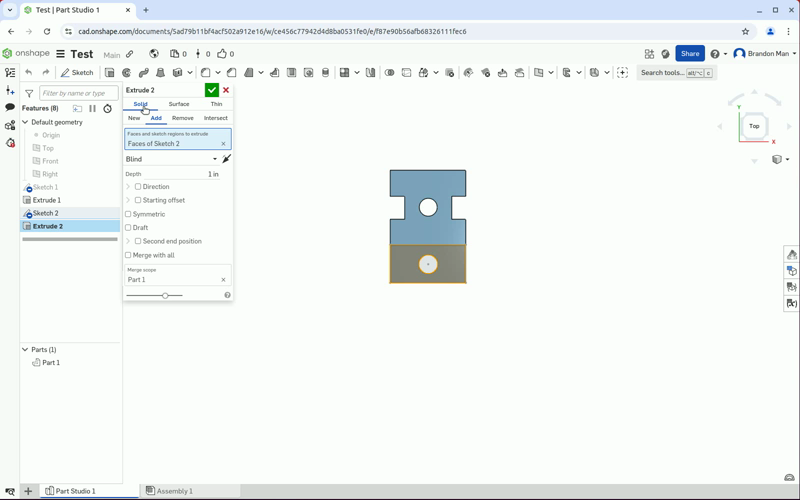
click(143, 106)
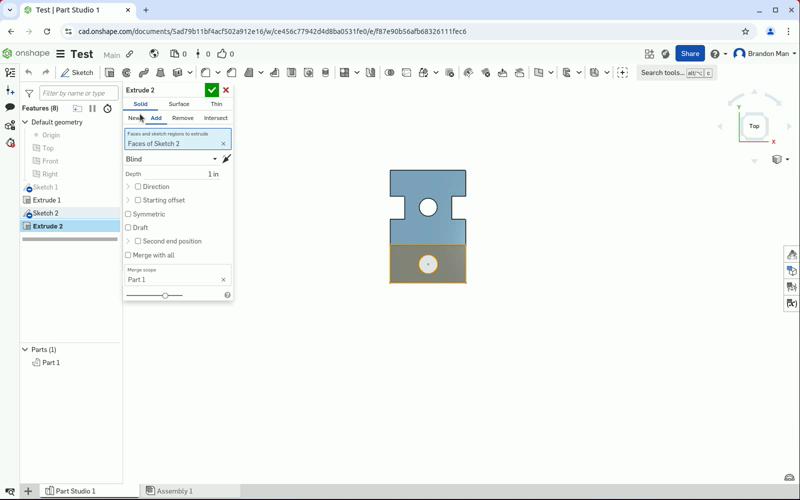
mouse_move(137, 120)
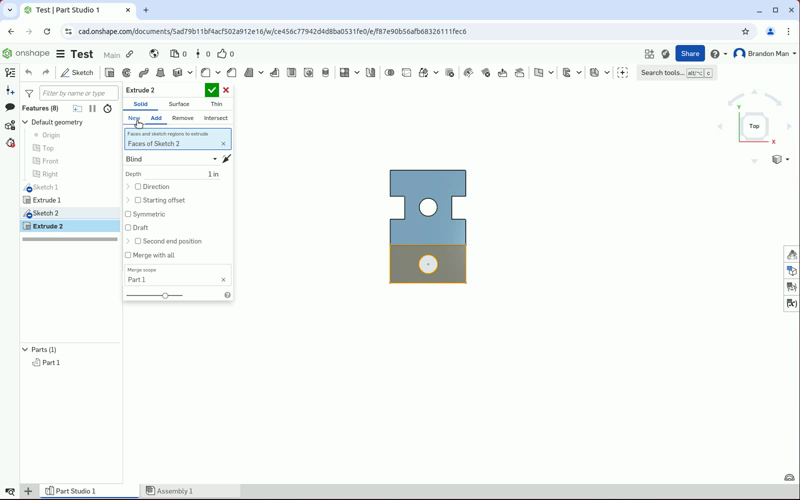
click(137, 120)
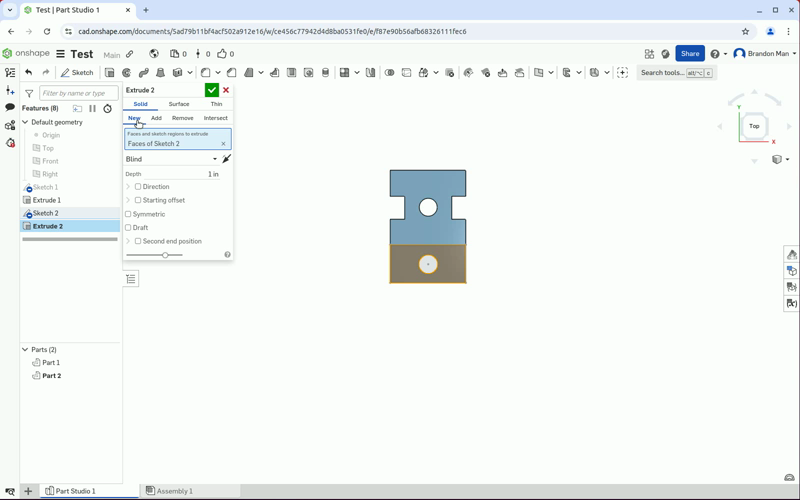
key(tab, 4)
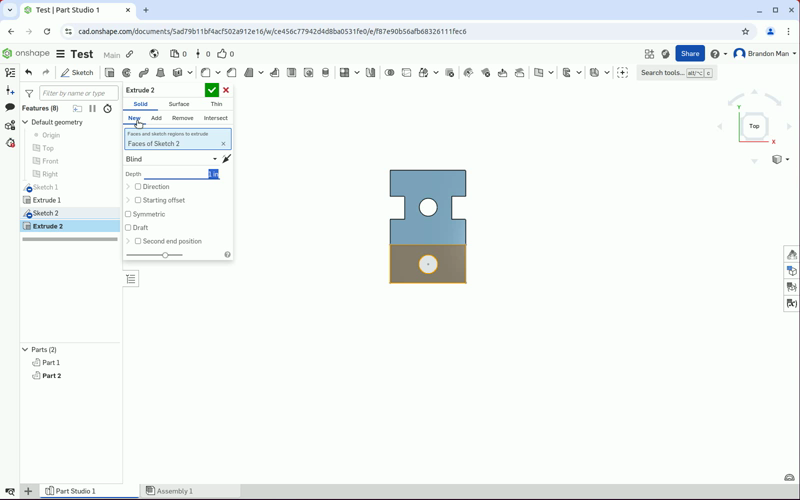
text(3.851)
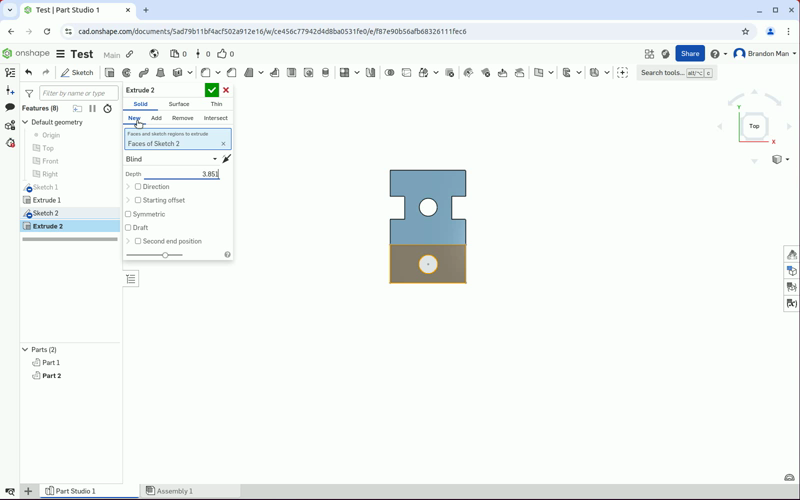
key(enter)
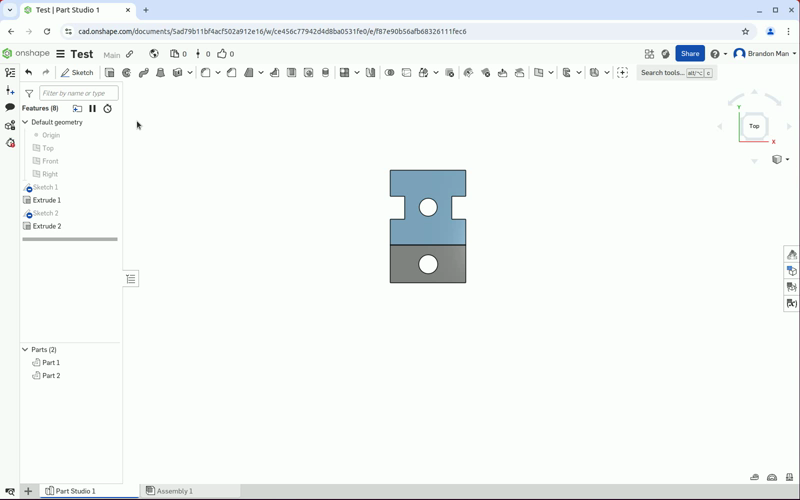
key(shift+h)
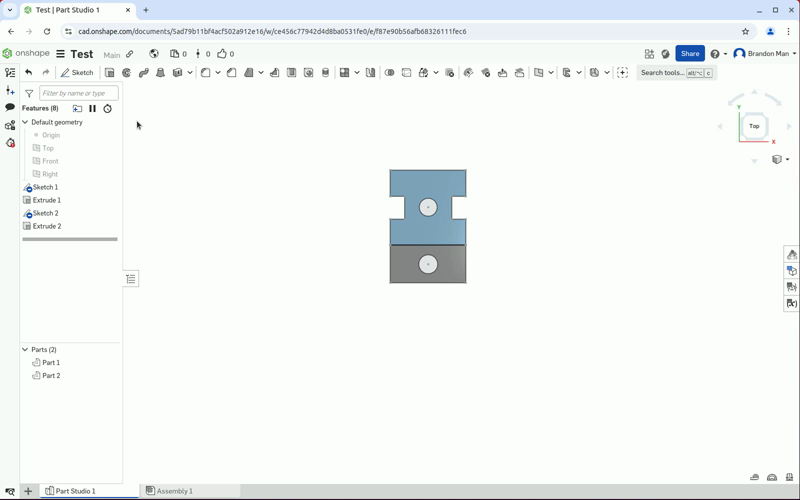
key(shift+h)
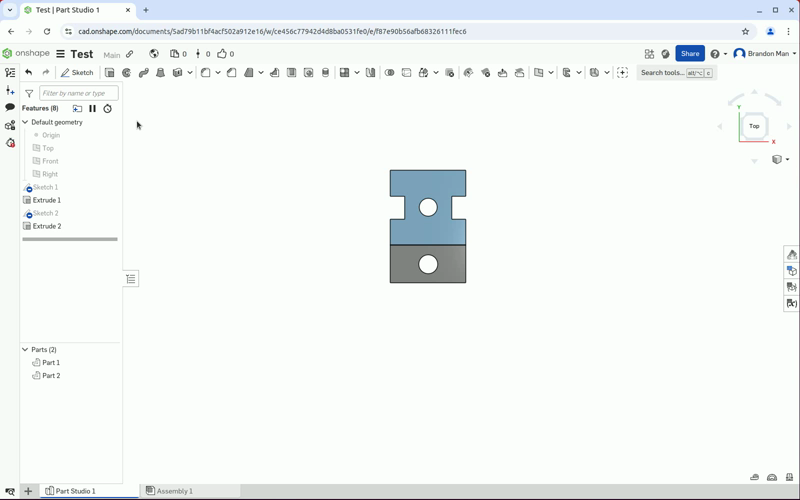
mouse_move(73, 189)
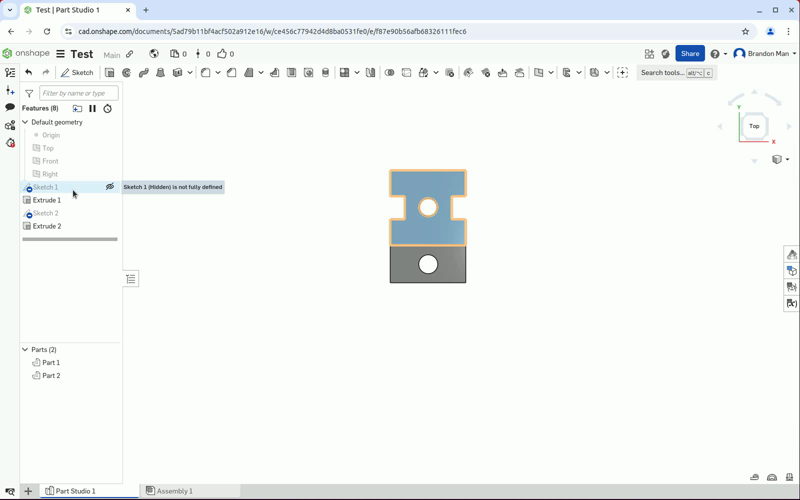
click(73, 189)
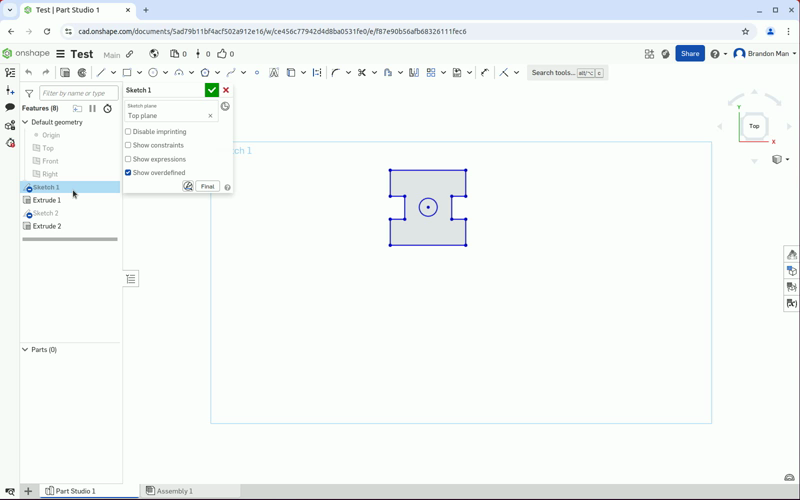
mouse_move(229, 92)
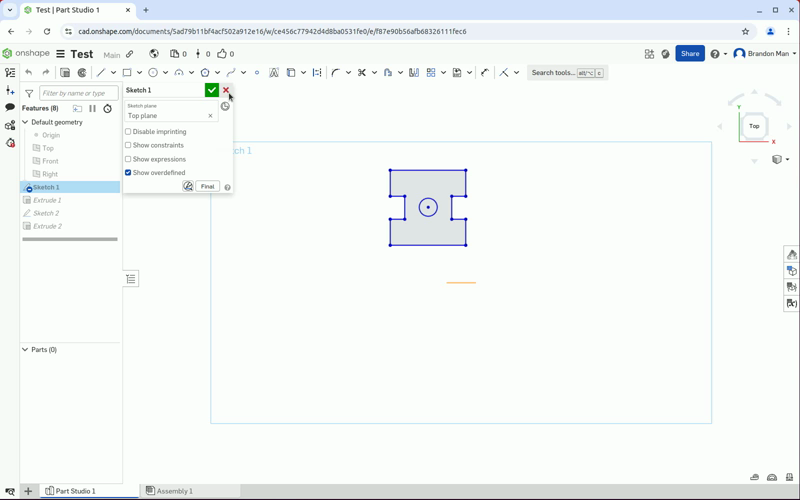
click(229, 92)
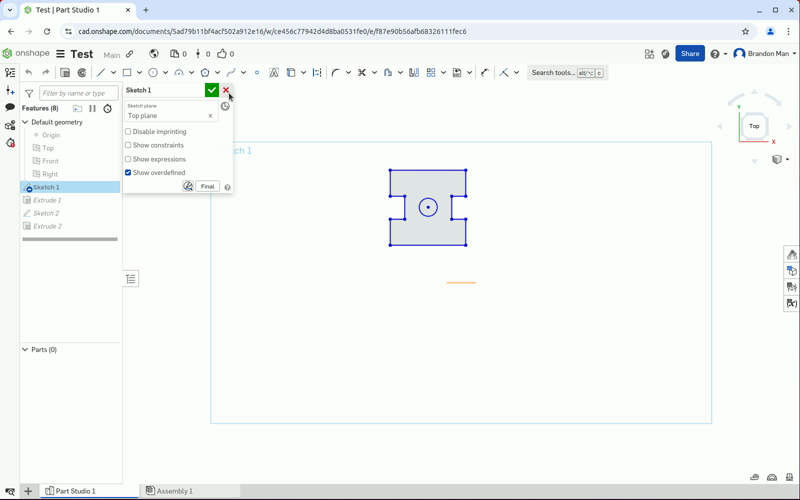
key(shift+s)
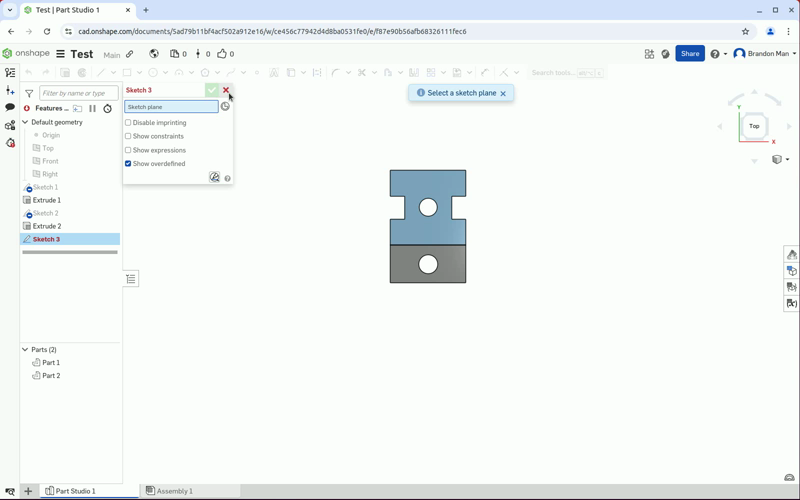
mouse_move(73, 150)
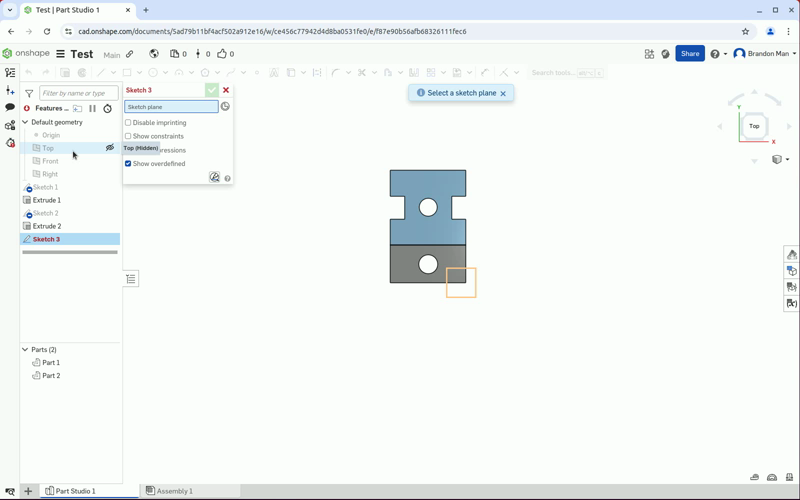
click(73, 150)
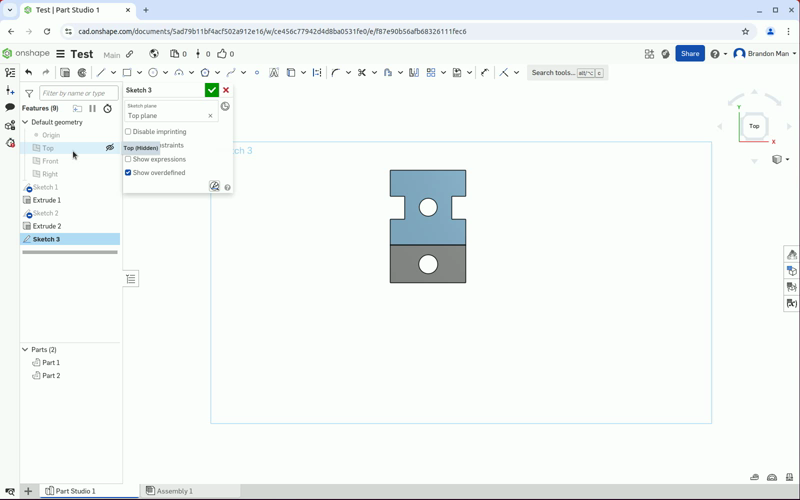
mouse_move(73, 352)
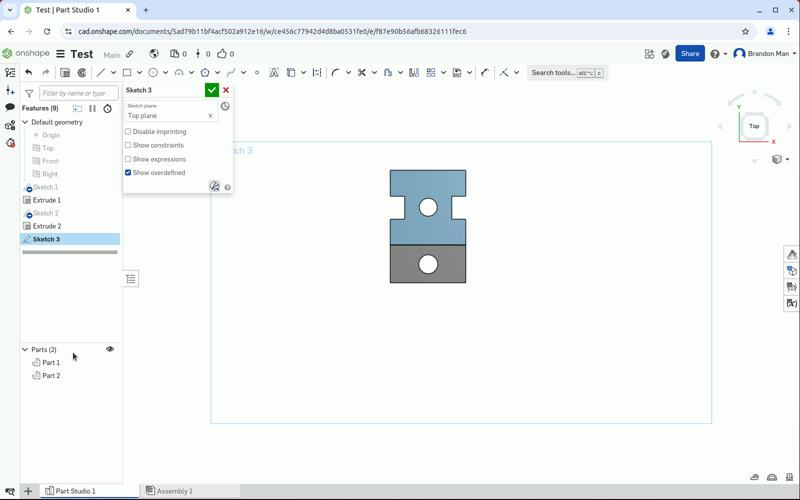
key(y)
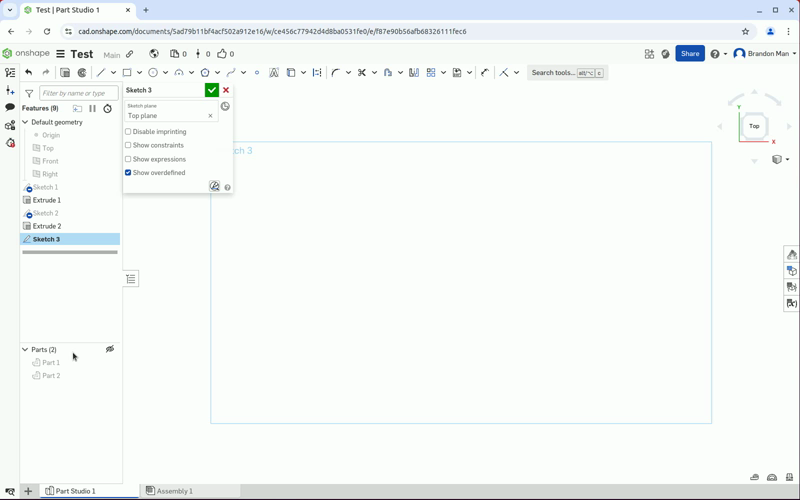
key(l)
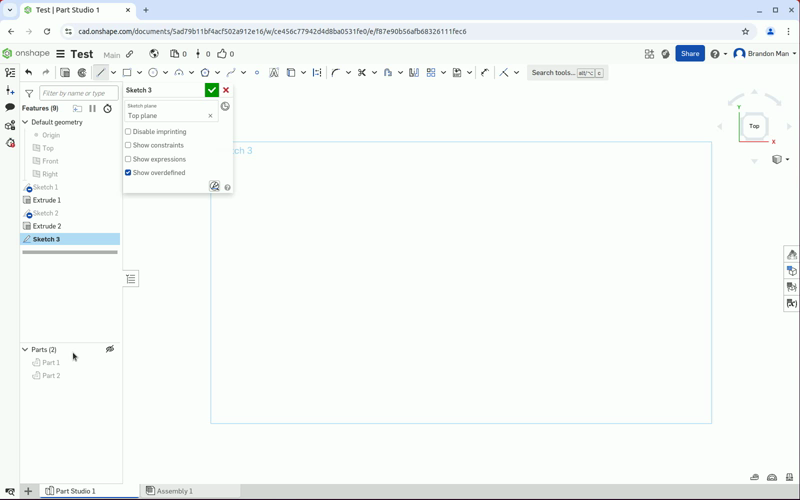
key_down(shift)
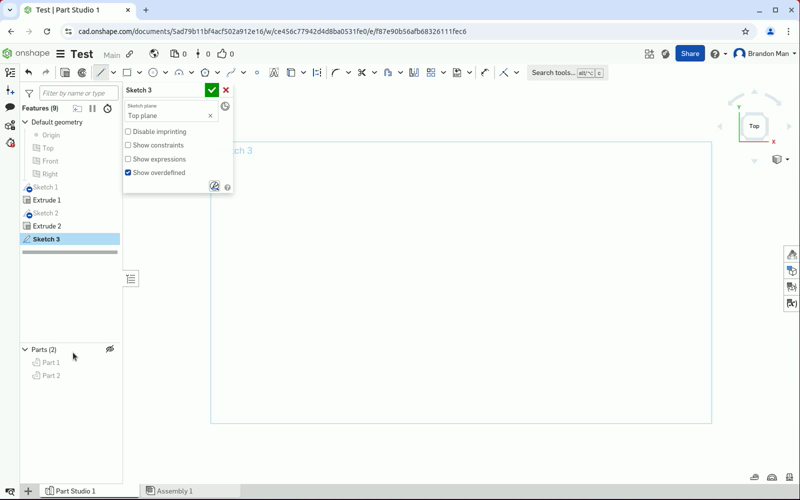
mouse_move(390, 218)
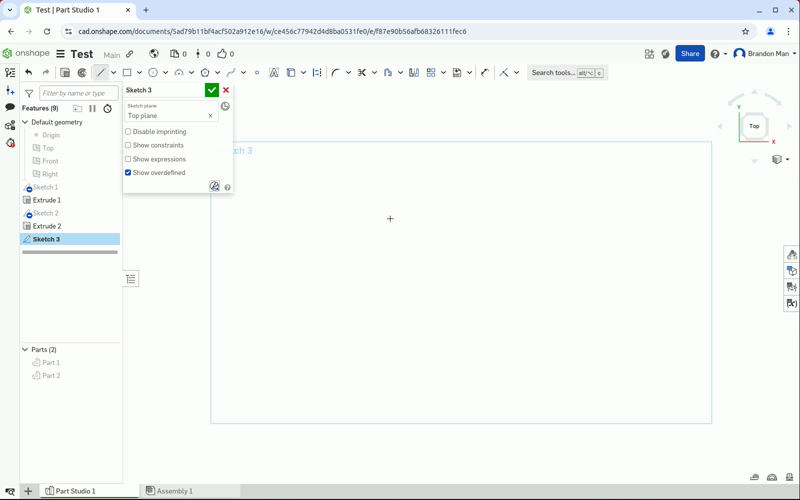
click(390, 218)
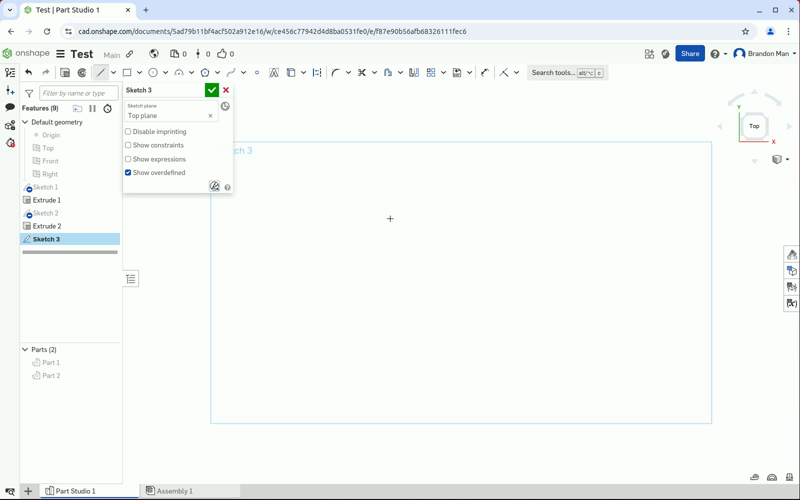
key_up(shift)
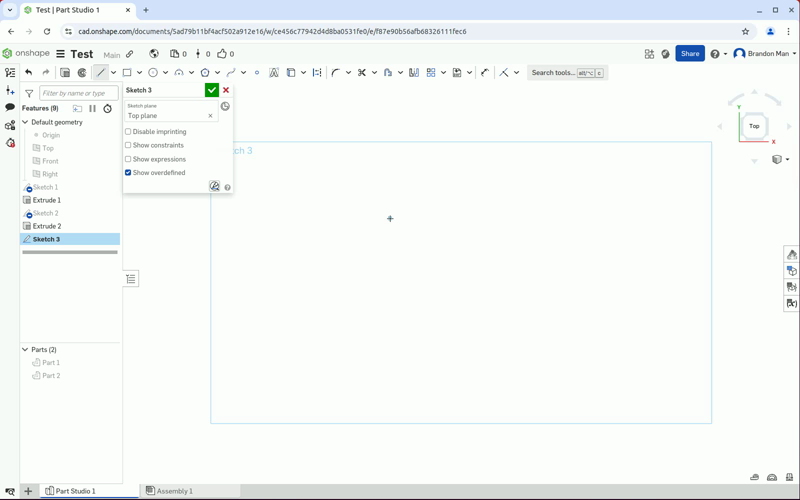
key_down(shift)
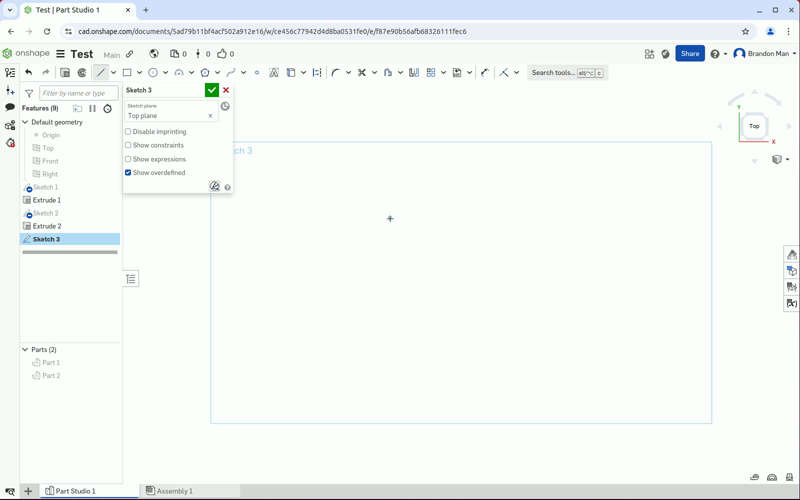
mouse_move(420, 218)
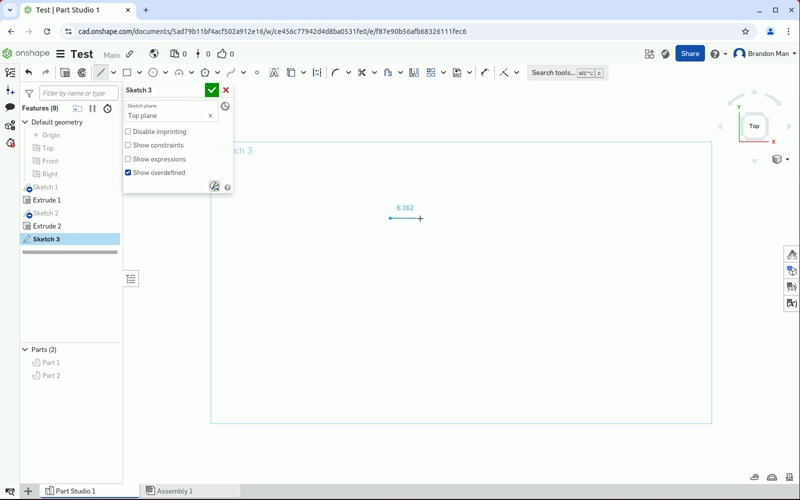
mouse_move(404, 218)
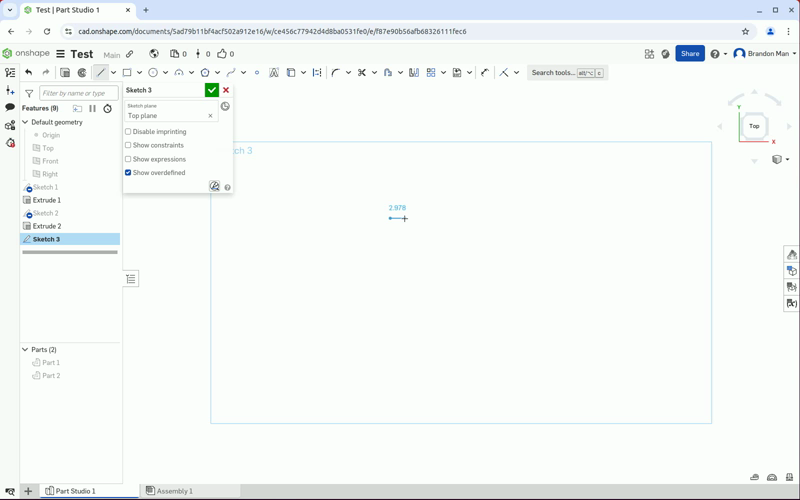
click(404, 218)
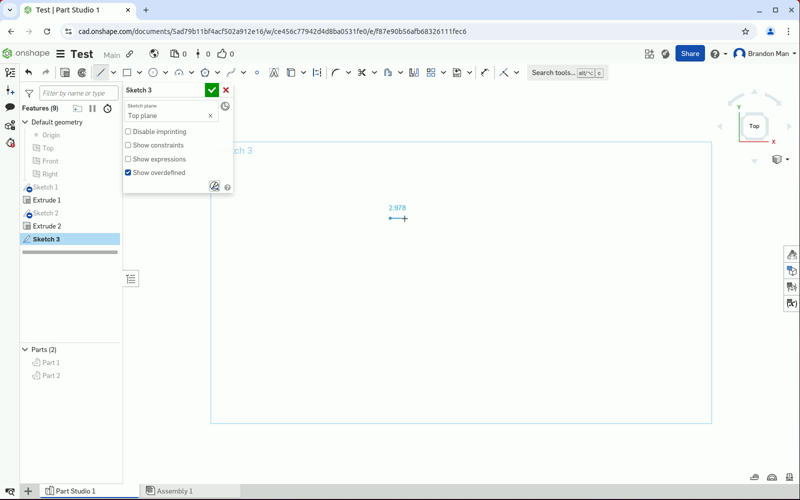
key_up(shift)
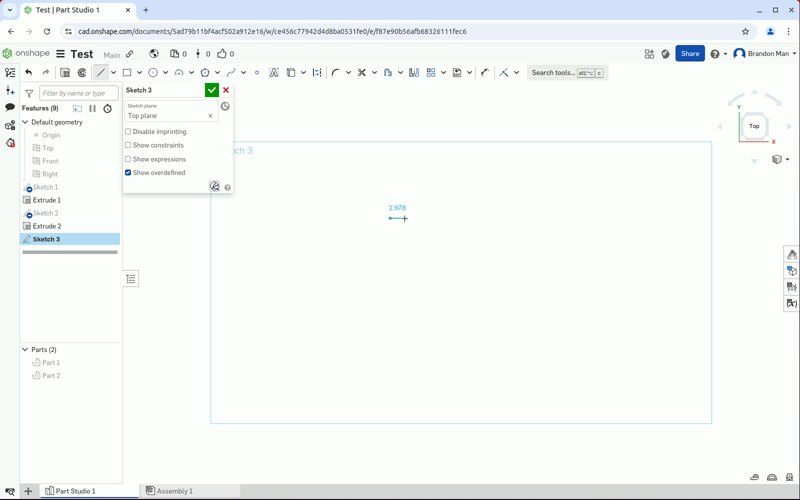
key_down(shift)
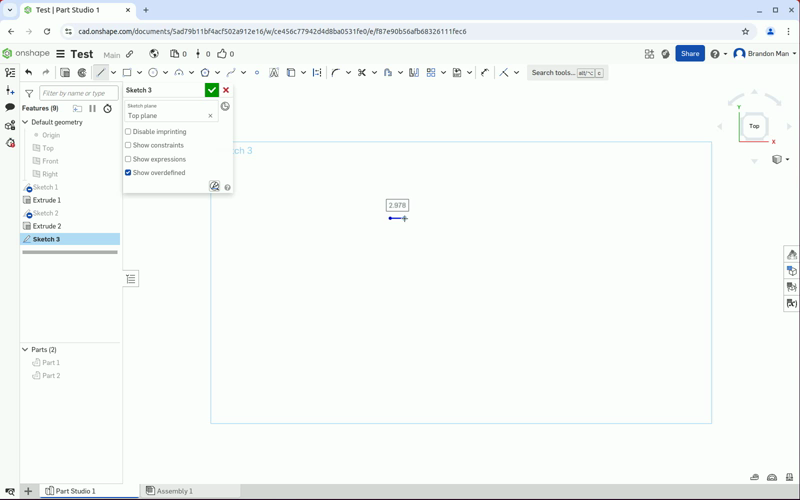
mouse_move(434, 218)
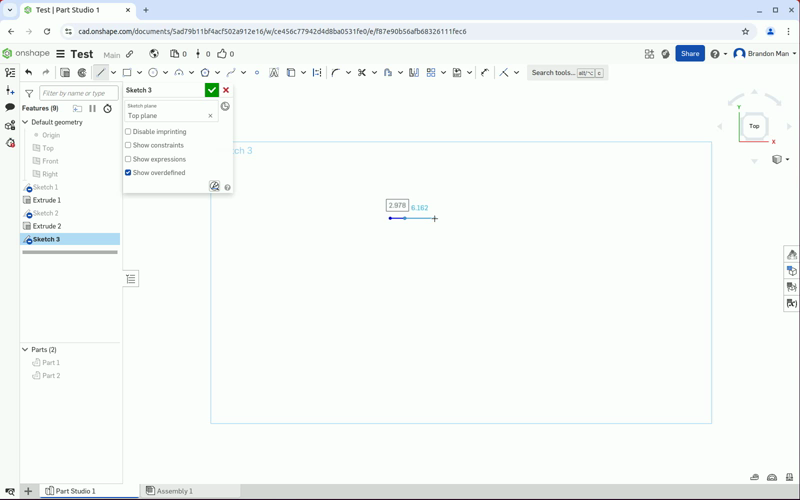
mouse_move(404, 195)
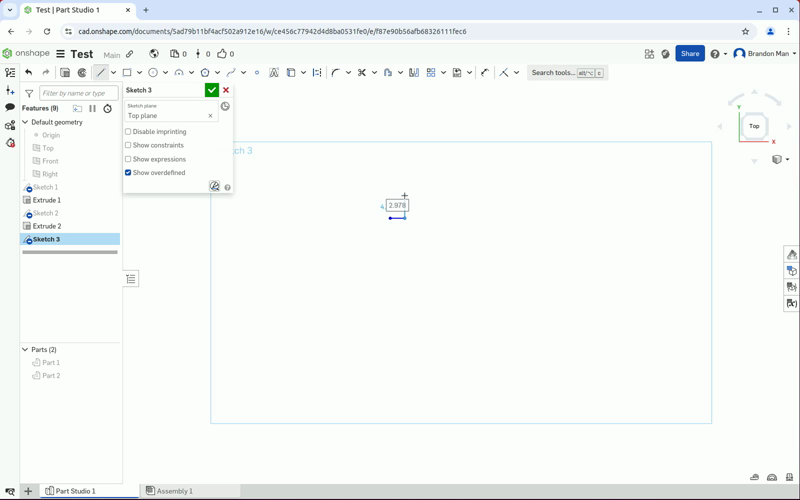
click(404, 195)
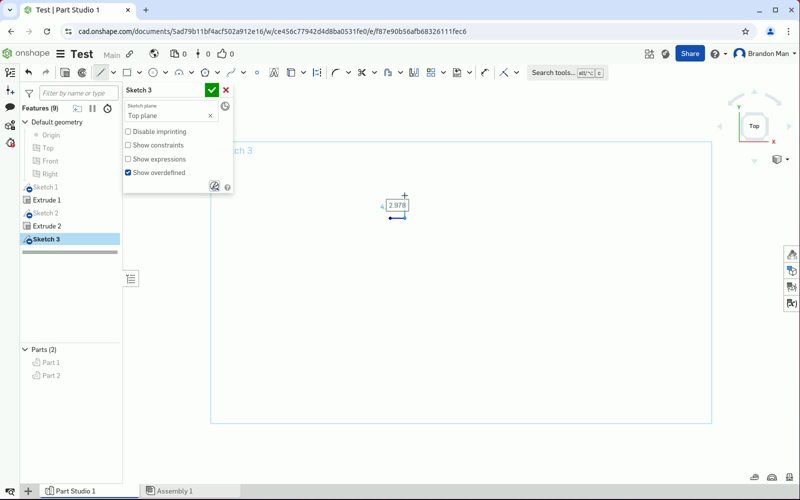
key_up(shift)
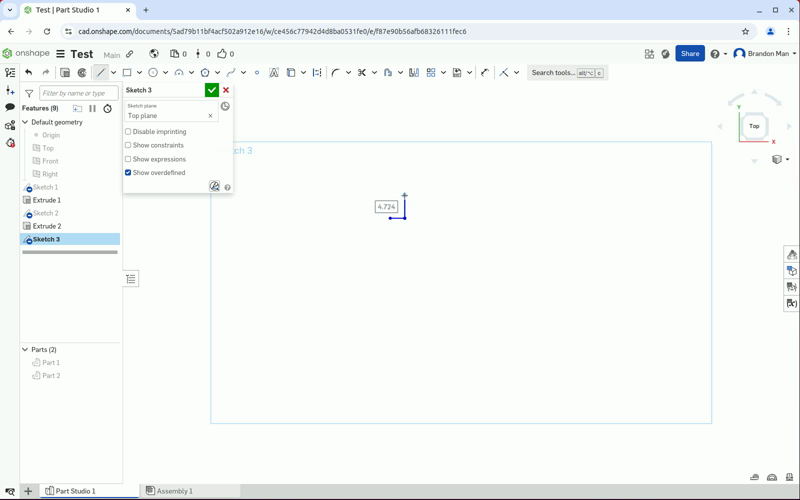
key_down(shift)
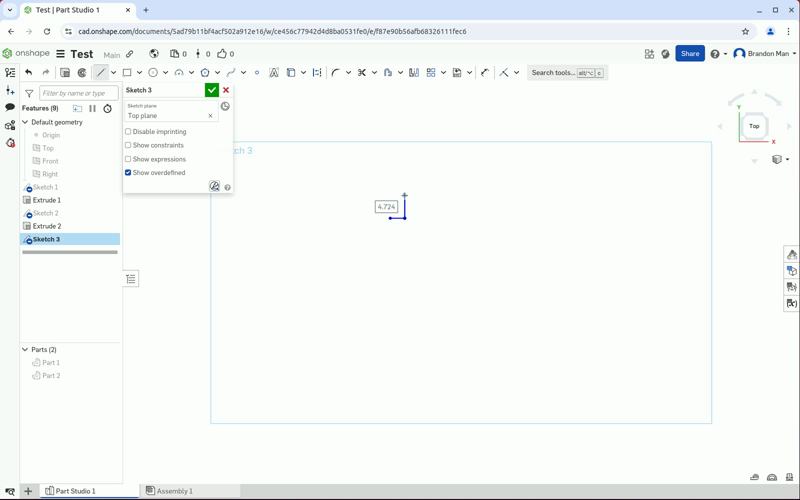
mouse_move(434, 195)
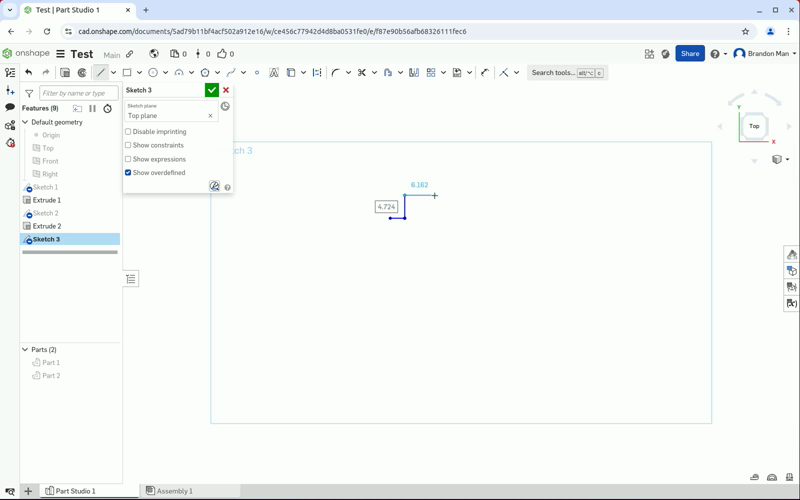
mouse_move(390, 195)
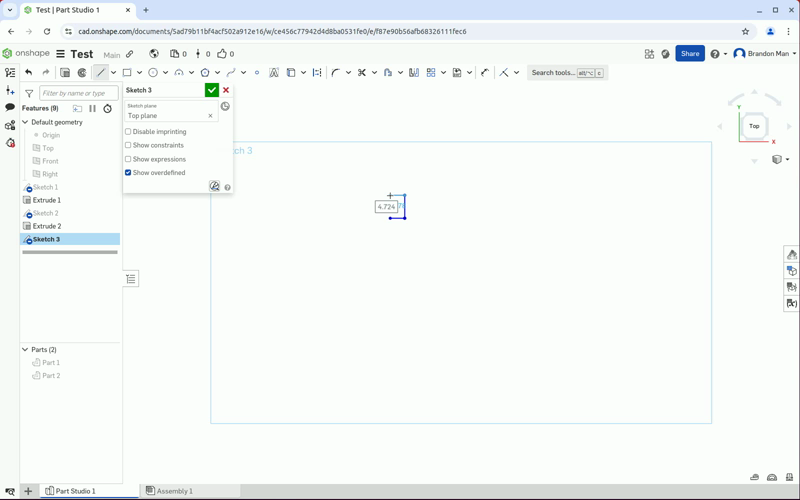
click(390, 195)
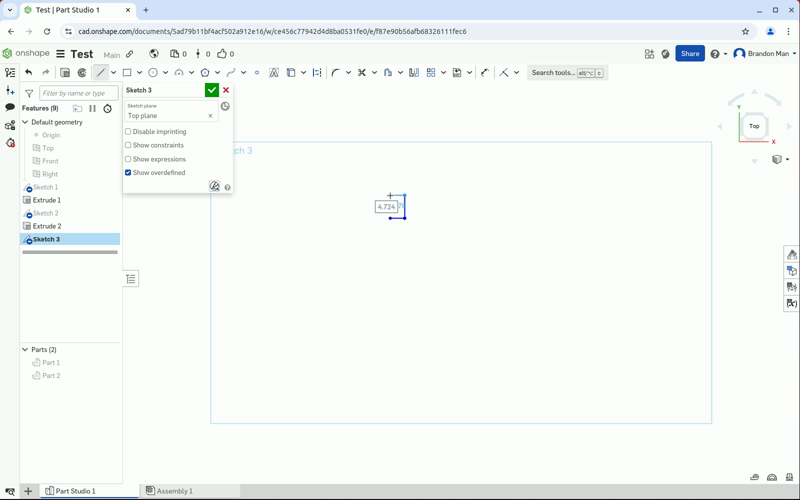
key_up(shift)
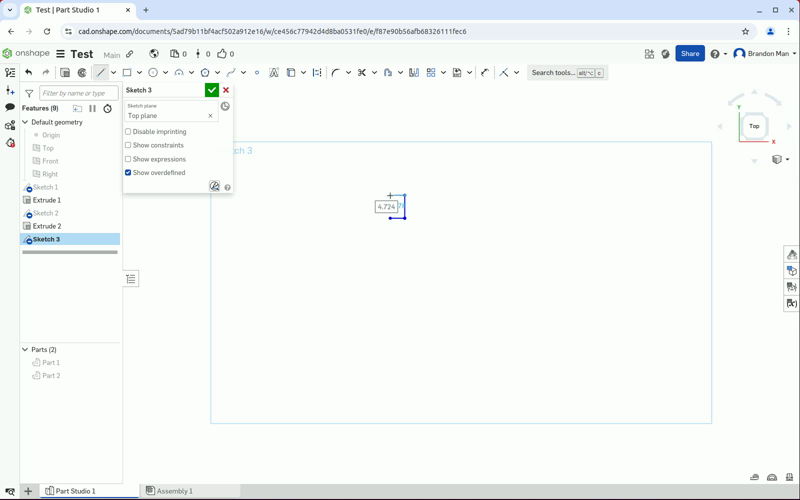
mouse_move(420, 195)
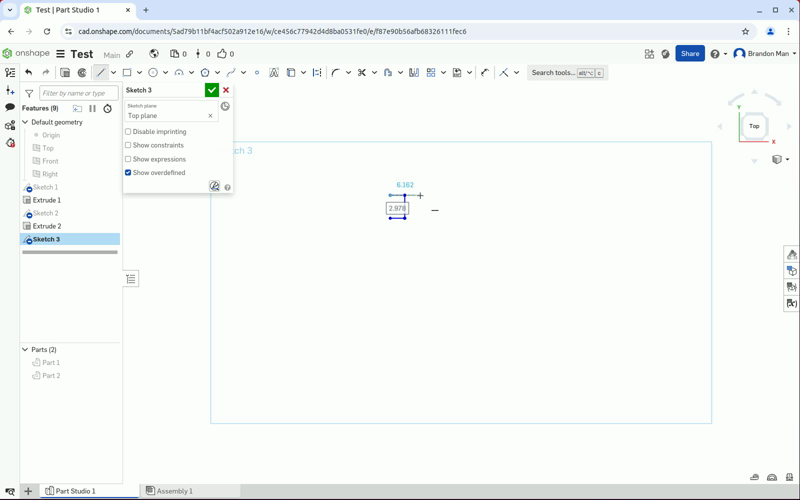
key_down(shift)
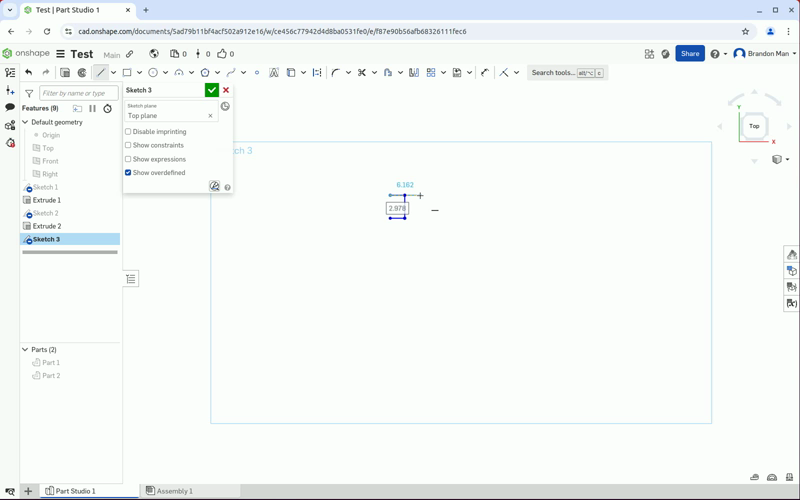
mouse_move(390, 218)
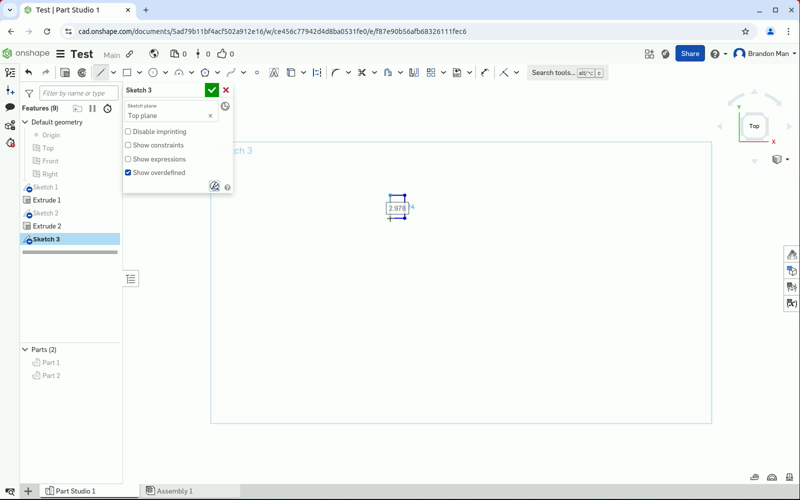
key_up(shift)
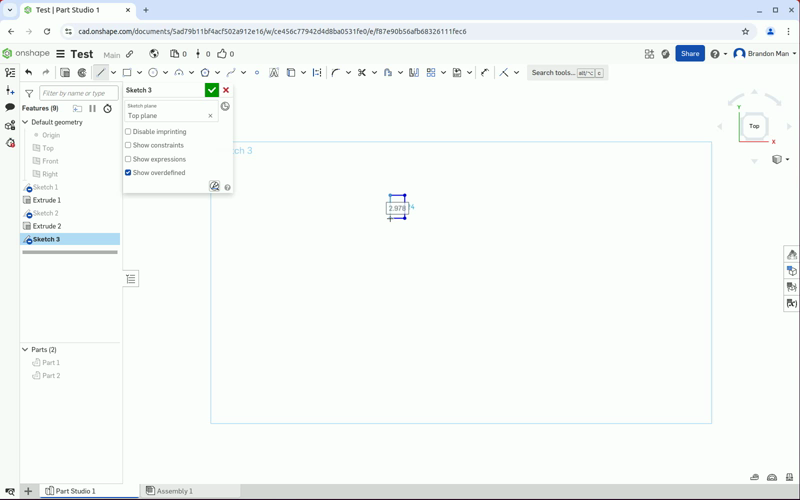
click(390, 218)
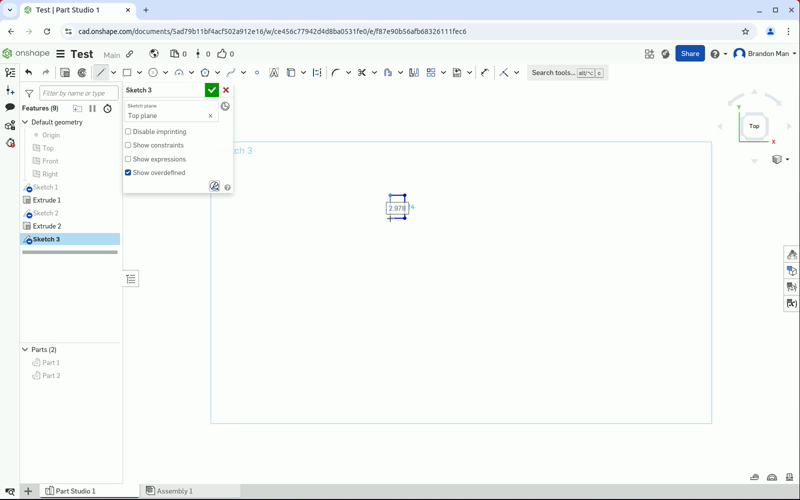
key(esc)
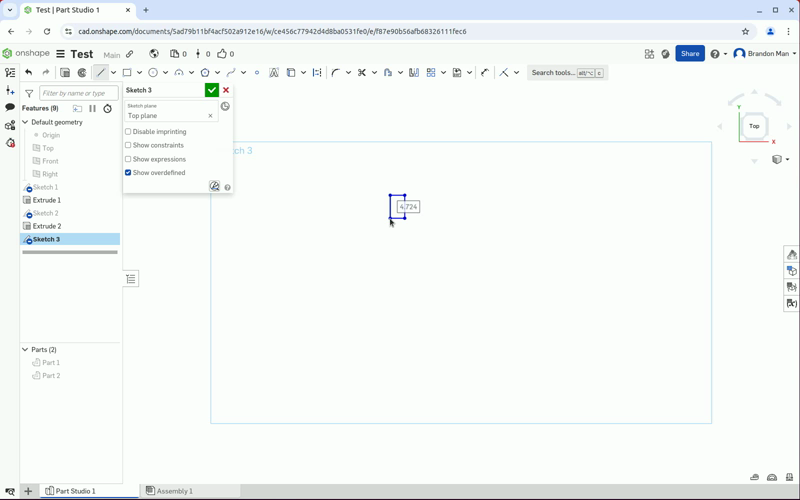
mouse_move(391, 201)
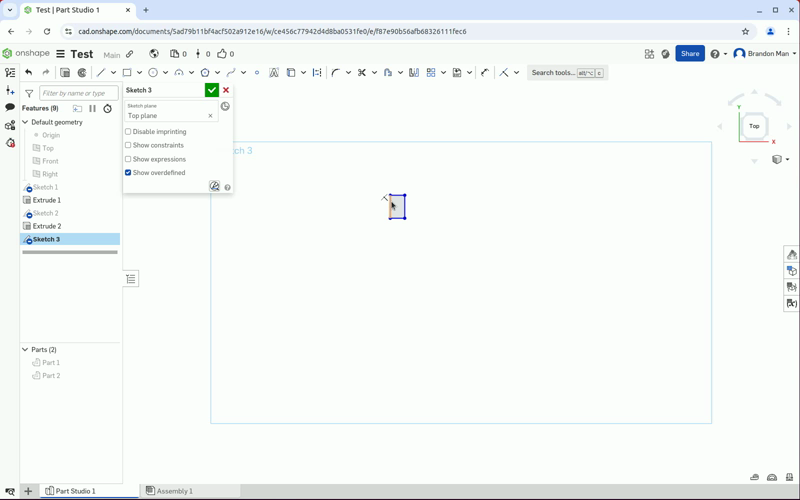
scroll(6)
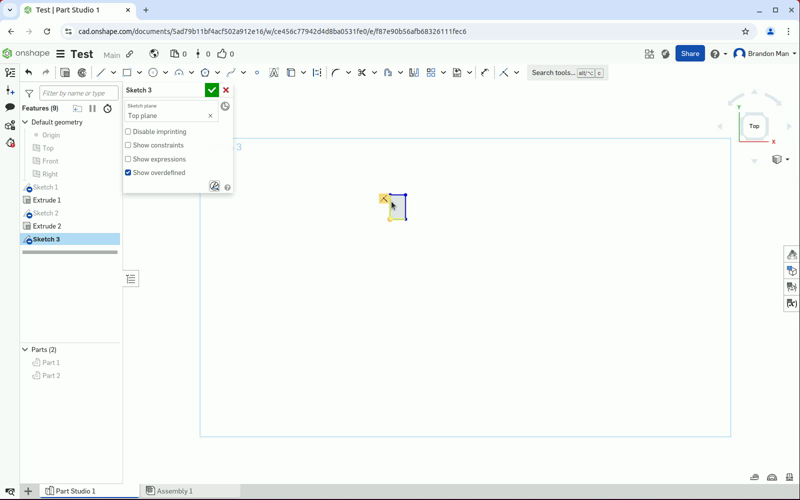
scroll(6)
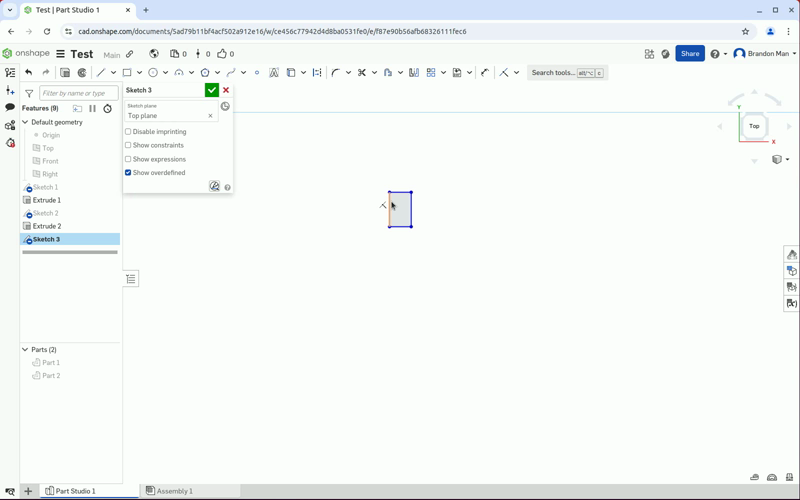
scroll(6)
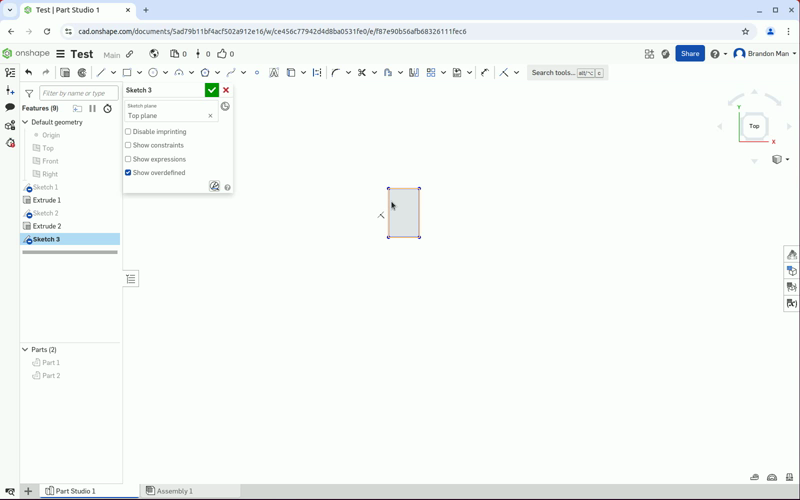
scroll(6)
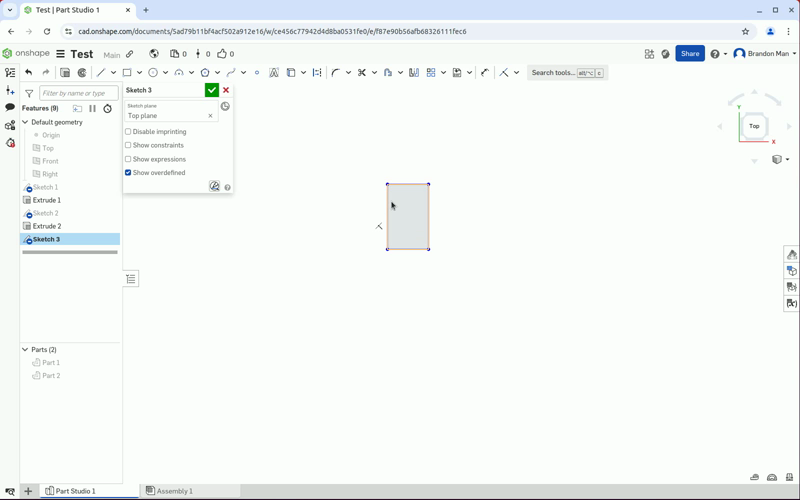
scroll(6)
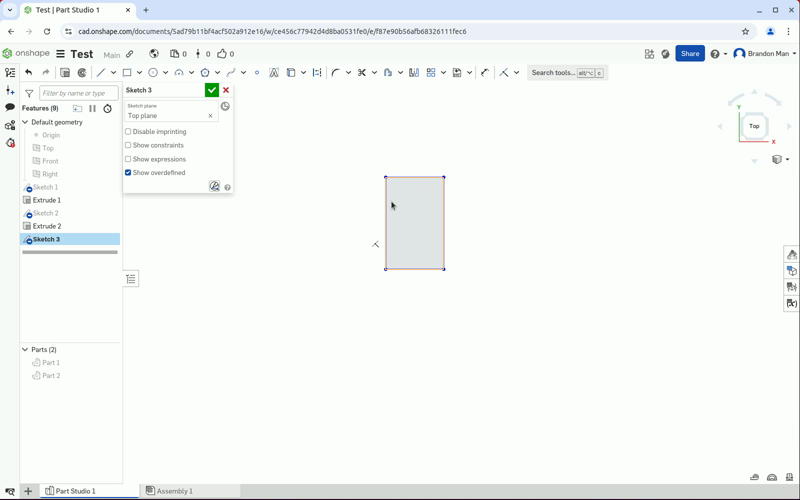
scroll(6)
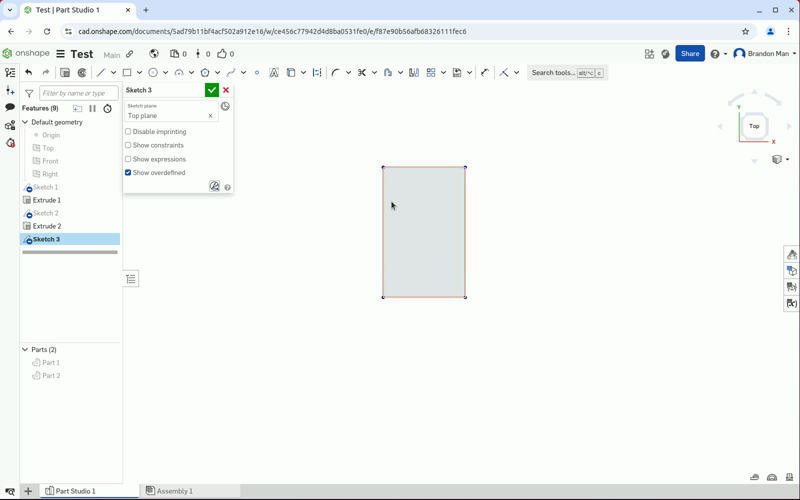
scroll(6)
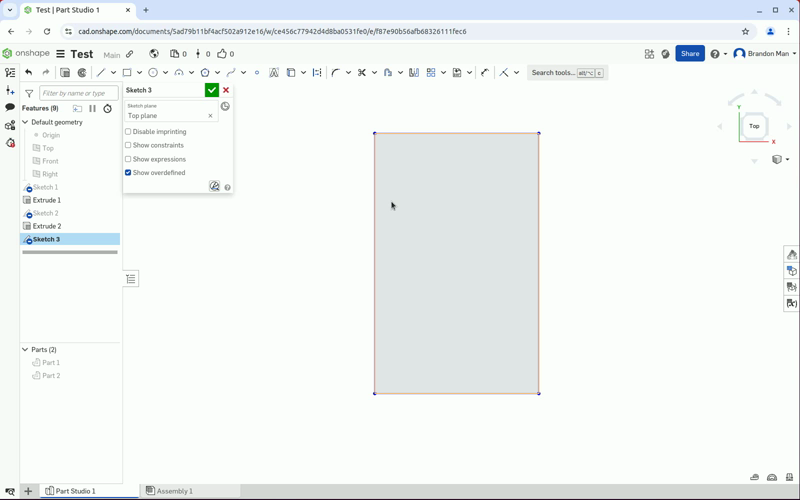
click(391, 201)
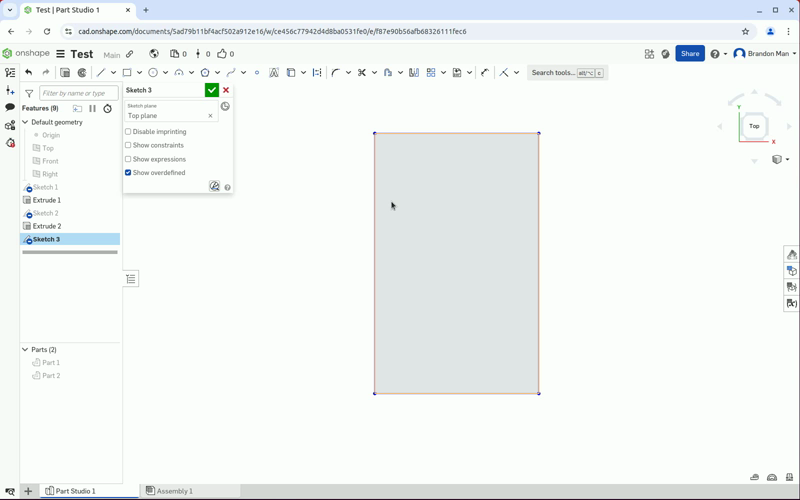
scroll(-6)
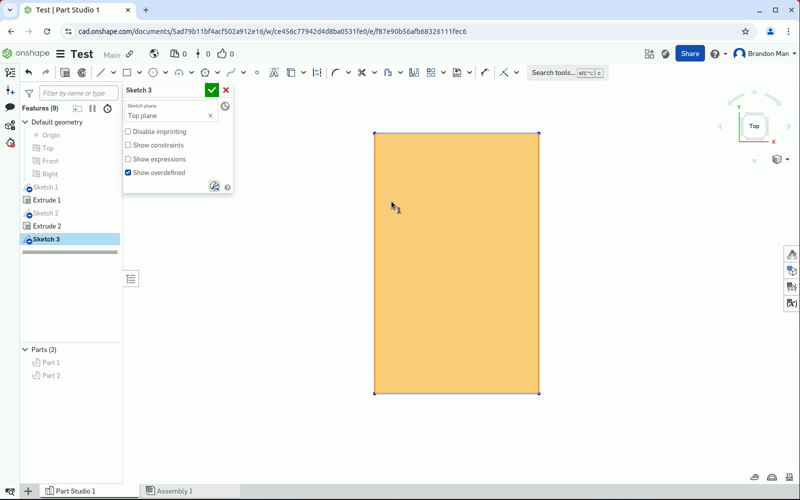
scroll(-6)
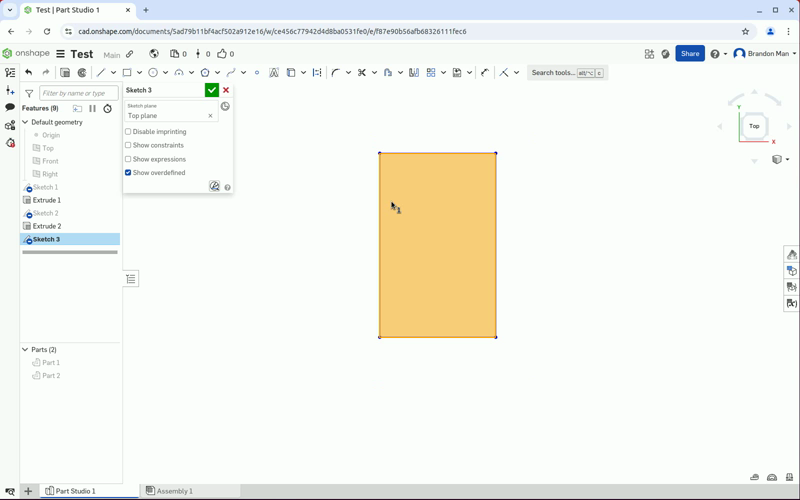
scroll(-6)
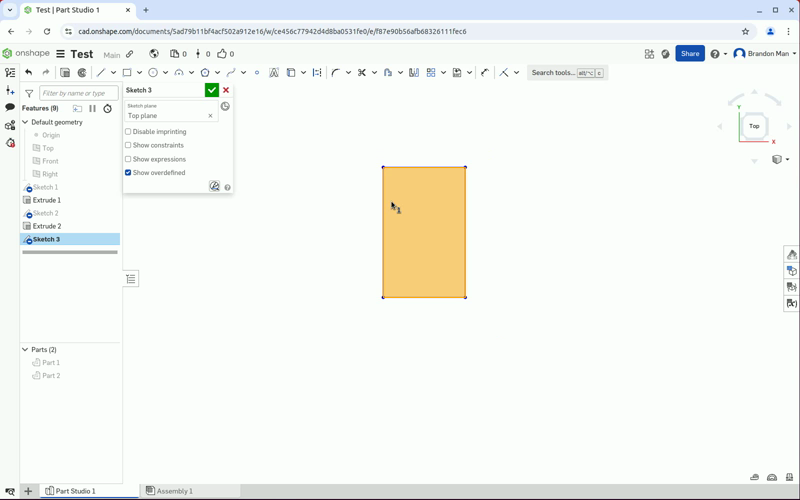
scroll(-6)
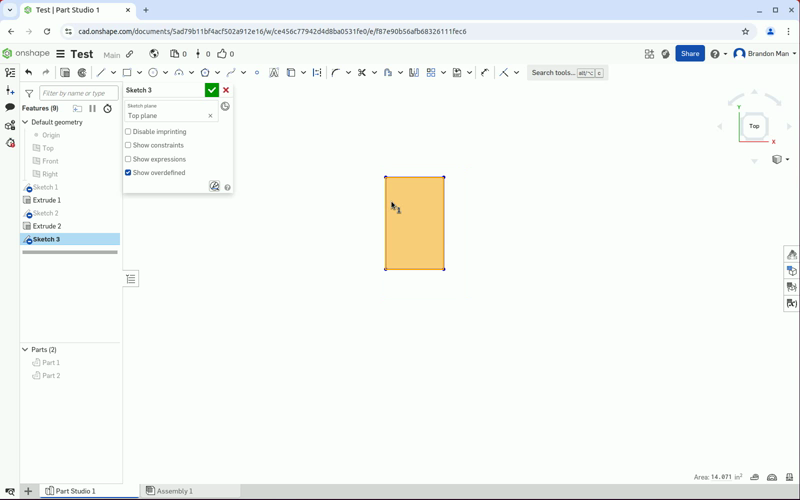
scroll(-6)
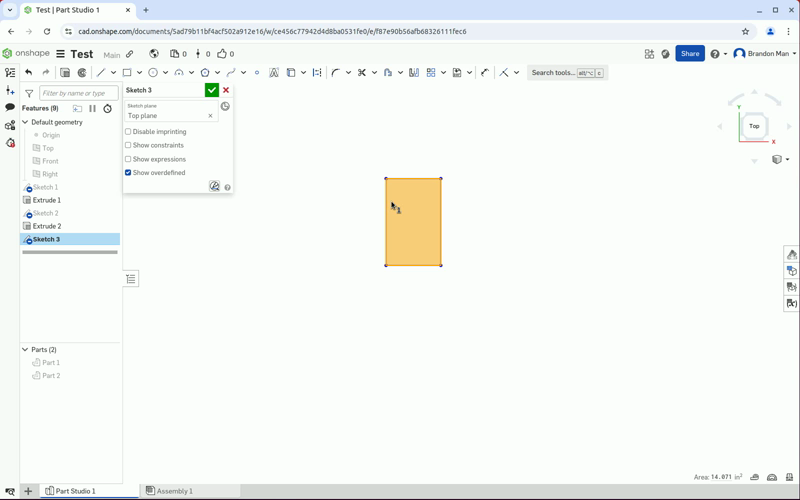
scroll(-6)
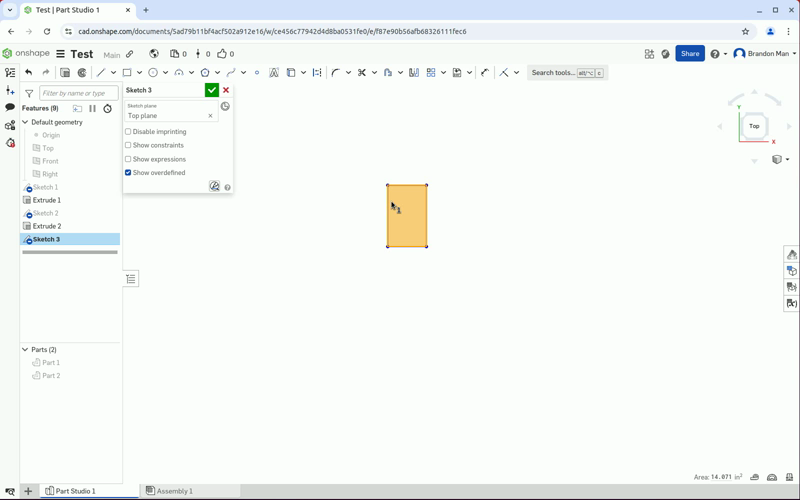
scroll(-6)
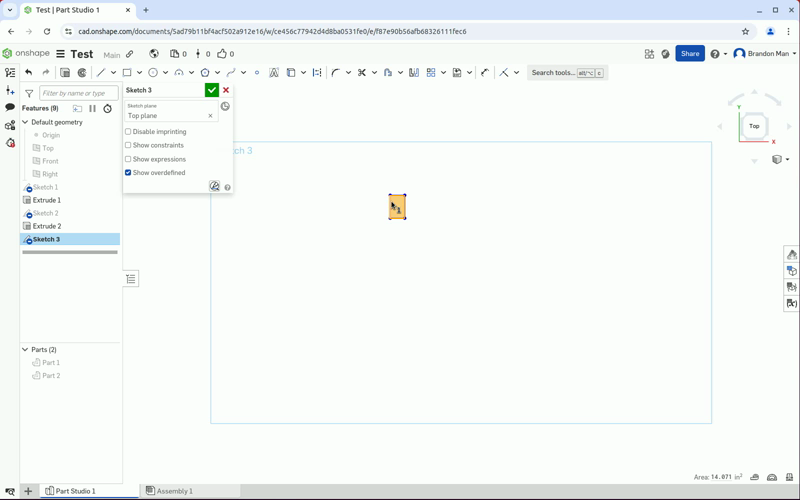
mouse_move(73, 352)
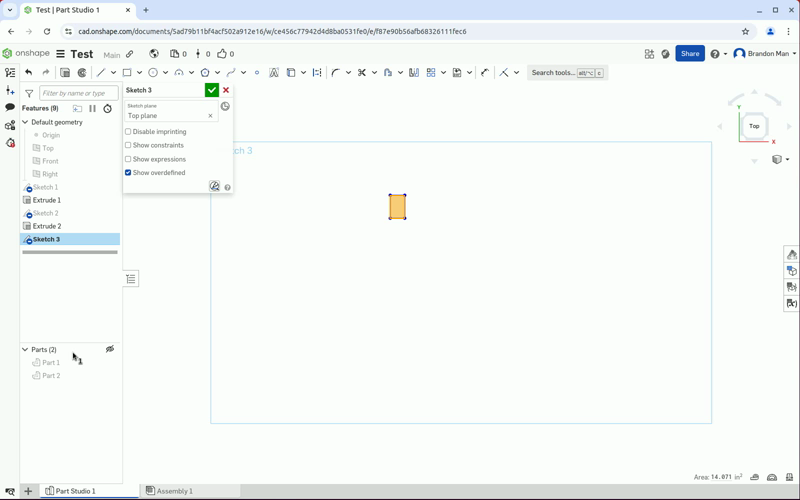
key(shift+y)
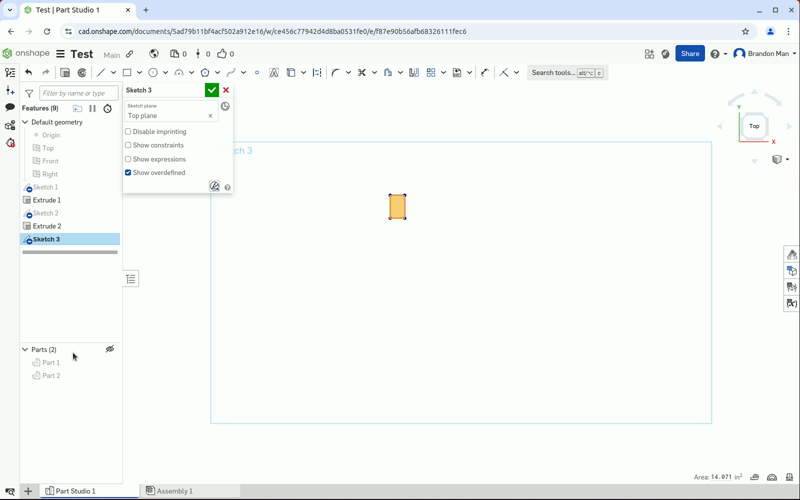
key(shift+e)
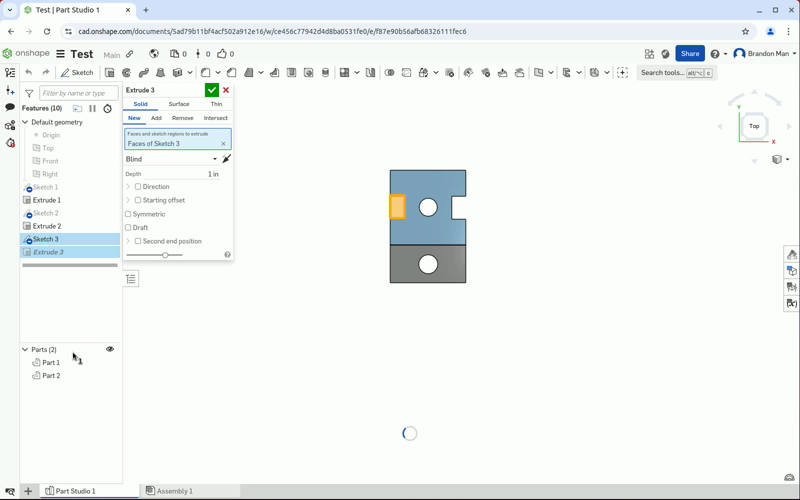
mouse_move(143, 106)
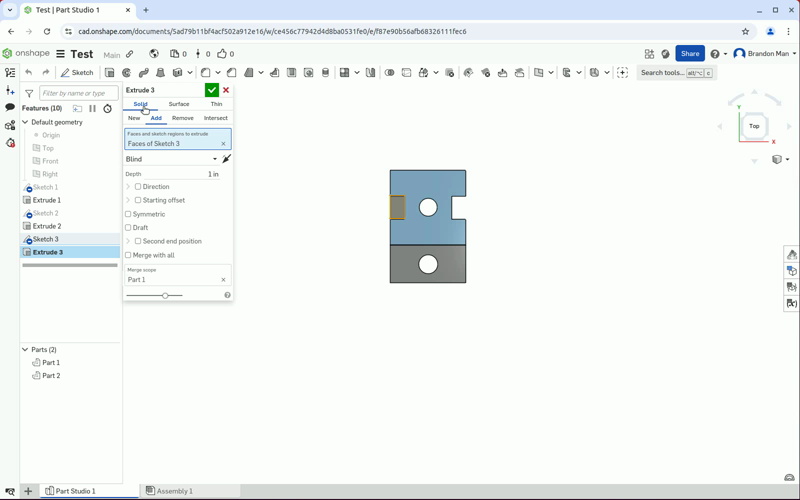
click(143, 106)
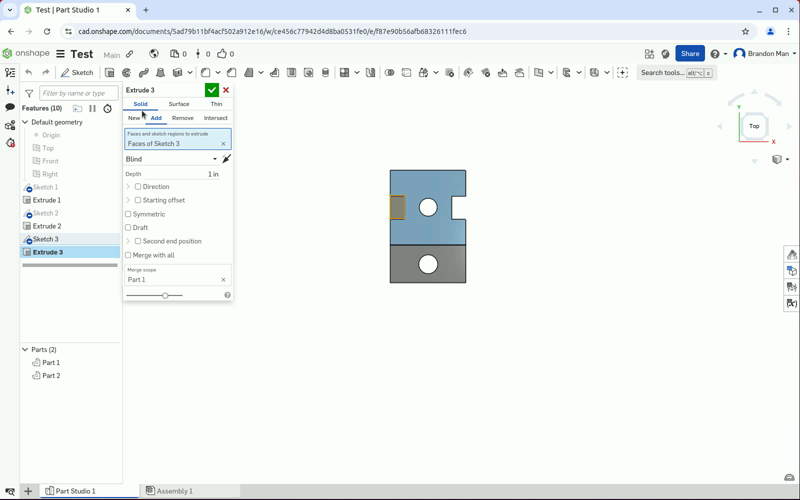
mouse_move(137, 120)
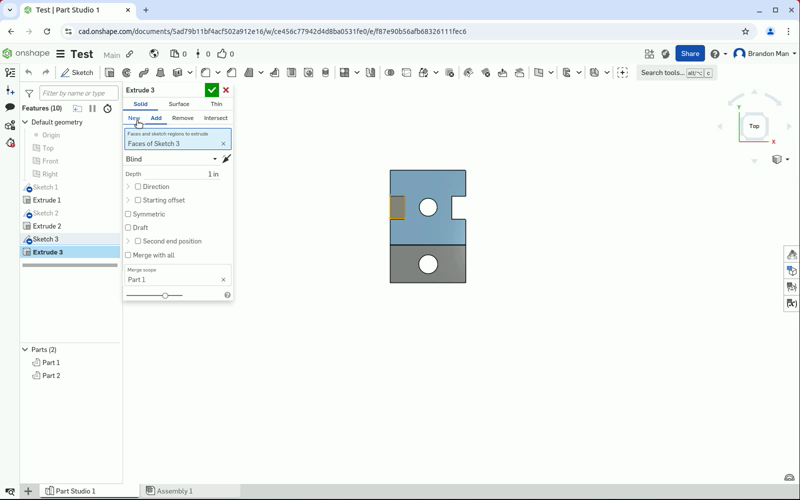
click(137, 120)
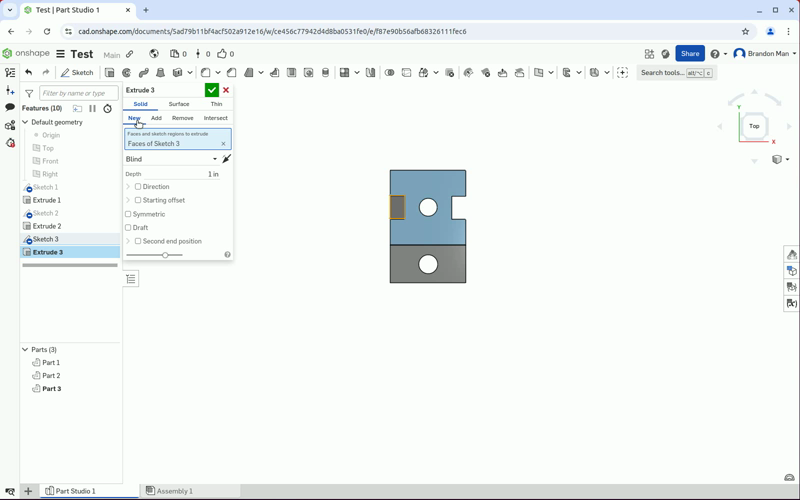
key(tab, 4)
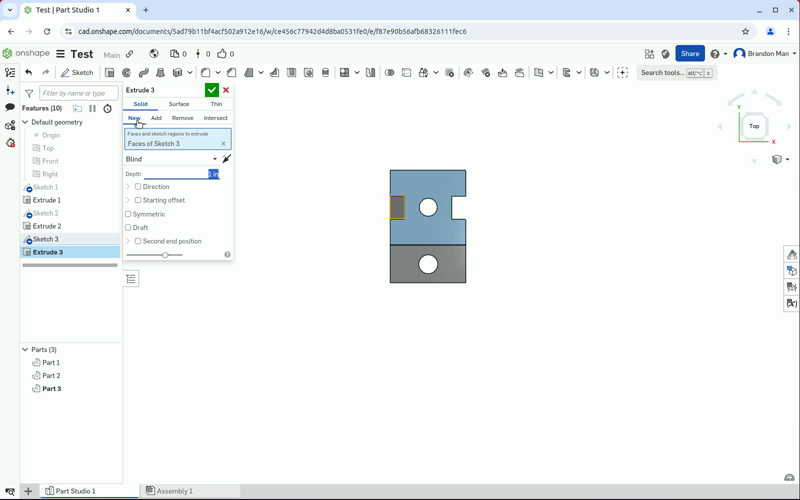
text(7.703)
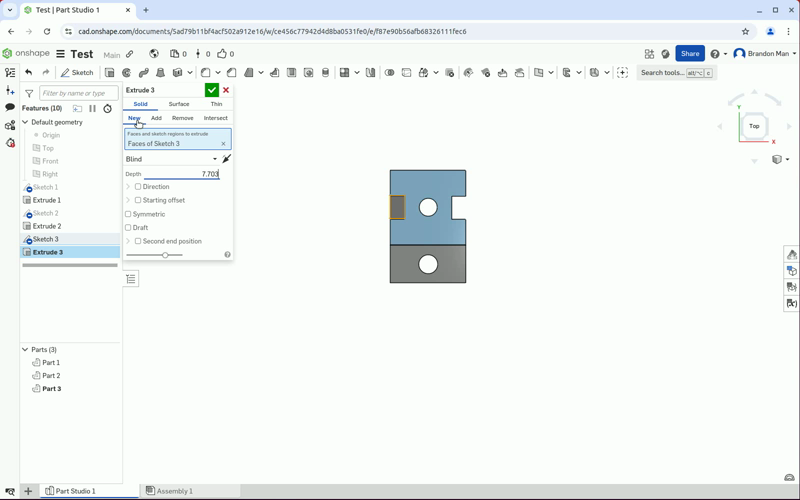
key(enter)
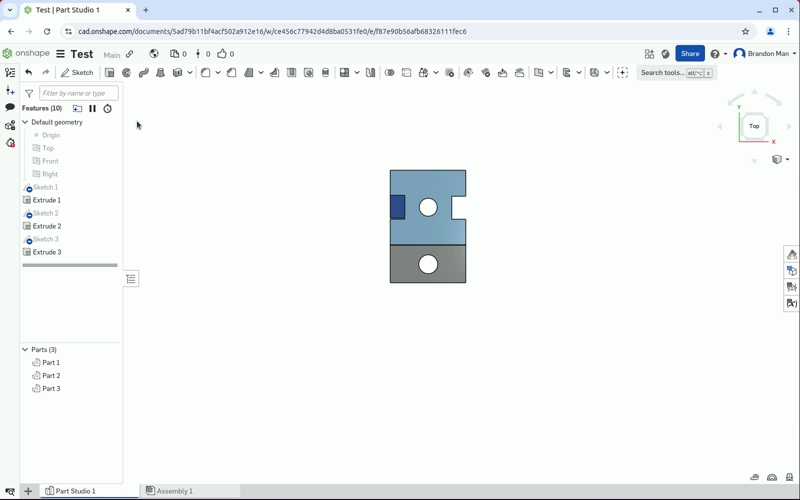
key(shift+h)
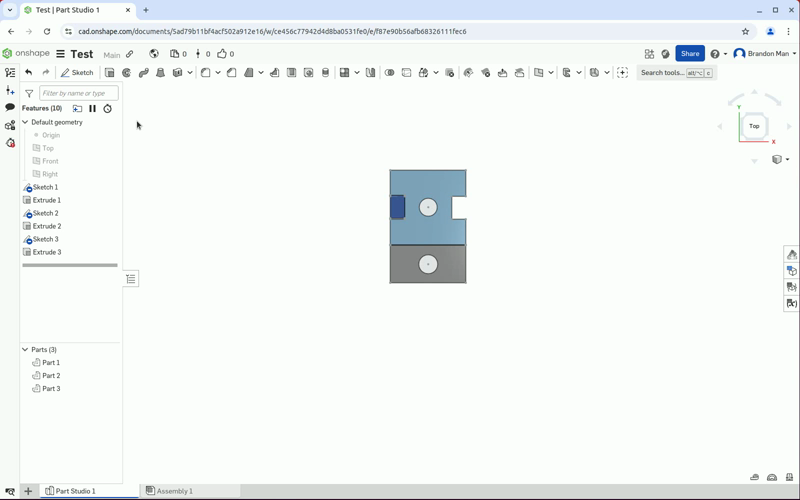
key(shift+h)
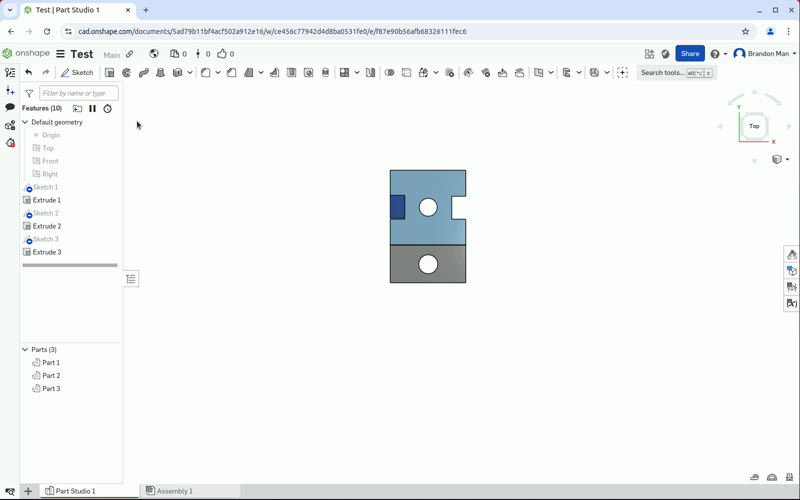
mouse_move(73, 189)
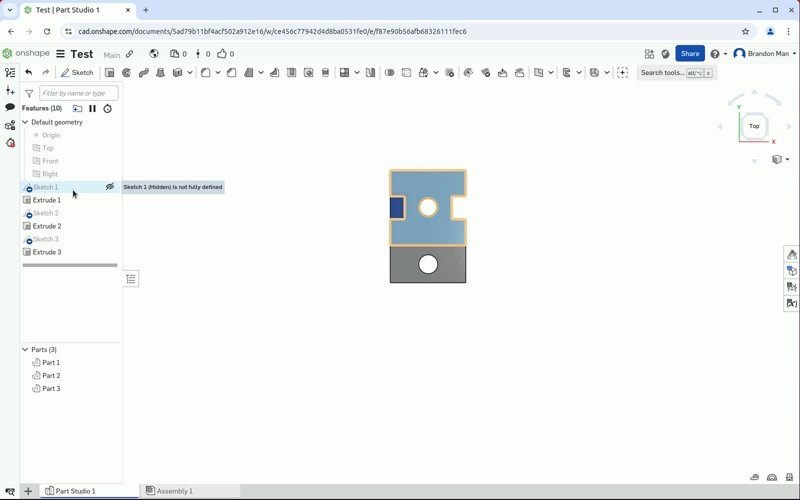
click(73, 189)
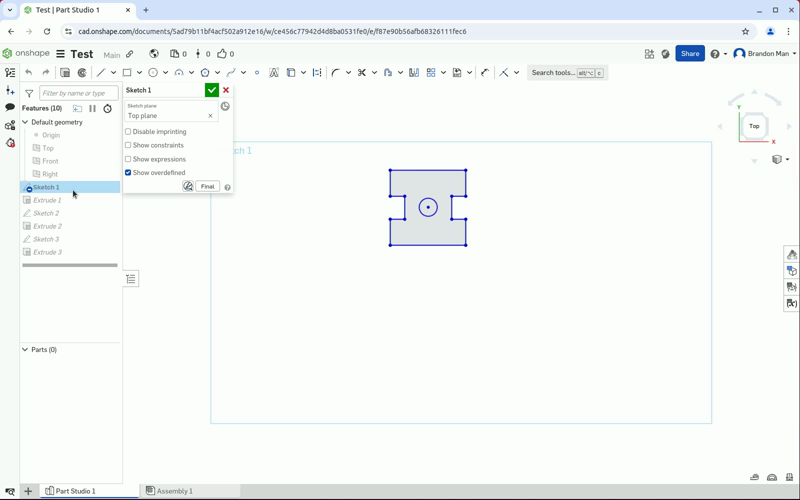
mouse_move(229, 92)
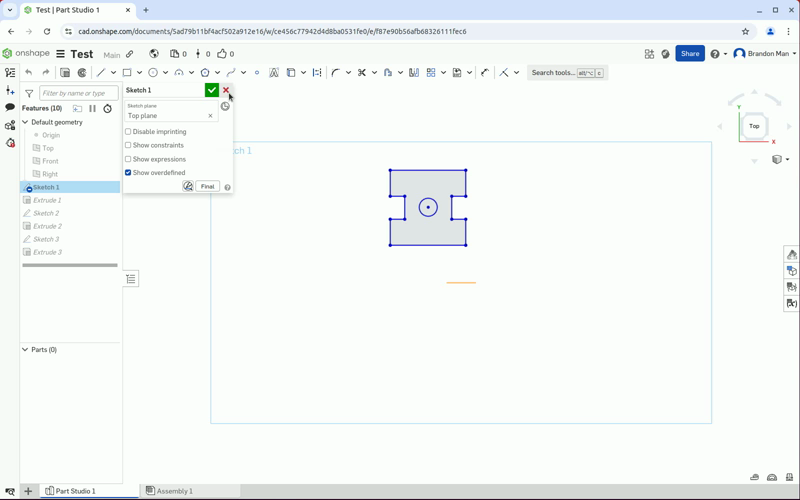
click(229, 92)
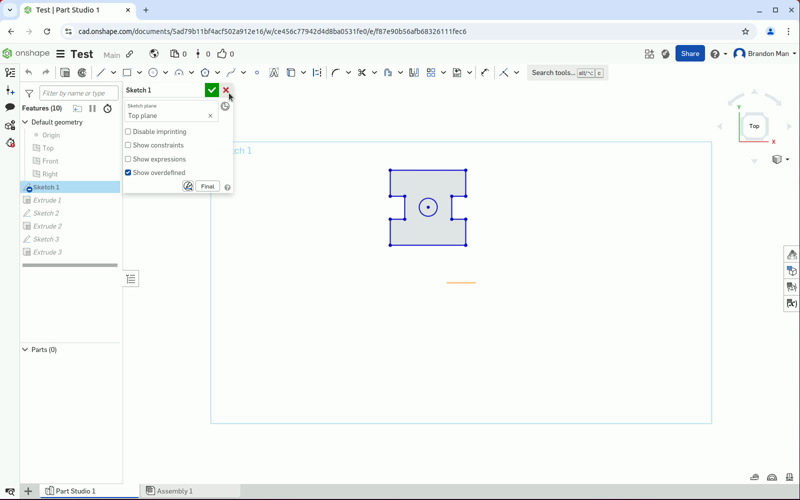
key(shift+s)
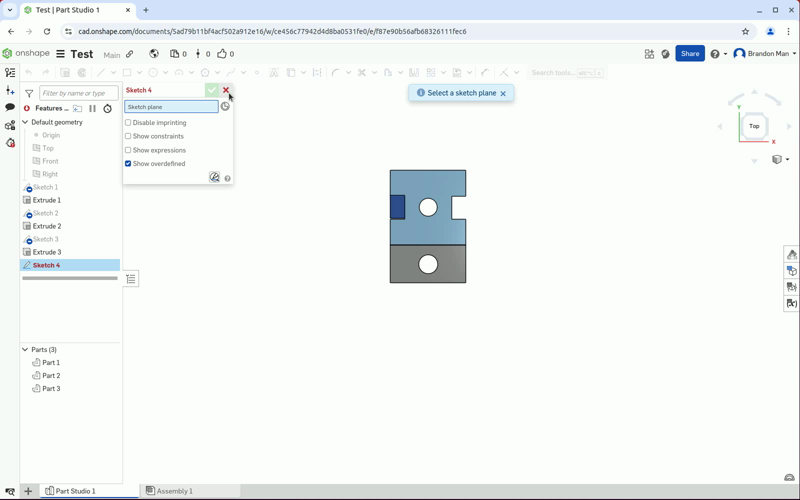
mouse_move(73, 150)
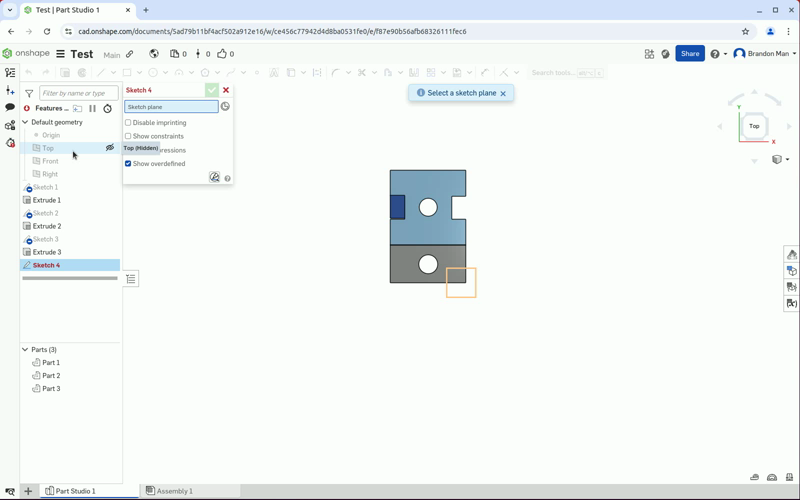
click(73, 150)
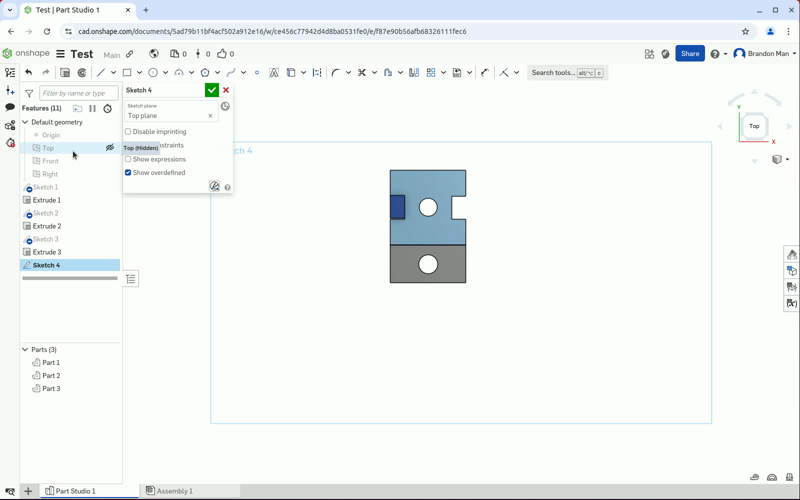
mouse_move(73, 352)
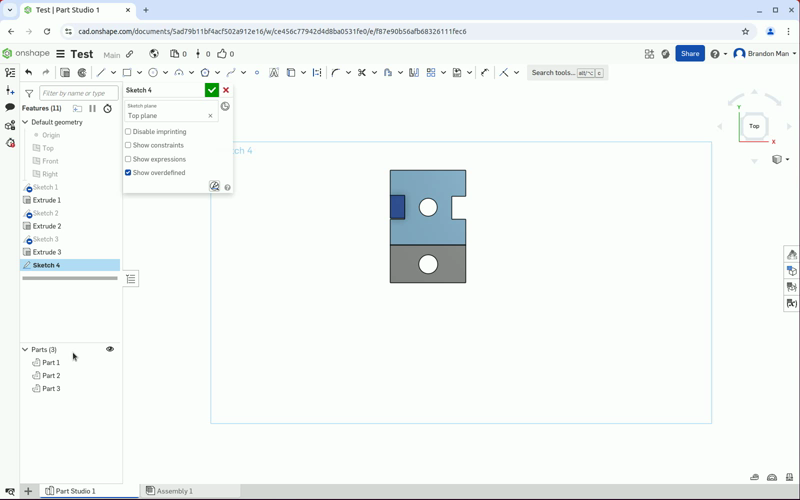
key(y)
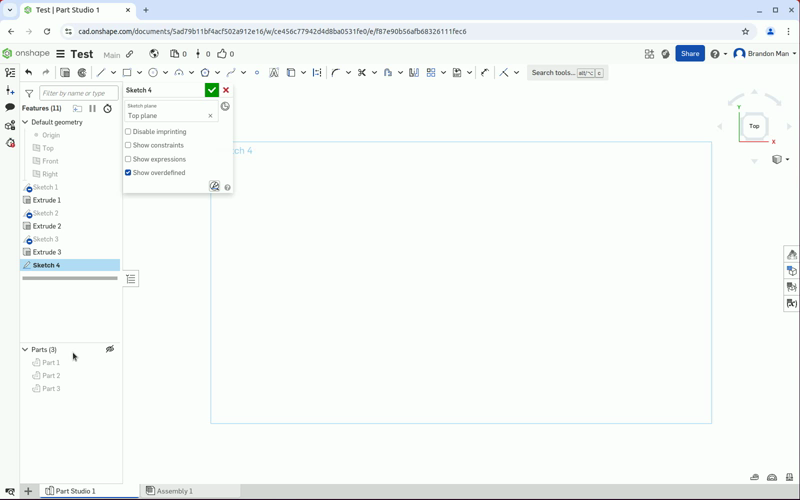
key(l)
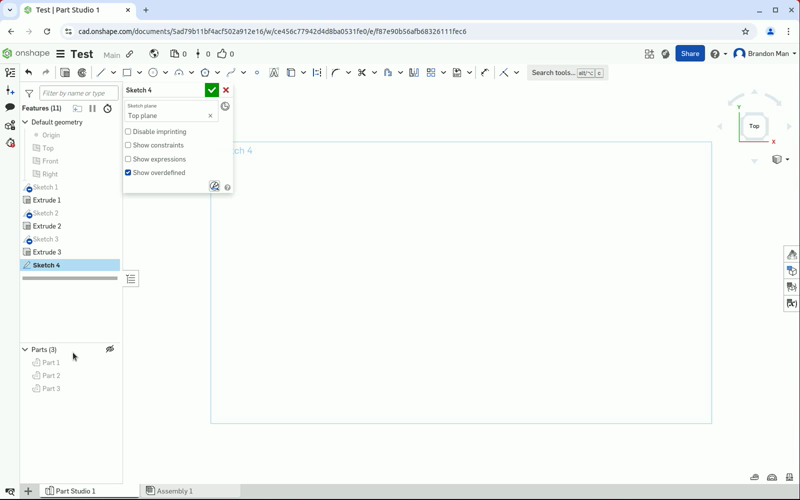
key_down(shift)
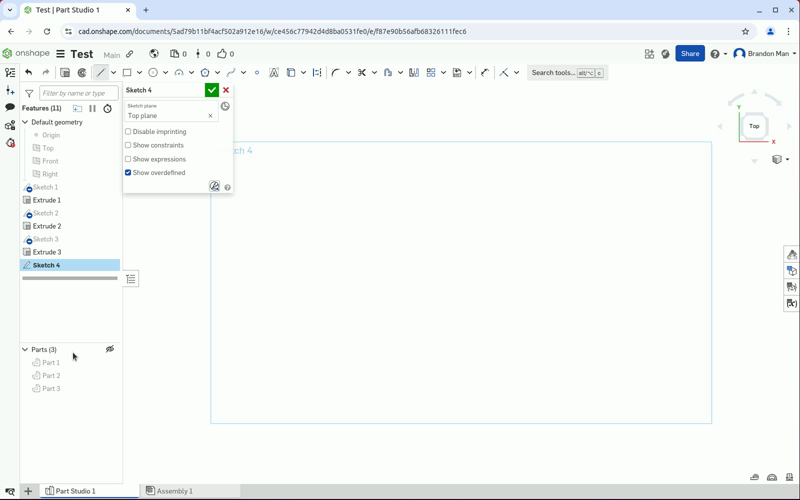
mouse_move(451, 218)
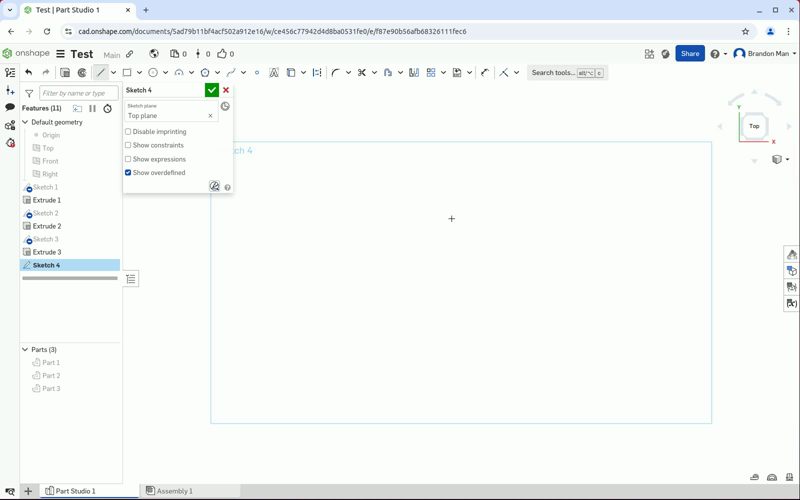
click(451, 218)
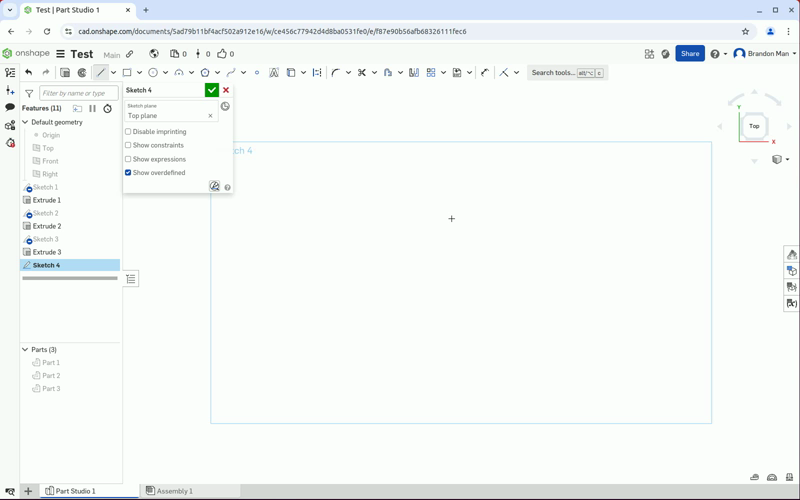
key_up(shift)
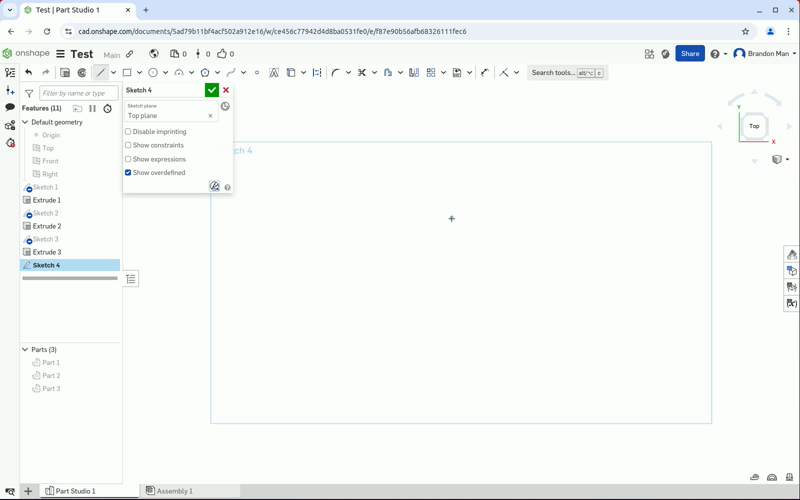
key_down(shift)
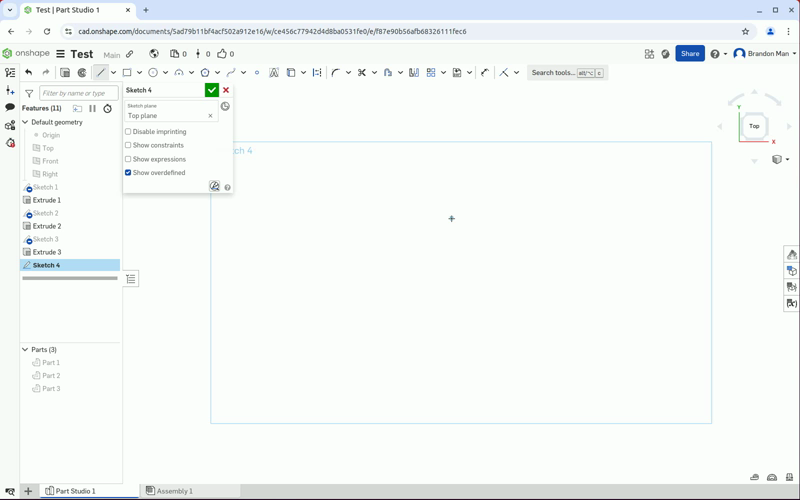
mouse_move(481, 218)
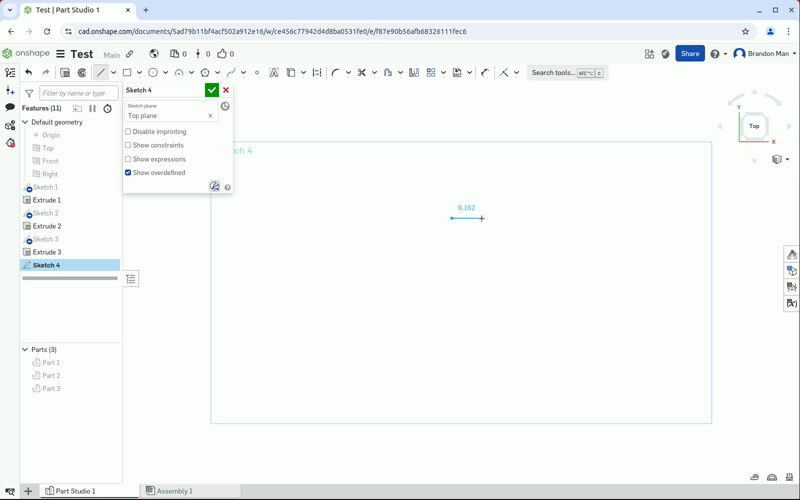
mouse_move(466, 218)
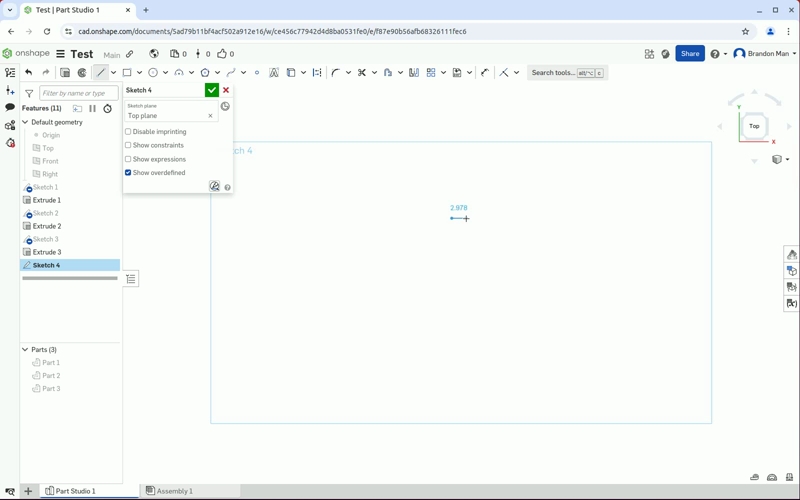
click(466, 218)
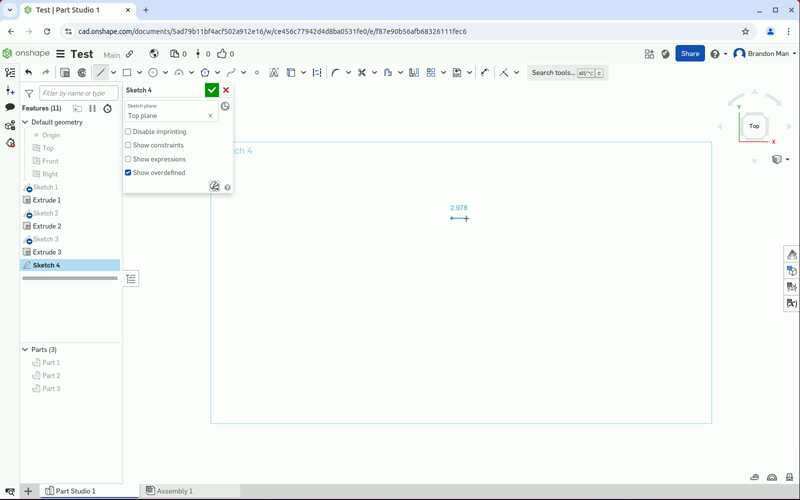
key_up(shift)
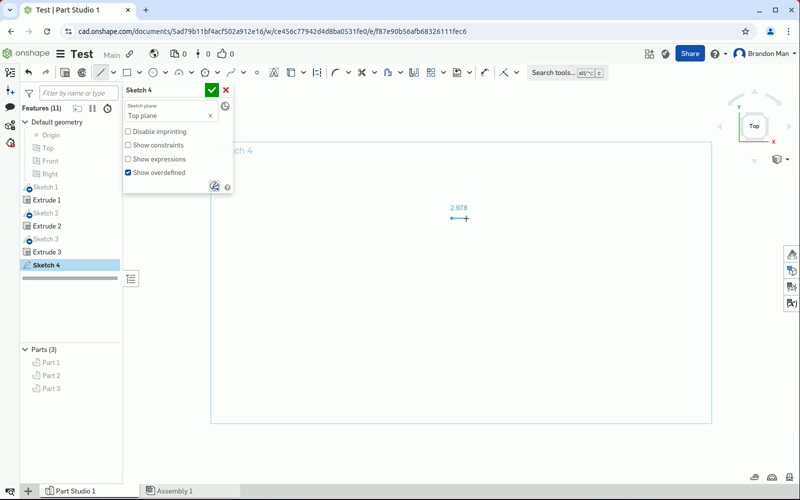
key_down(shift)
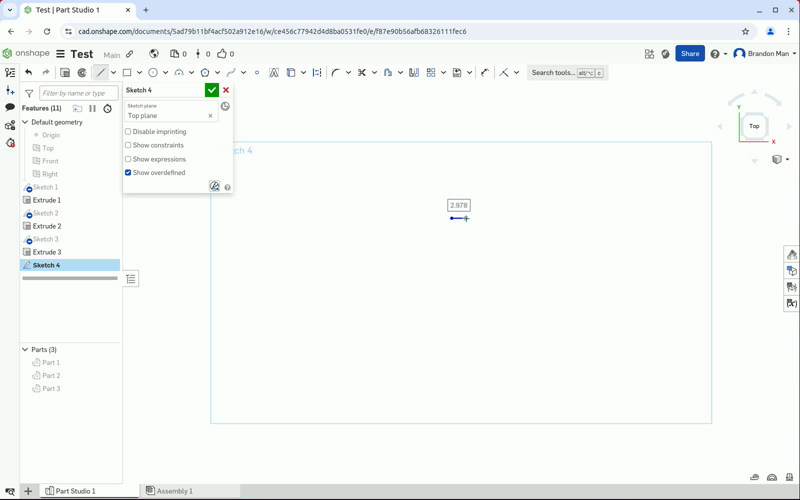
mouse_move(496, 218)
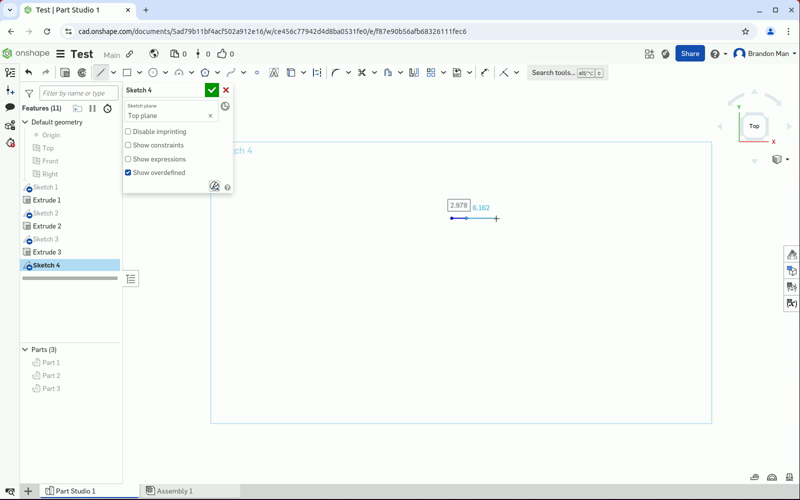
mouse_move(466, 195)
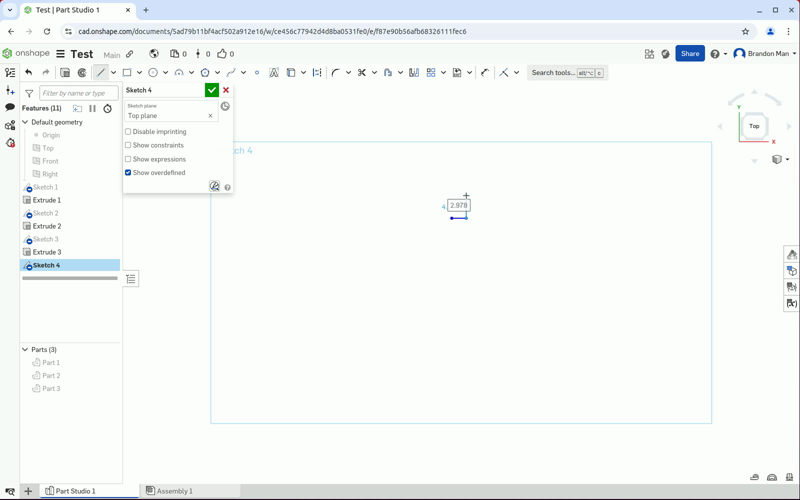
click(466, 195)
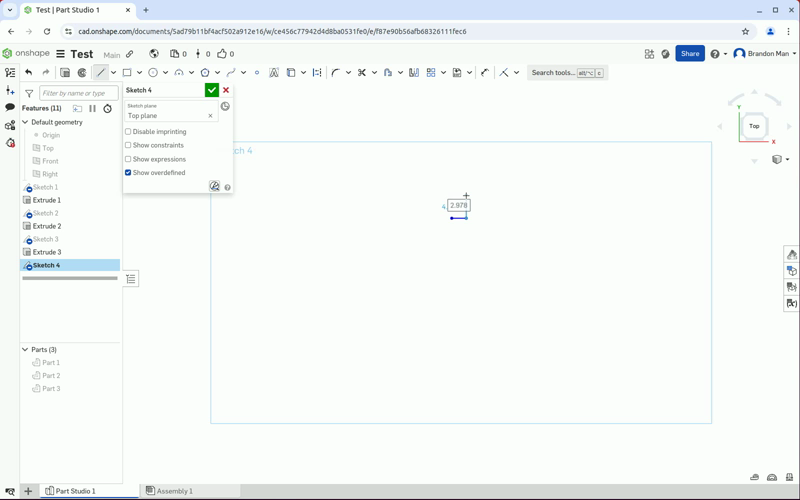
key_up(shift)
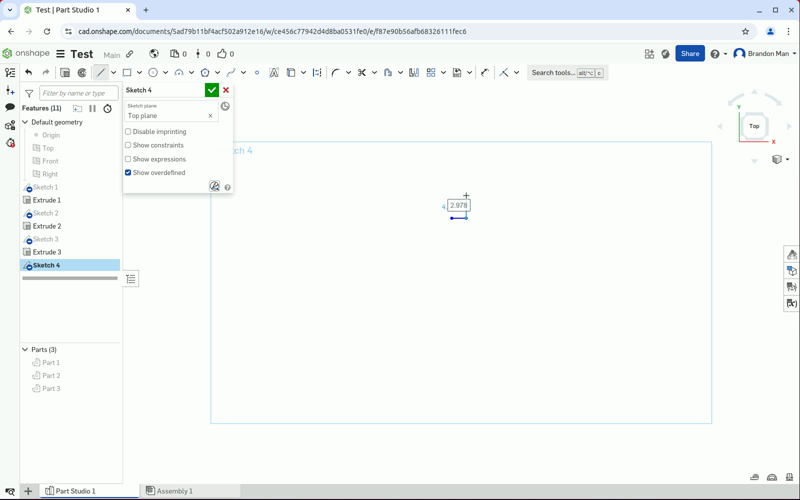
key_down(shift)
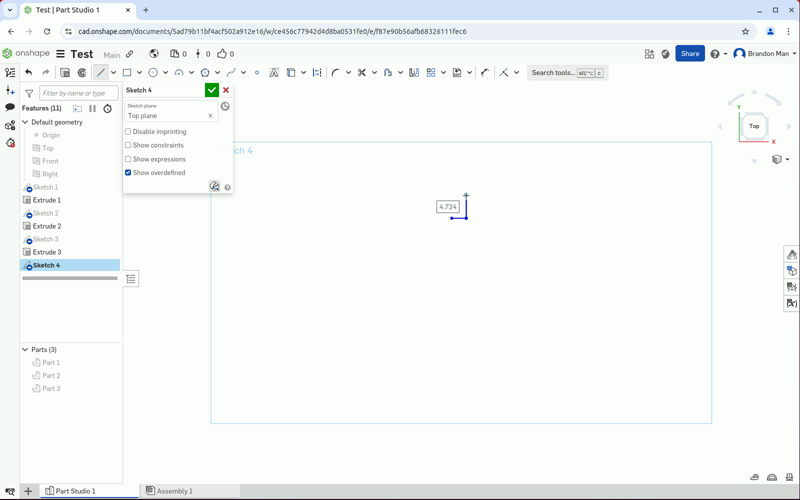
mouse_move(496, 195)
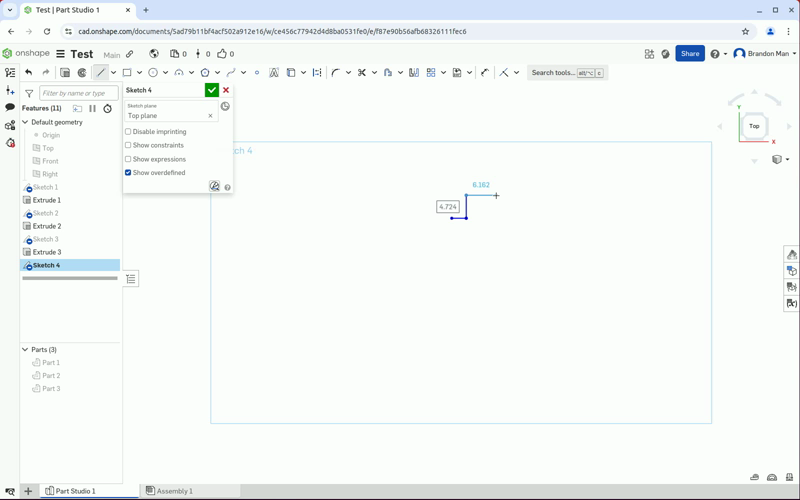
mouse_move(451, 195)
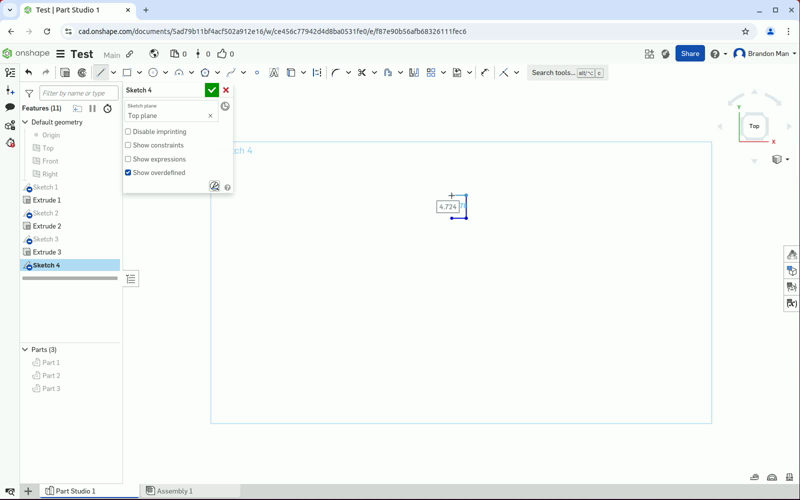
click(451, 195)
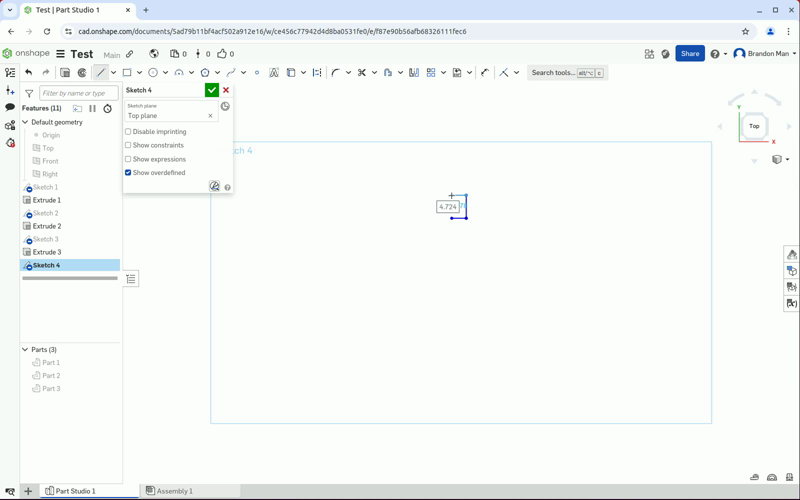
key_up(shift)
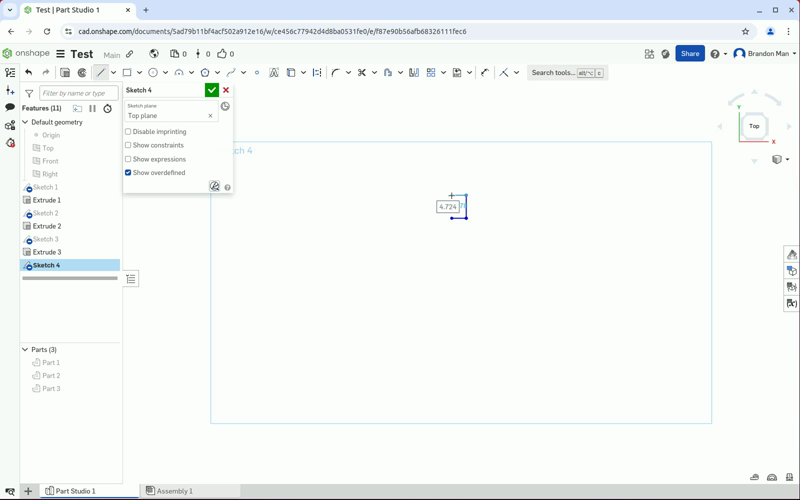
mouse_move(481, 195)
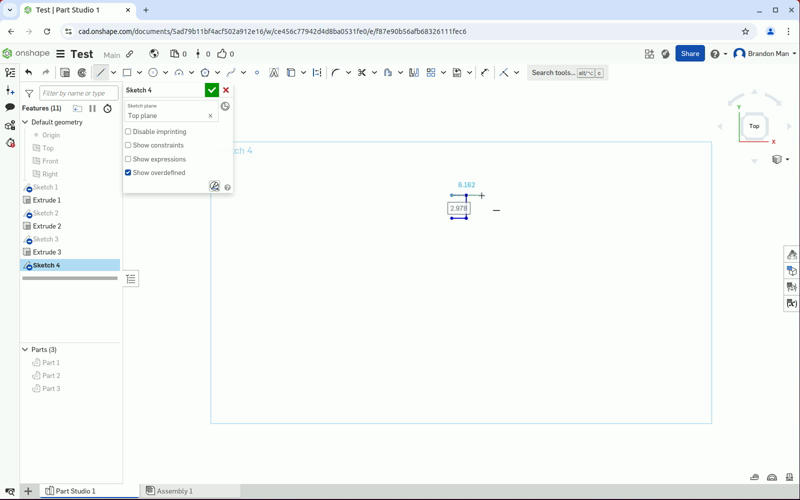
key_down(shift)
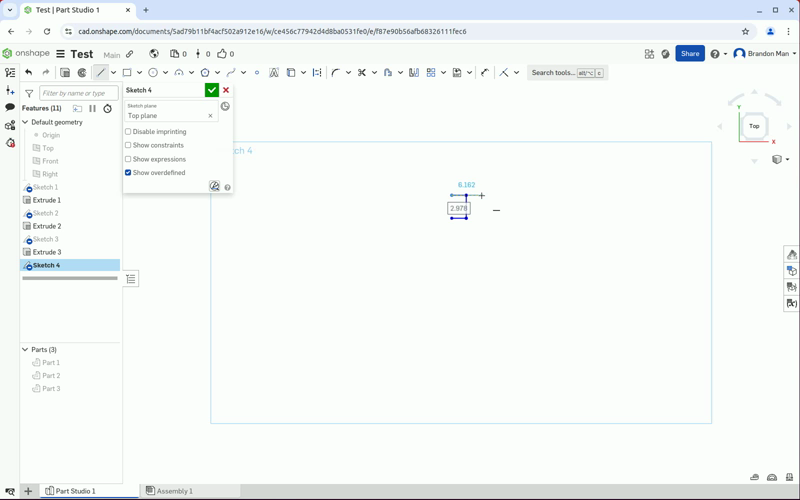
mouse_move(451, 218)
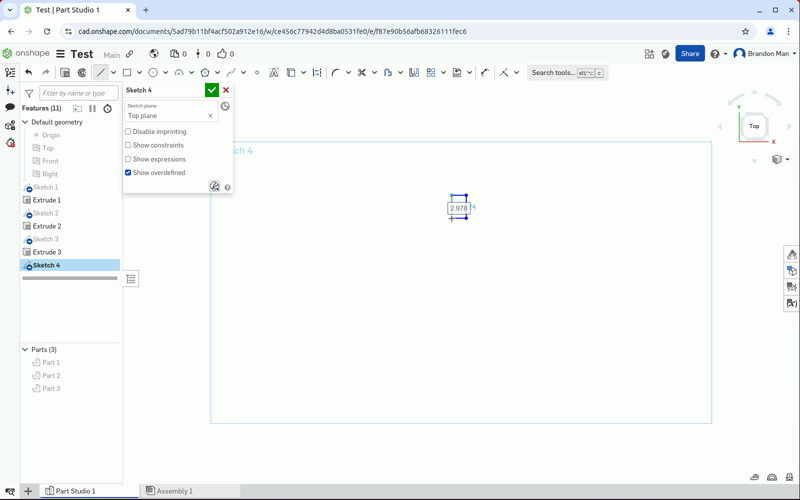
key_up(shift)
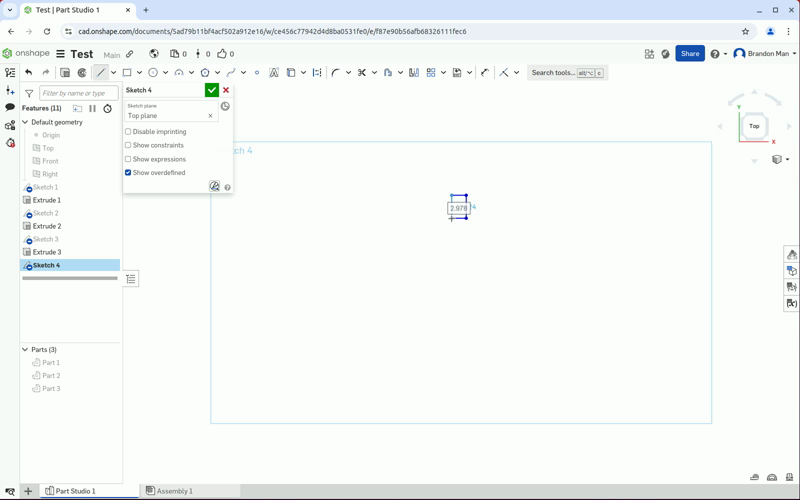
click(451, 218)
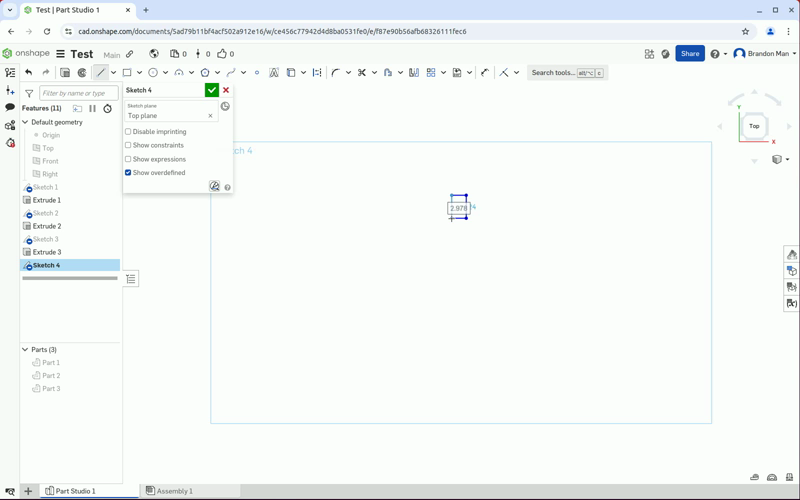
key(esc)
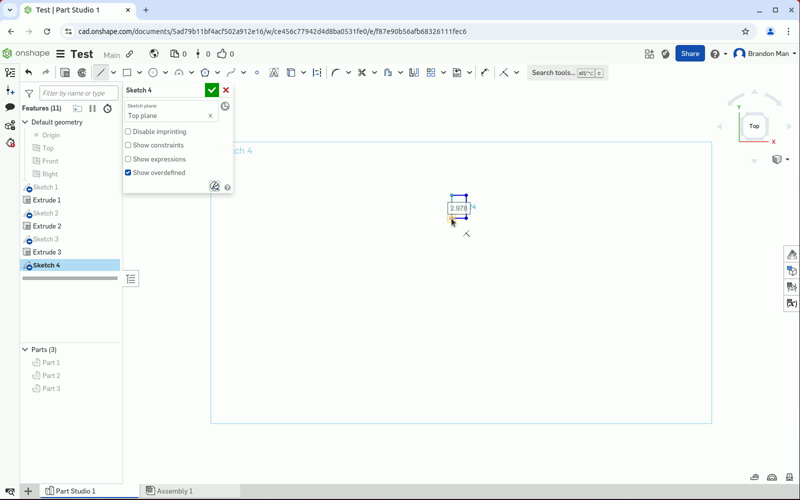
mouse_move(455, 203)
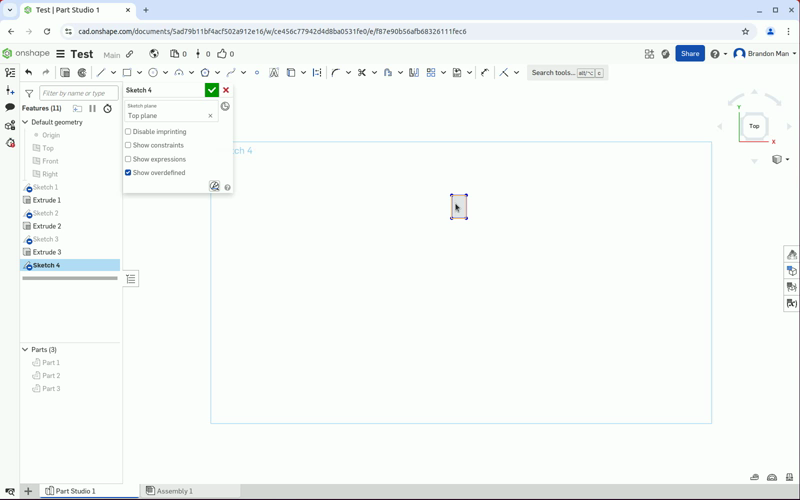
scroll(6)
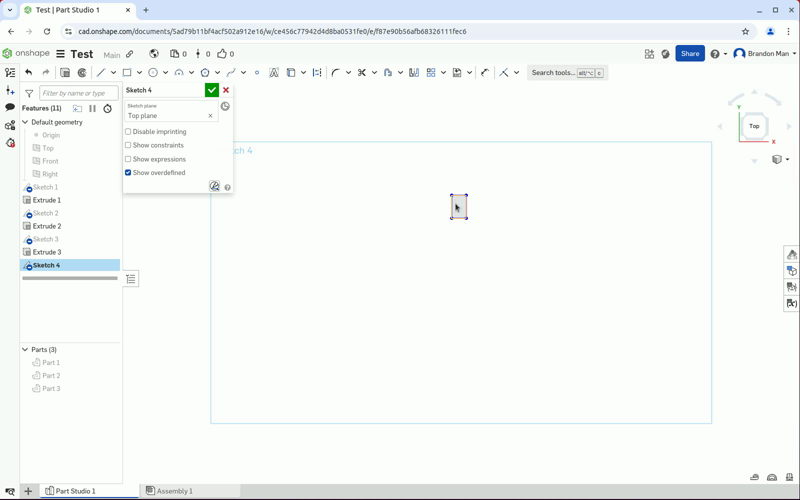
scroll(6)
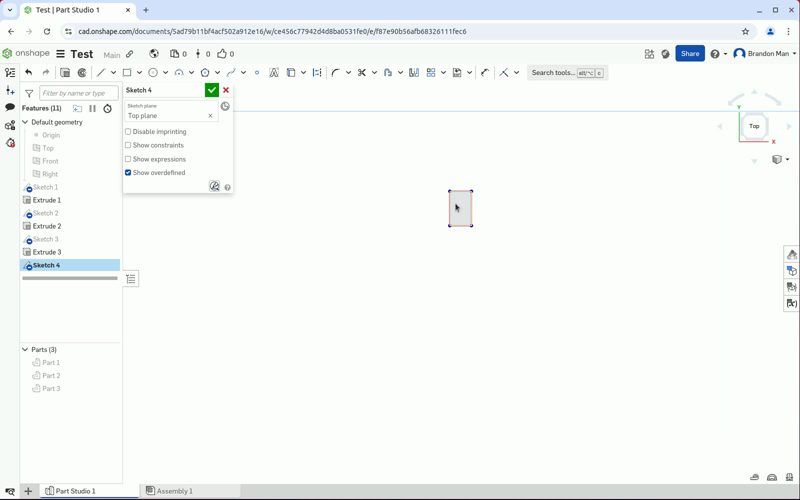
scroll(6)
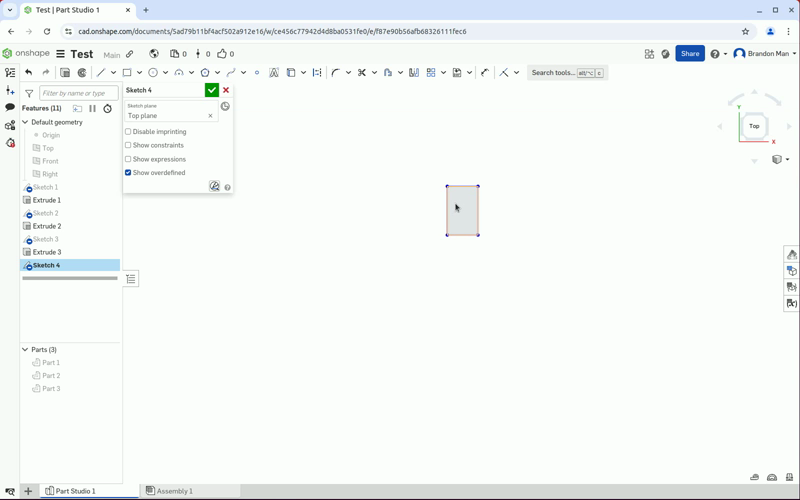
scroll(6)
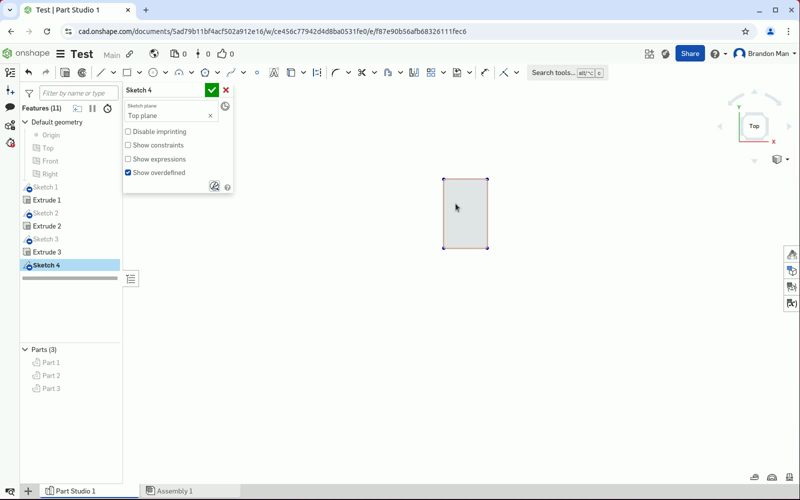
scroll(6)
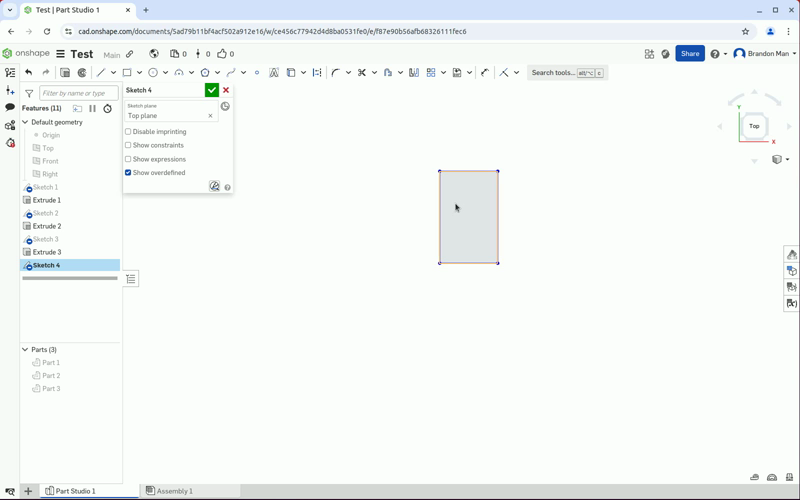
scroll(6)
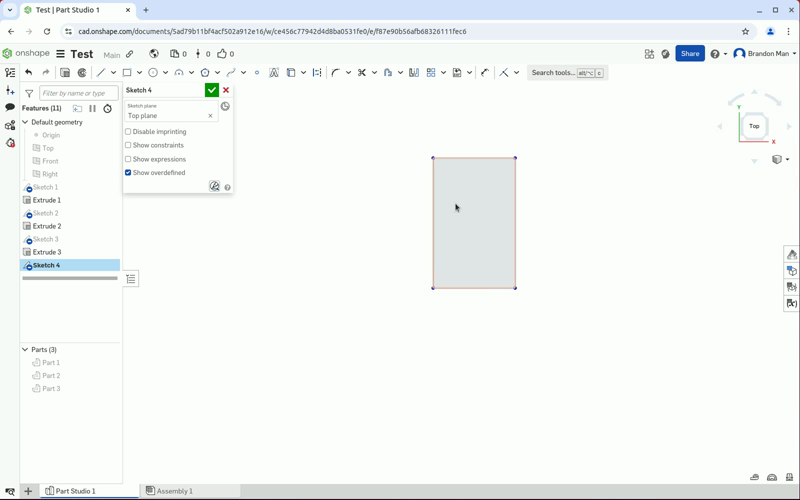
scroll(6)
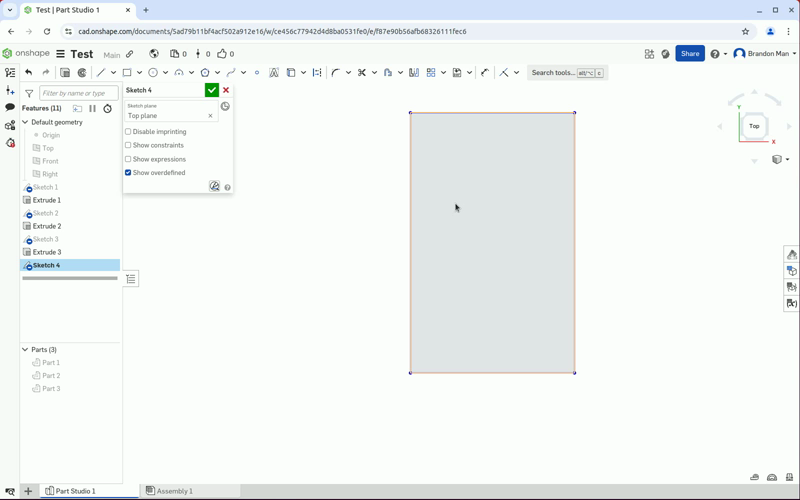
click(455, 203)
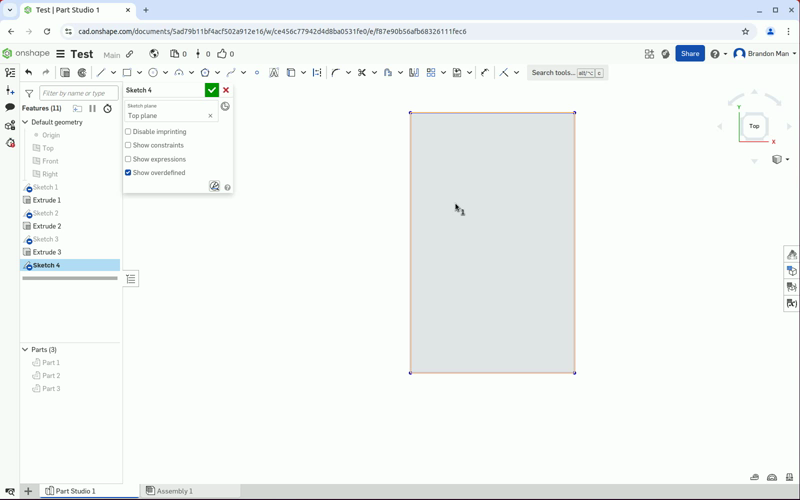
scroll(-6)
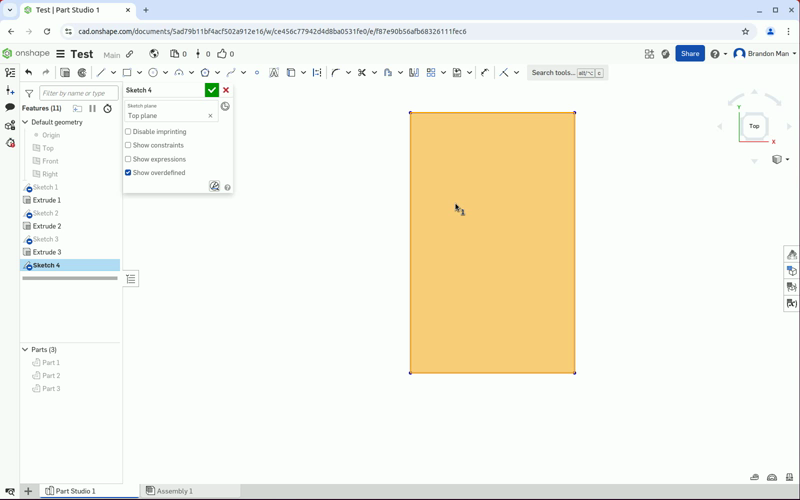
scroll(-6)
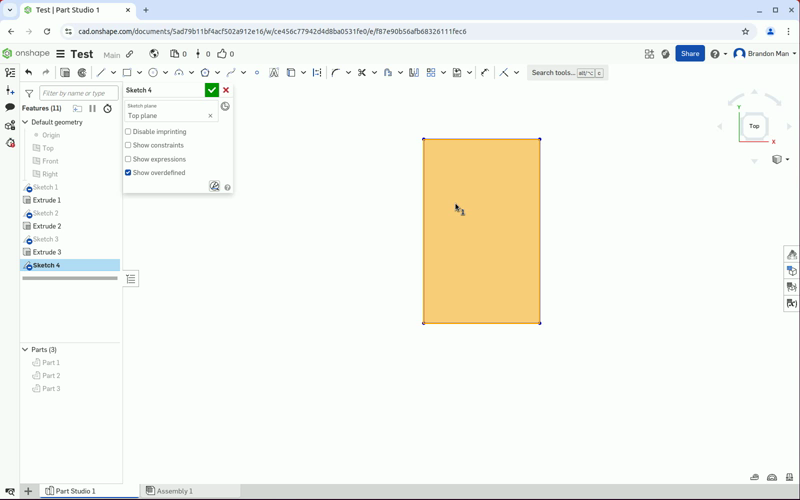
scroll(-6)
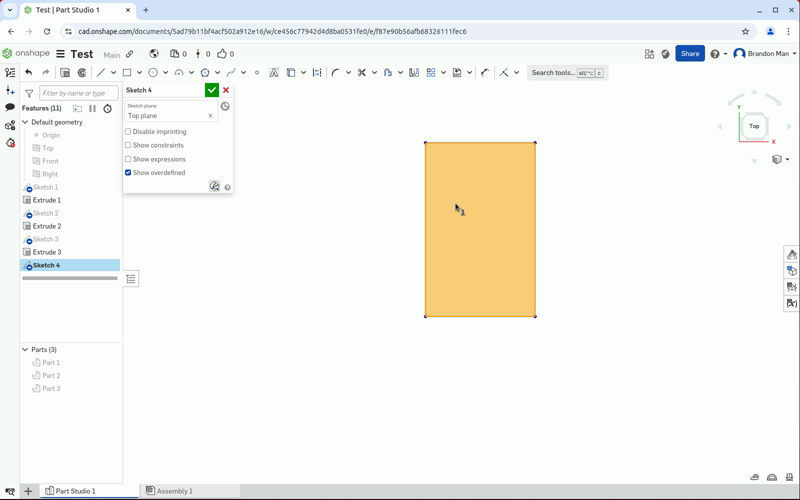
scroll(-6)
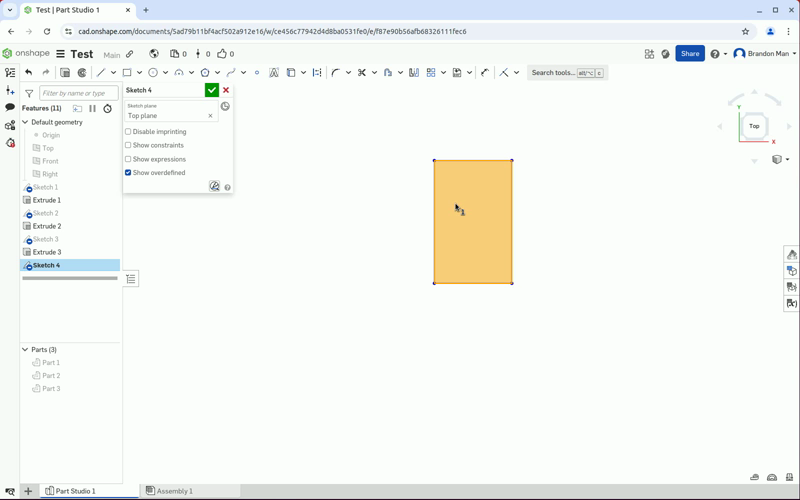
scroll(-6)
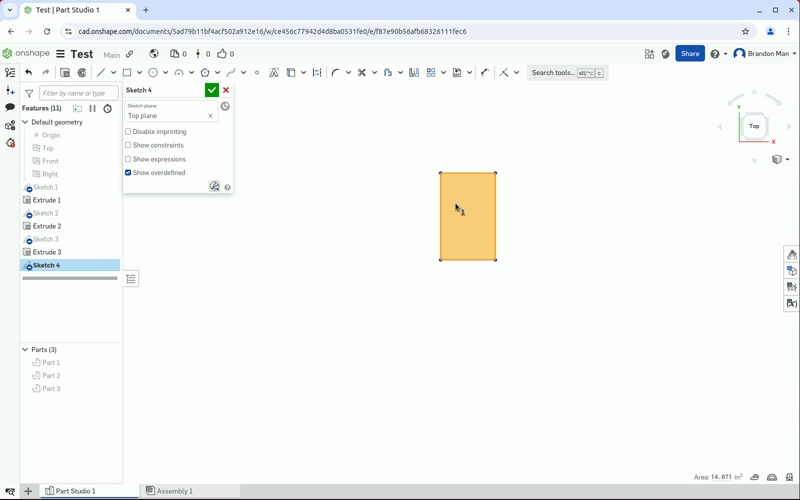
scroll(-6)
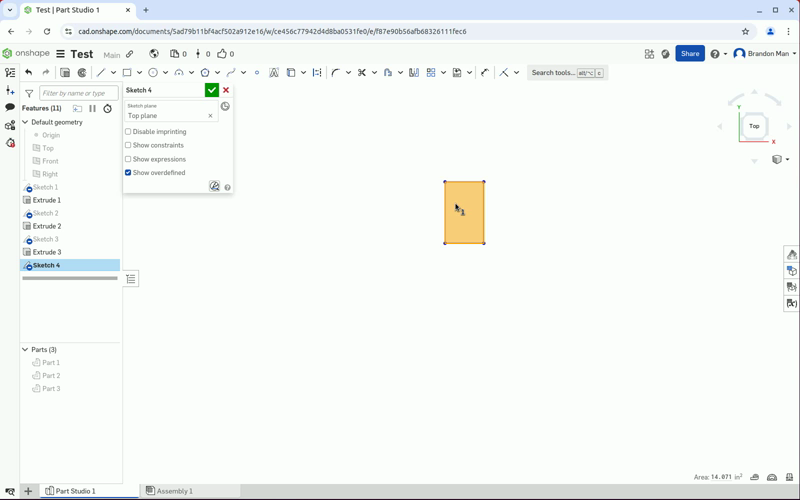
scroll(-6)
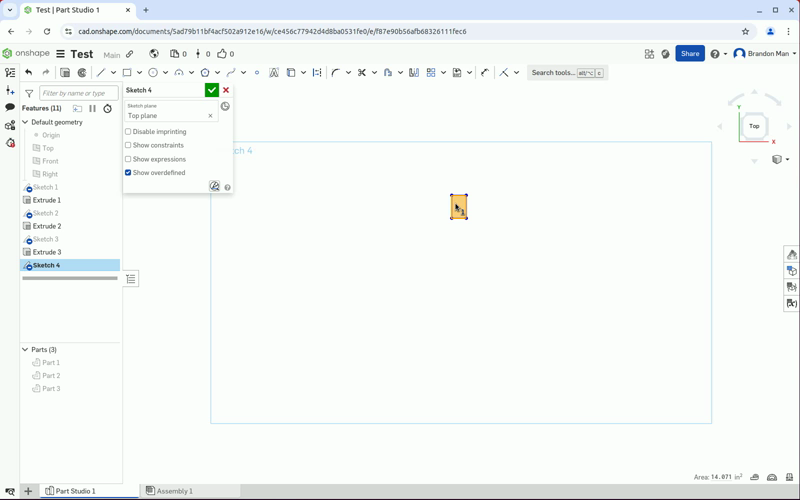
mouse_move(73, 352)
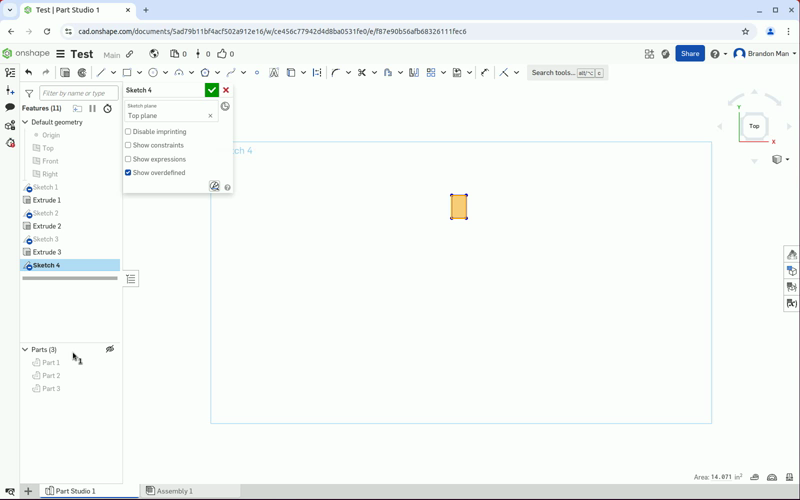
key(shift+y)
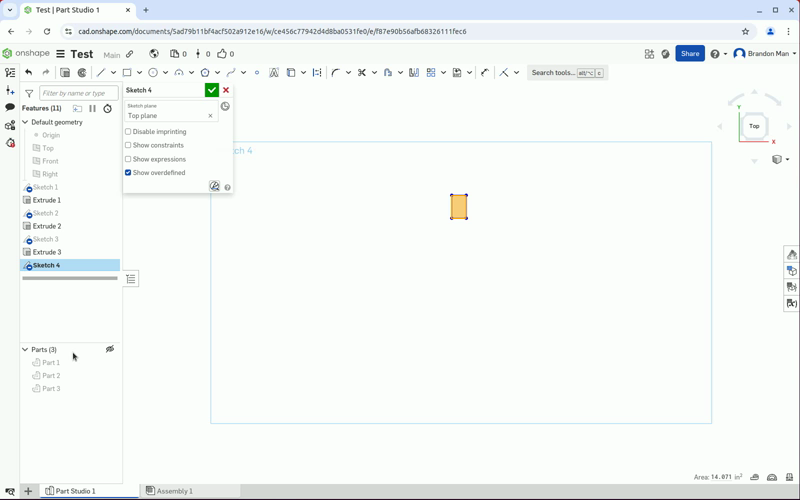
key(shift+e)
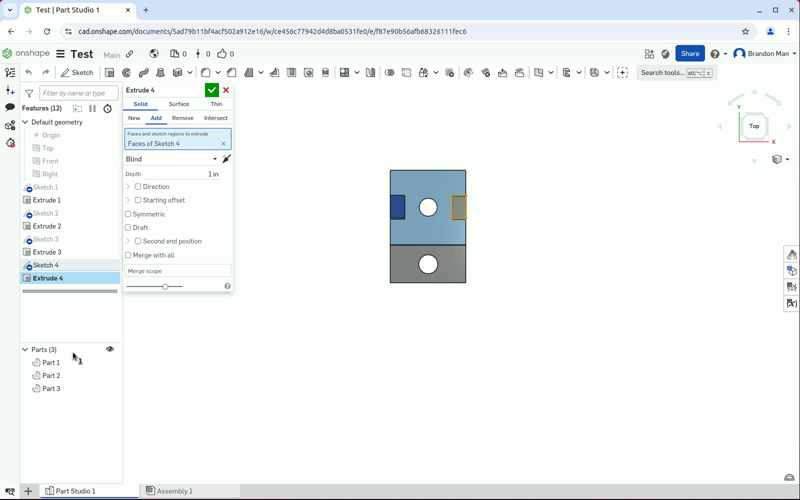
mouse_move(143, 106)
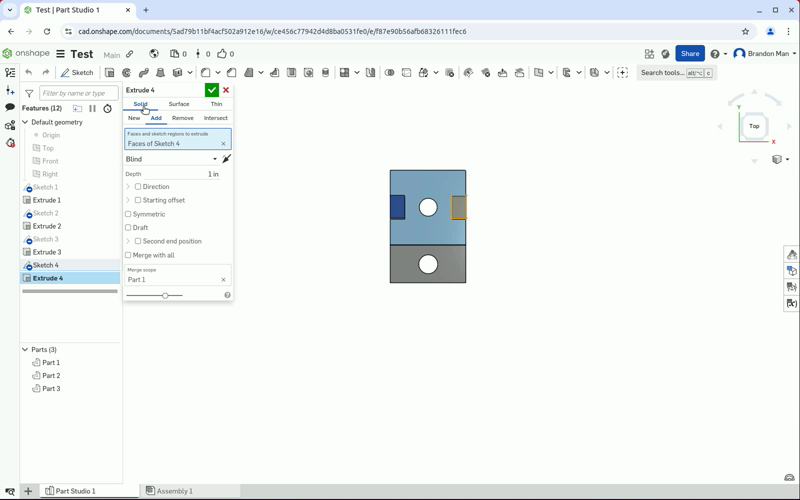
click(143, 106)
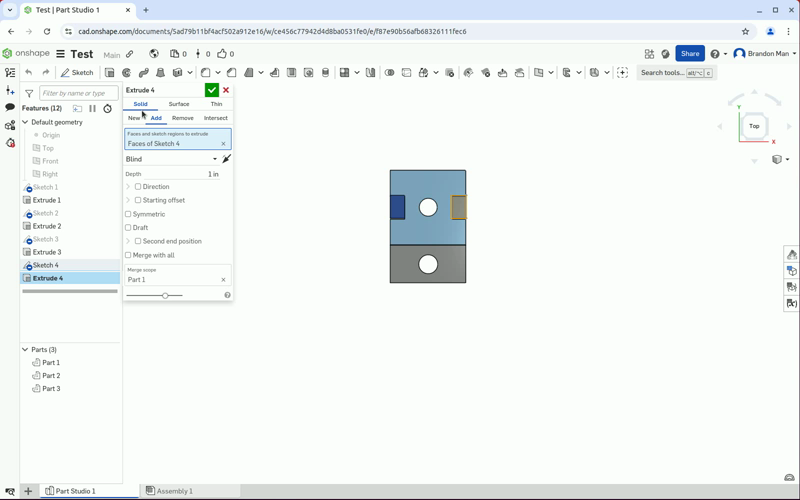
mouse_move(137, 120)
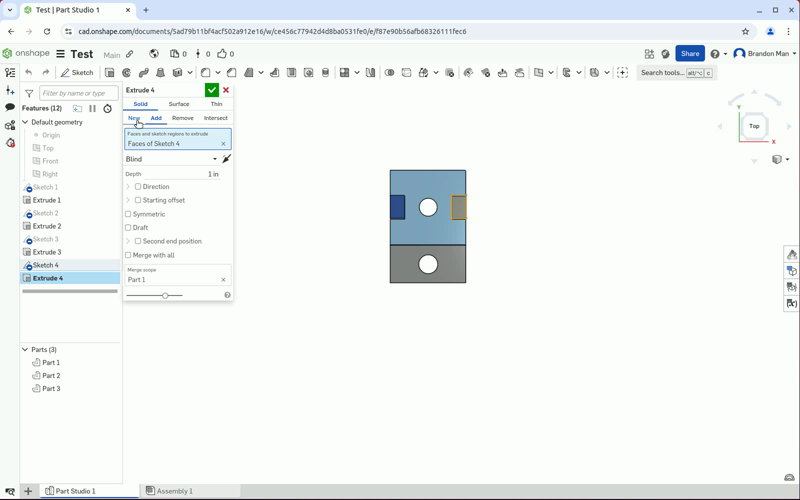
click(137, 120)
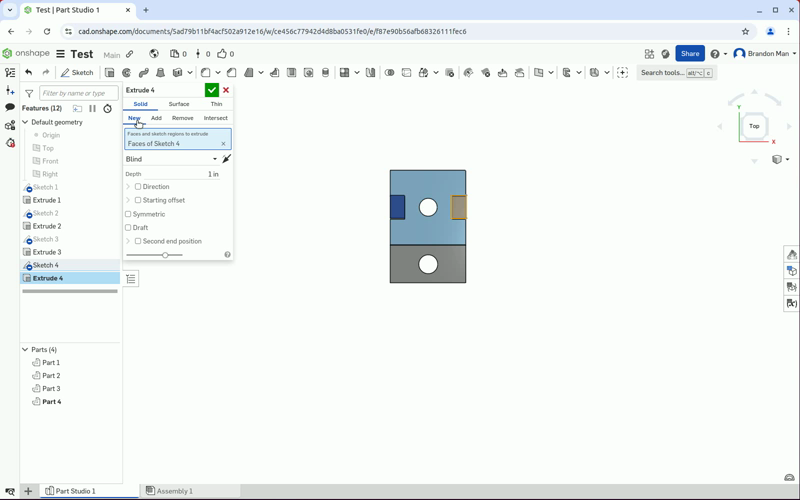
key(tab, 4)
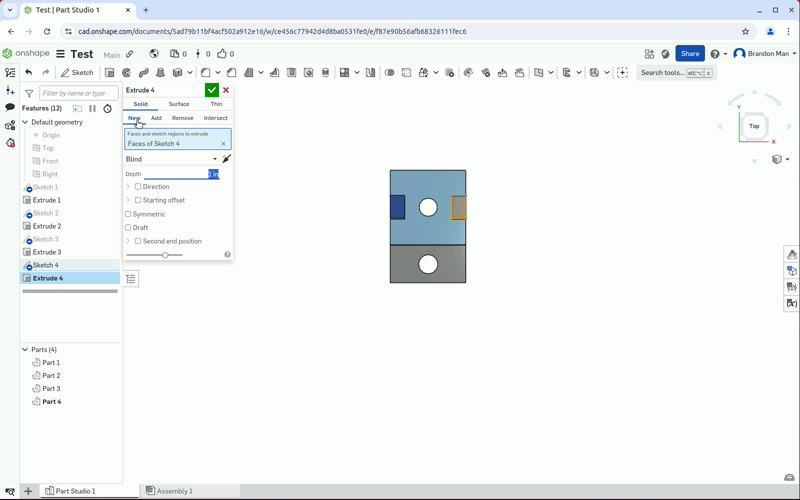
text(7.703)
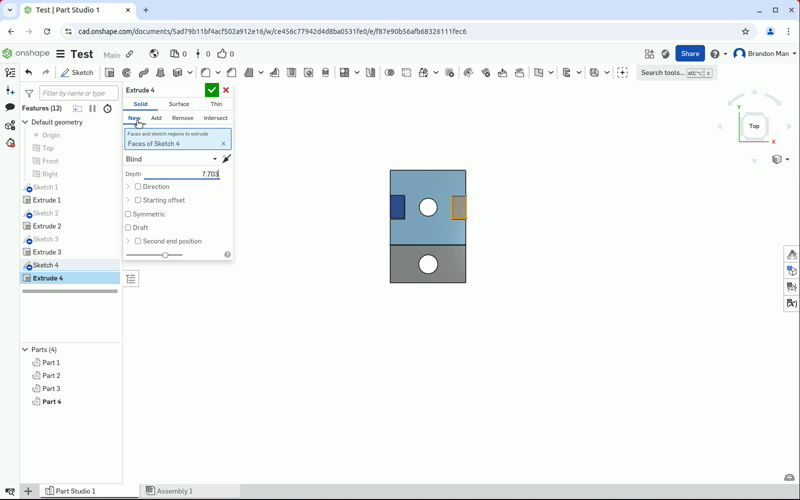
key(enter)
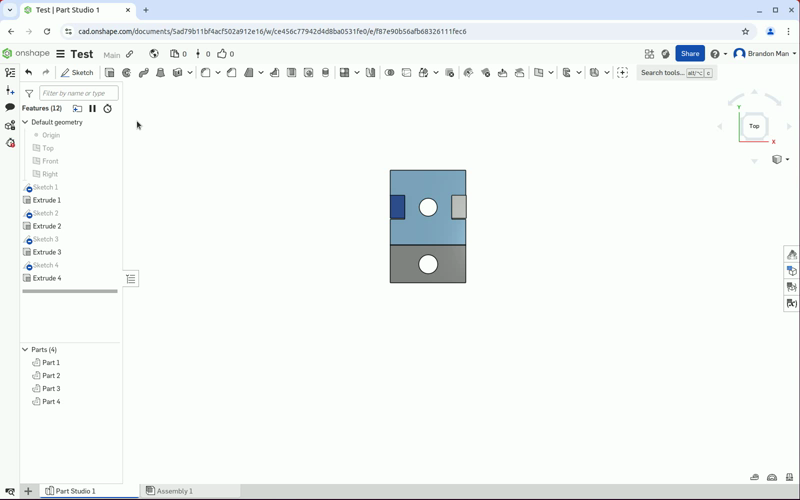
key(shift+h)
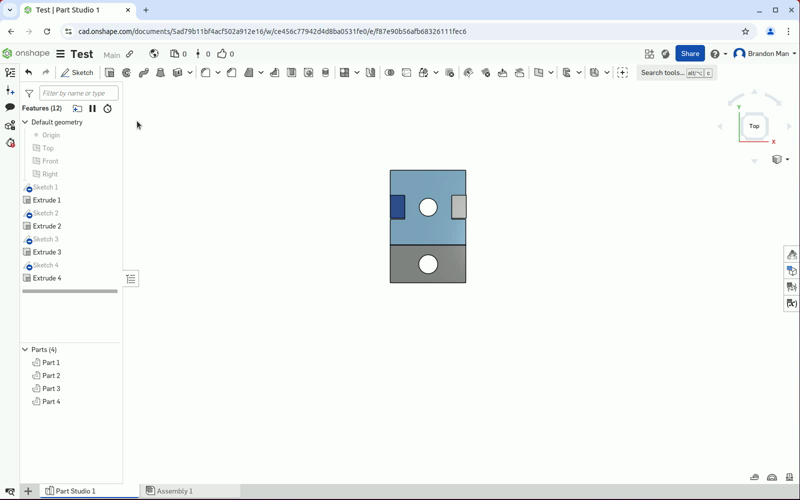
key(shift+h)
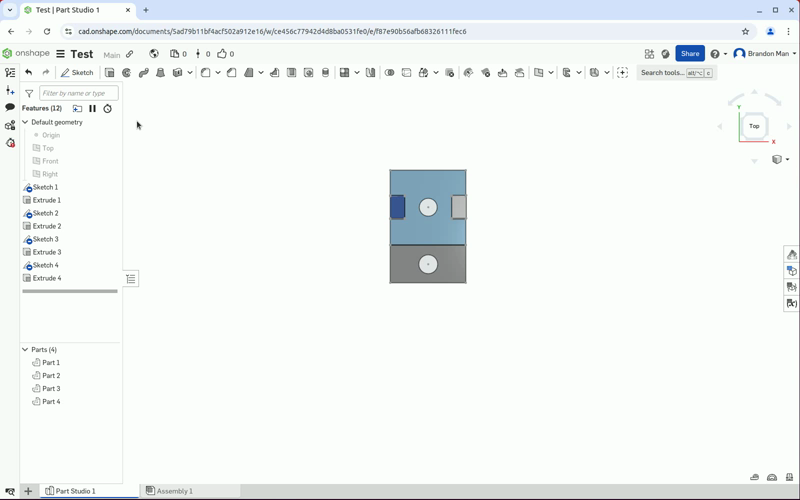
key(shift+7)
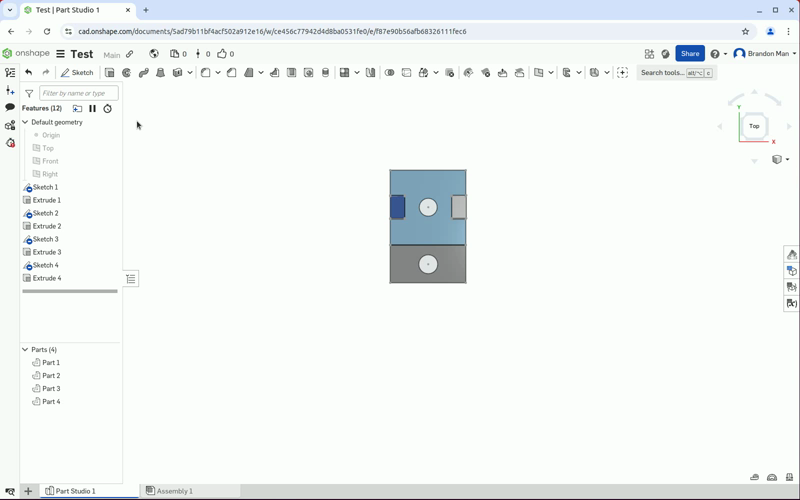
key(up, 3)
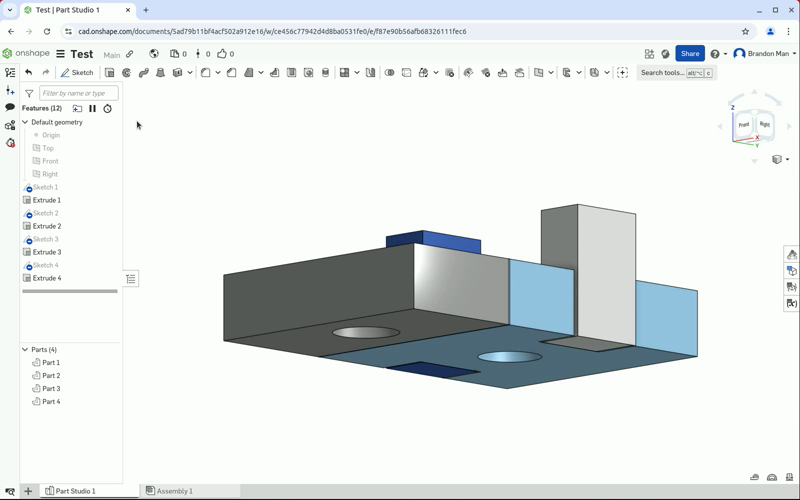
key(left, 3)
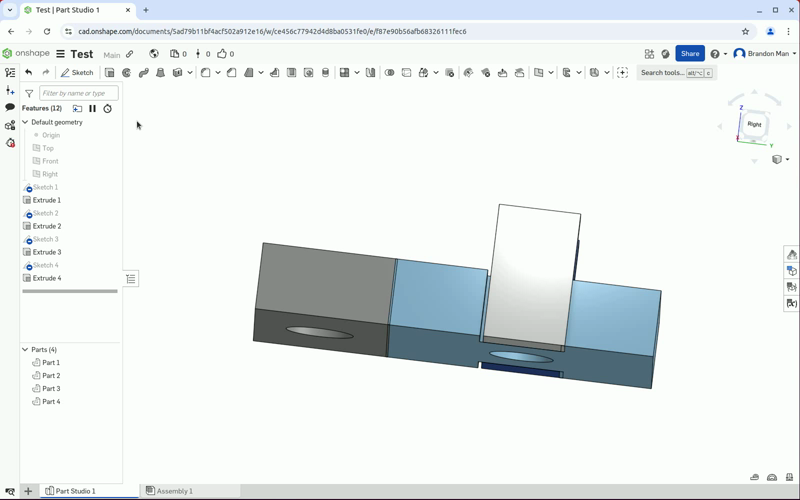
key(right, 3)
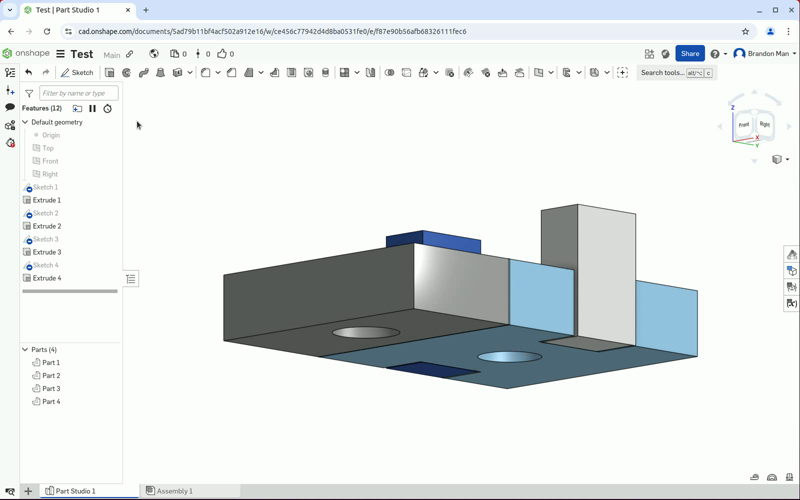
key(down, 3)
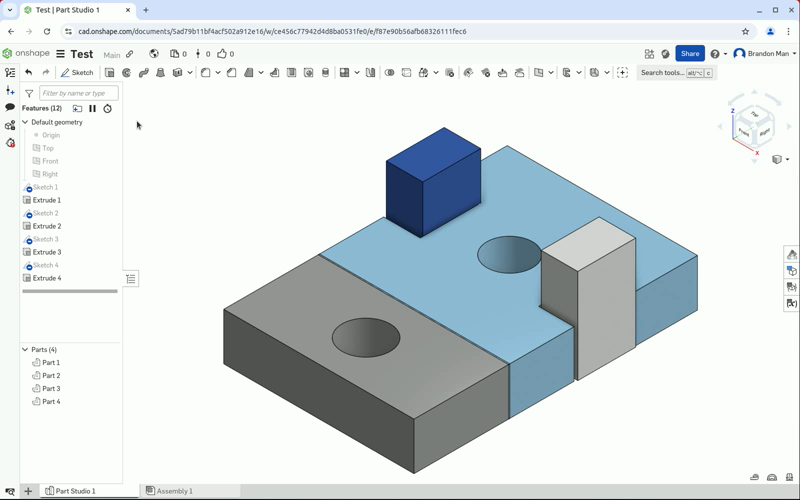
mouse_move(73, 189)
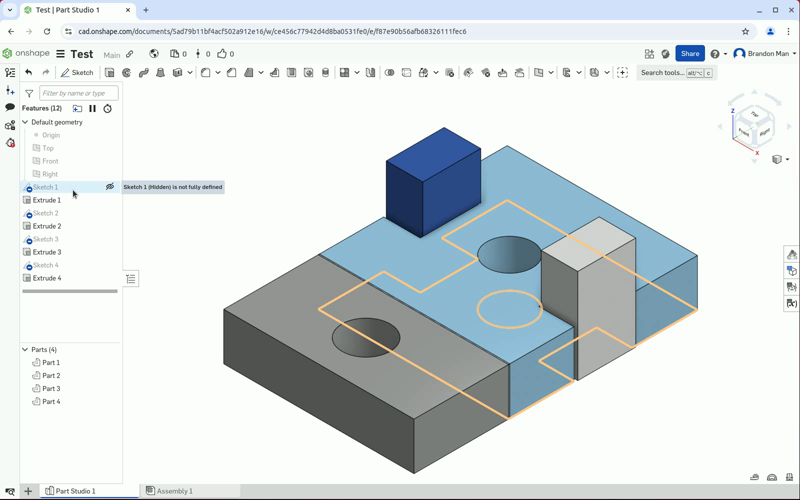
click(73, 189)